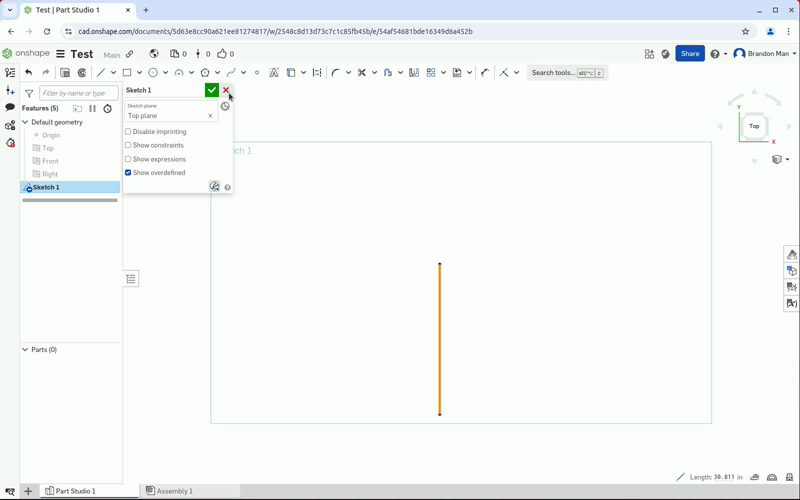
key(shift+h)
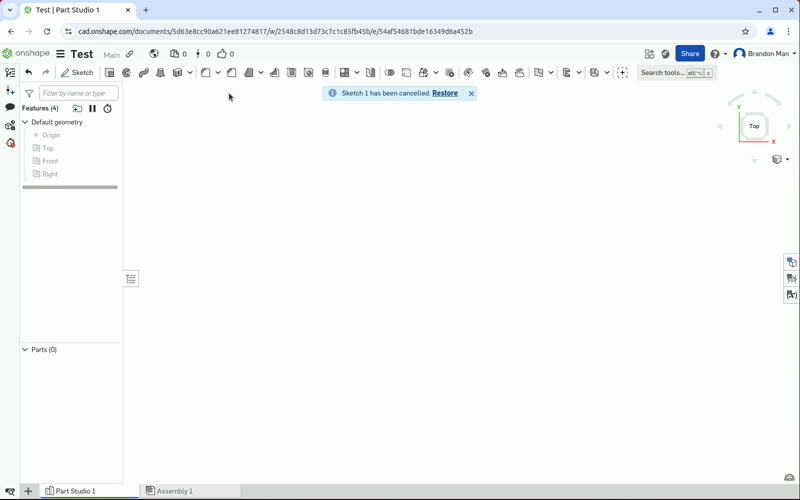
mouse_move(73, 352)
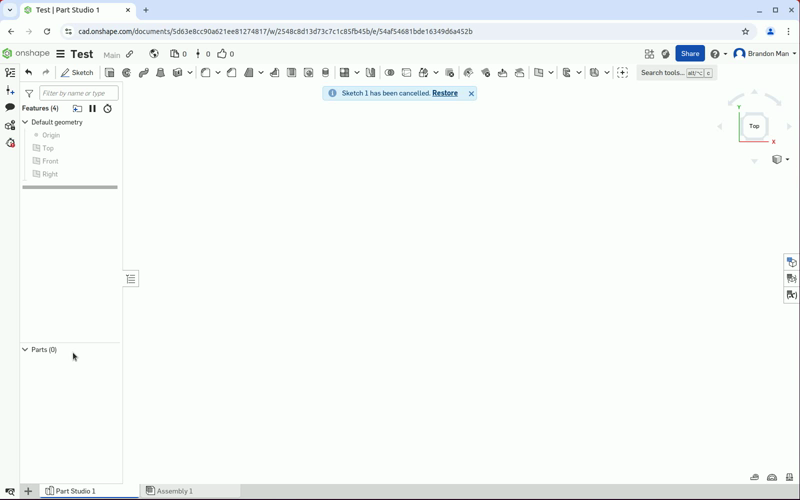
key(y)
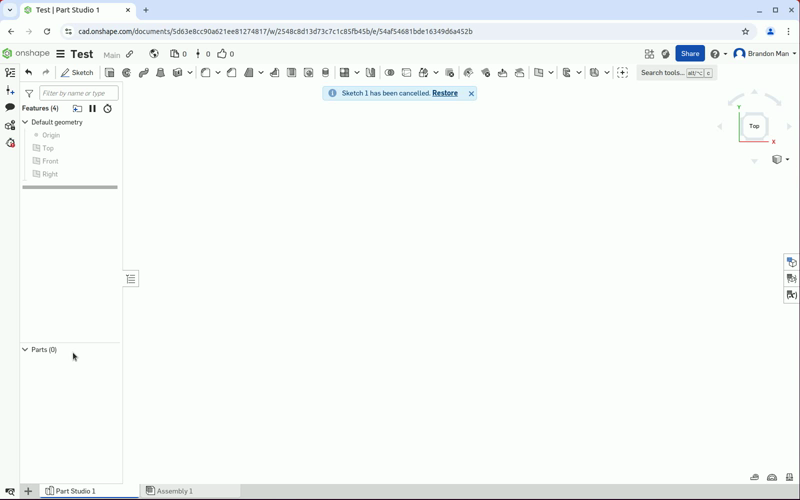
key(shift+p)
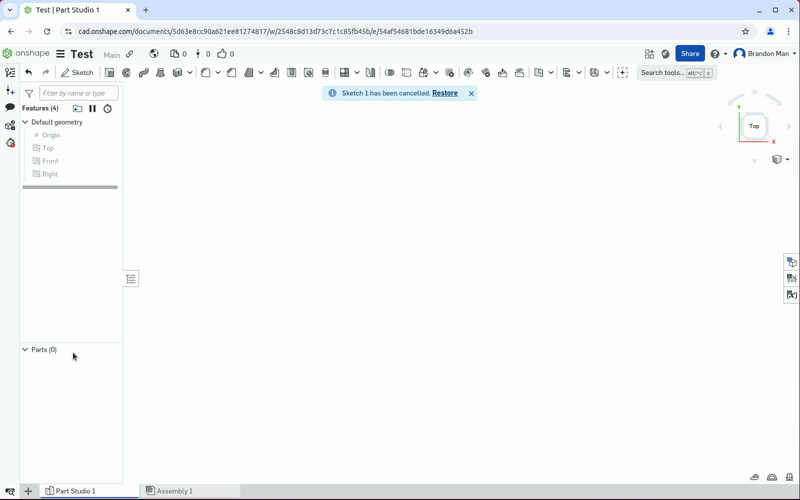
key(space)
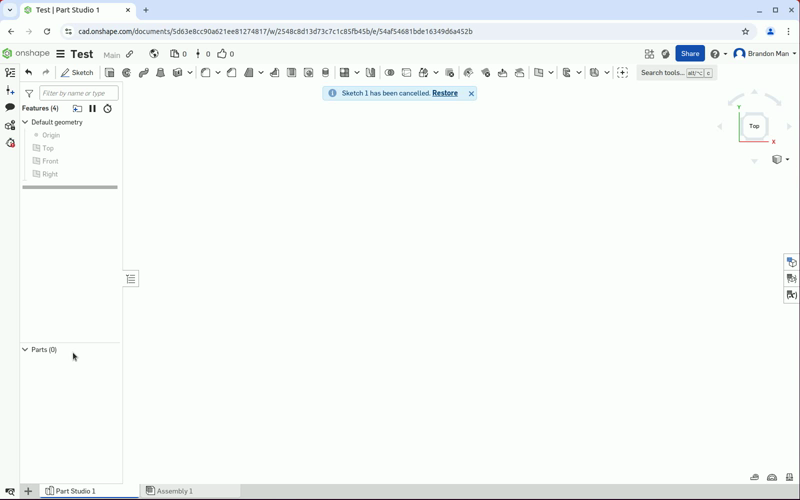
key_down(shift)
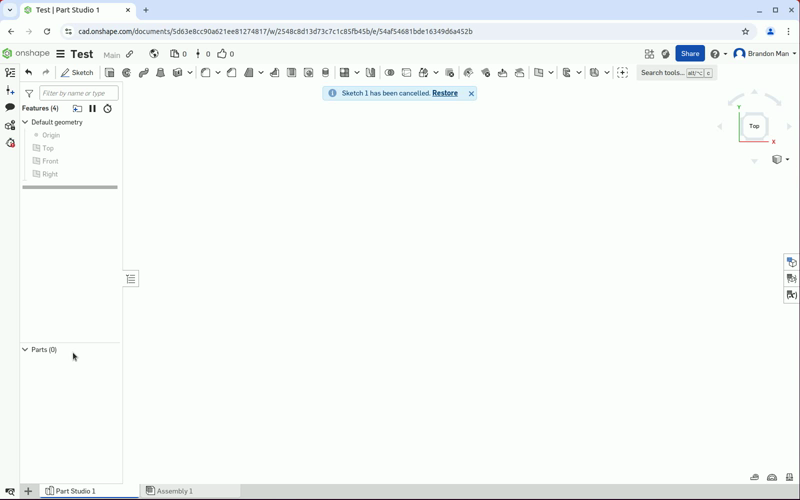
key(up)
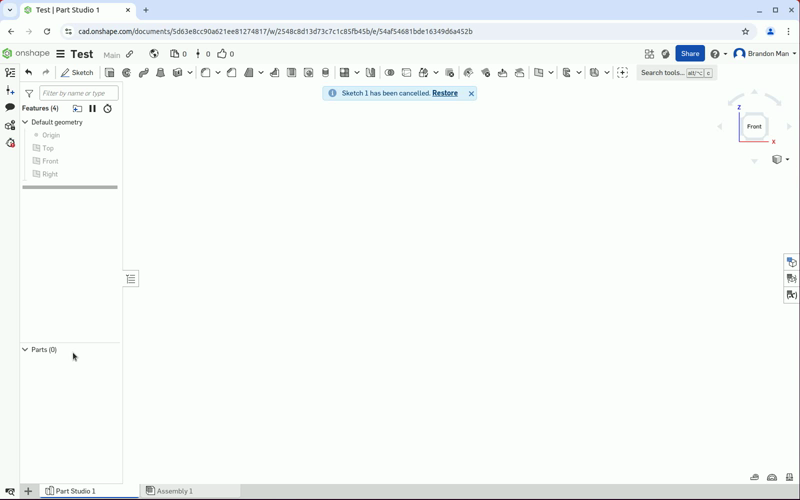
key_up(shift)
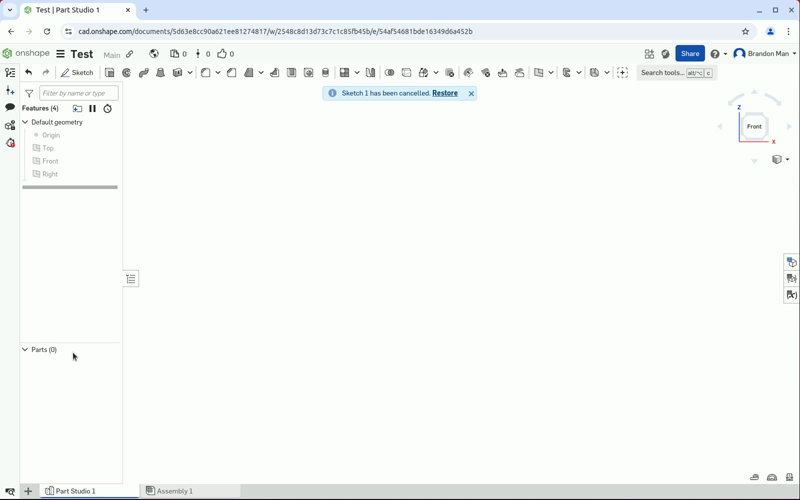
mouse_move(73, 352)
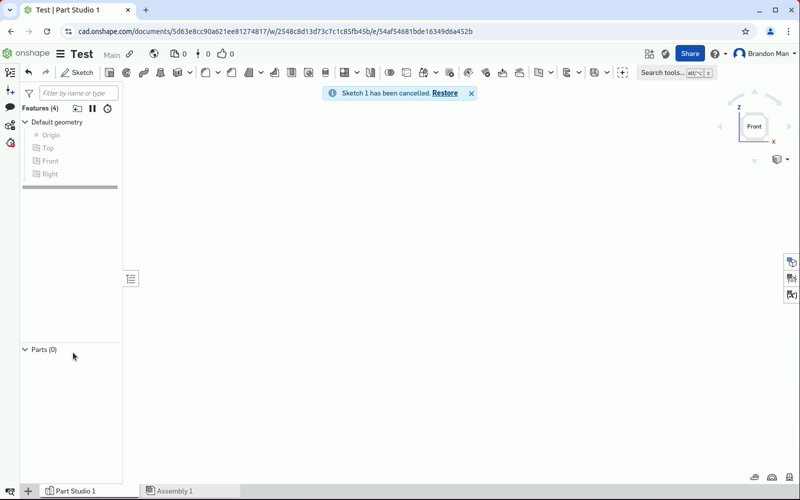
key(shift+y)
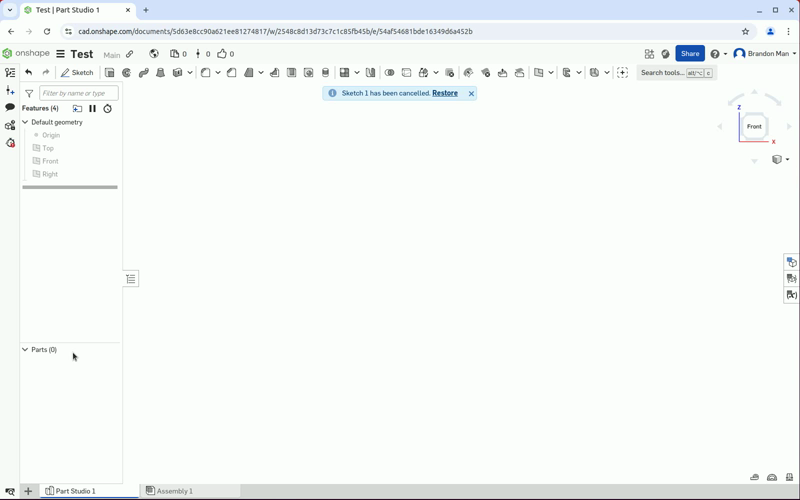
key(shift+s)
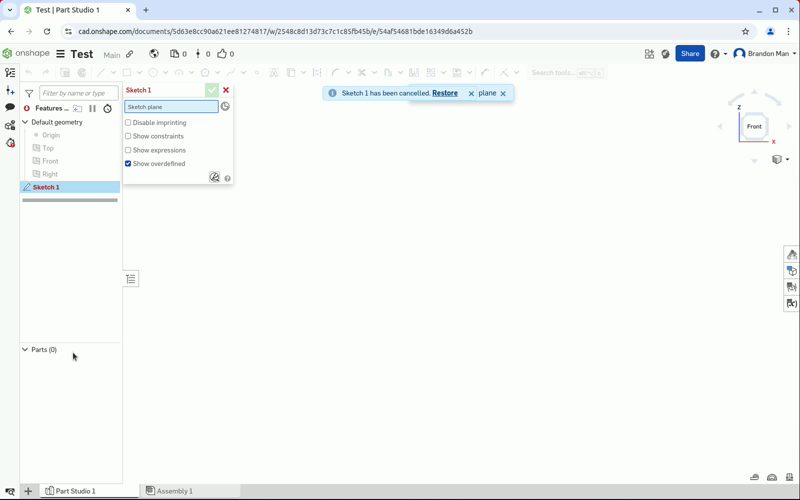
mouse_move(73, 163)
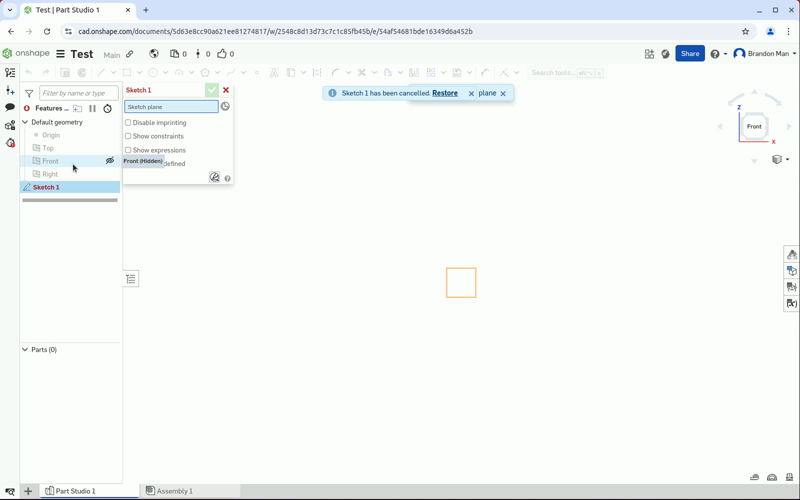
click(73, 163)
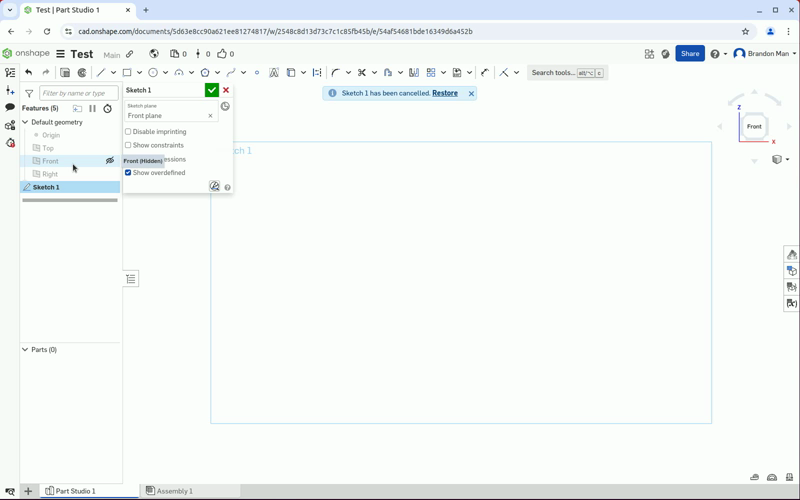
mouse_move(73, 352)
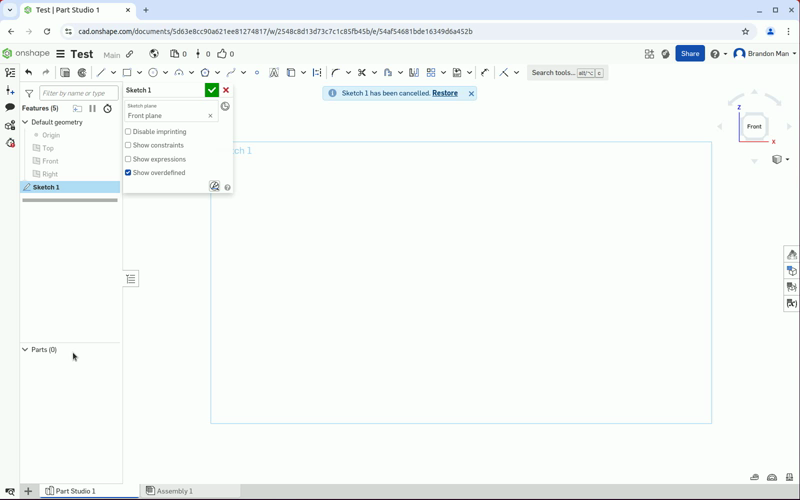
key(y)
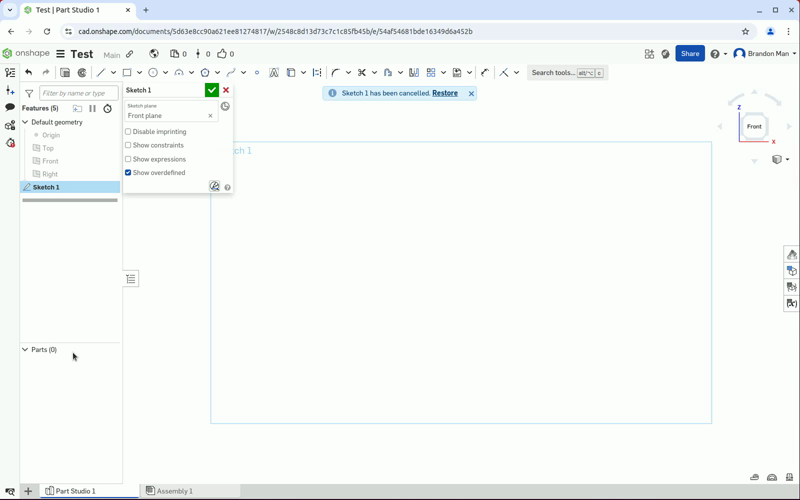
key(l)
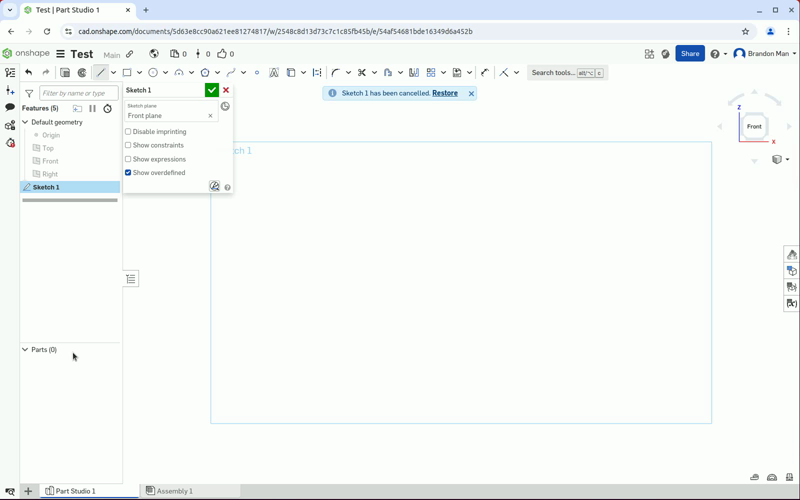
key_down(shift)
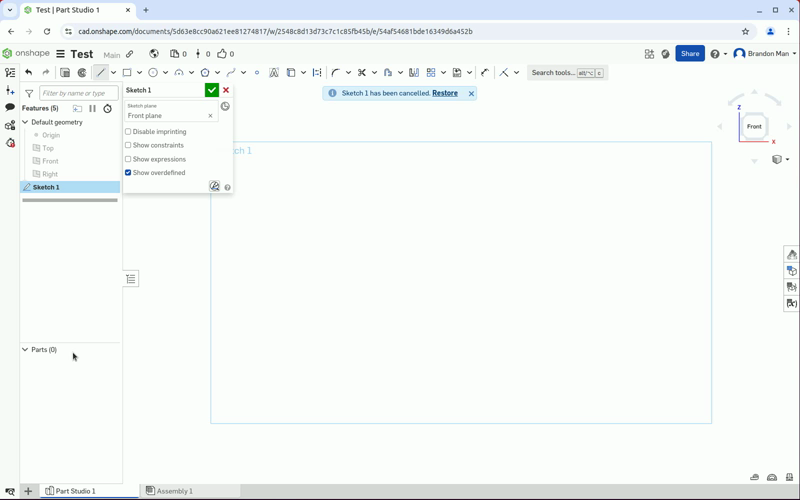
mouse_move(348, 282)
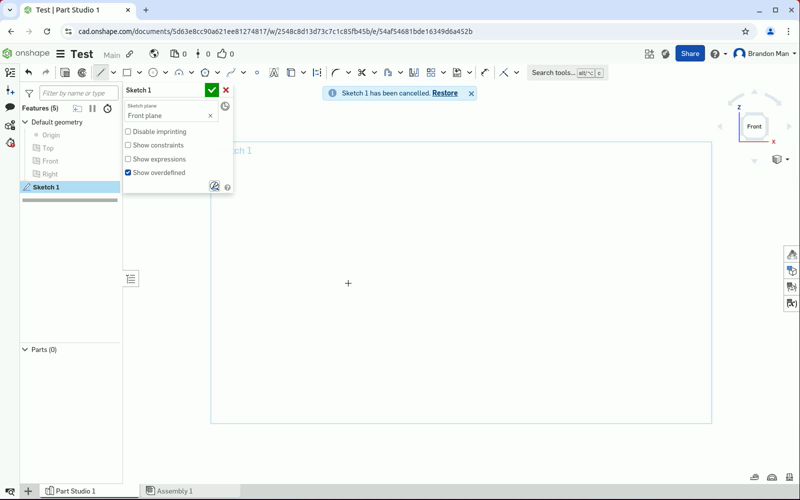
click(348, 282)
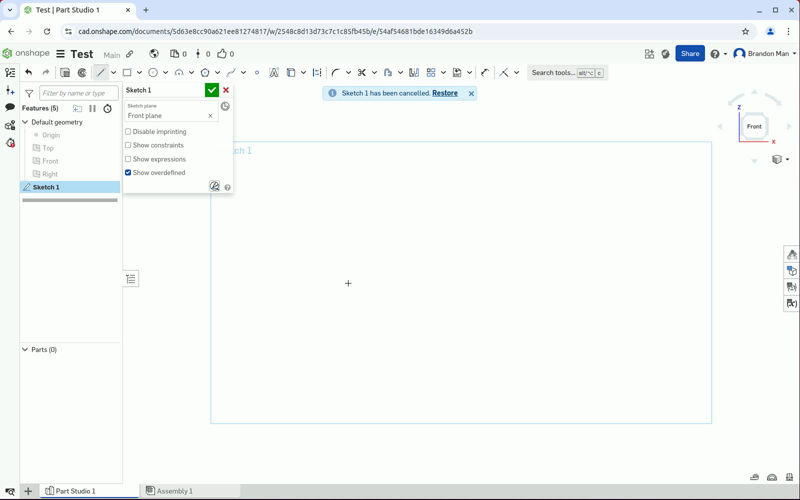
key_up(shift)
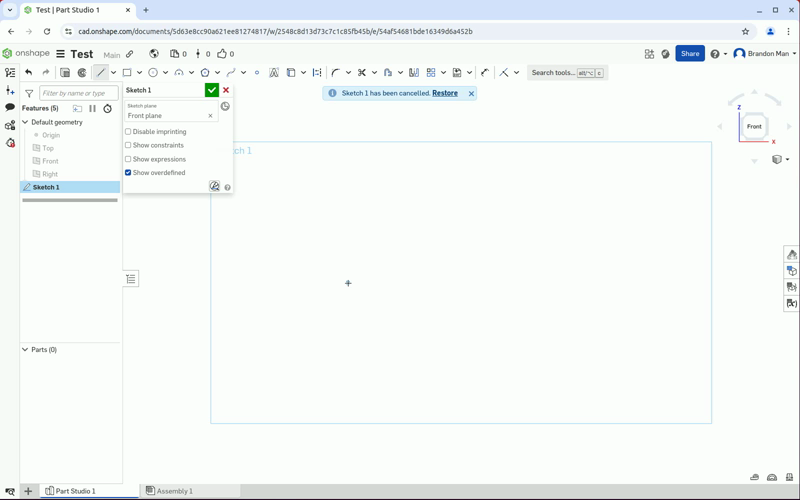
key_down(shift)
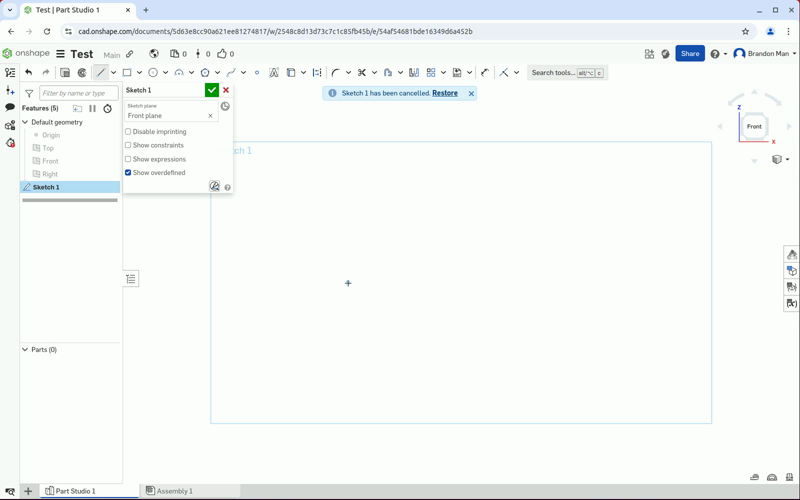
mouse_move(460, 282)
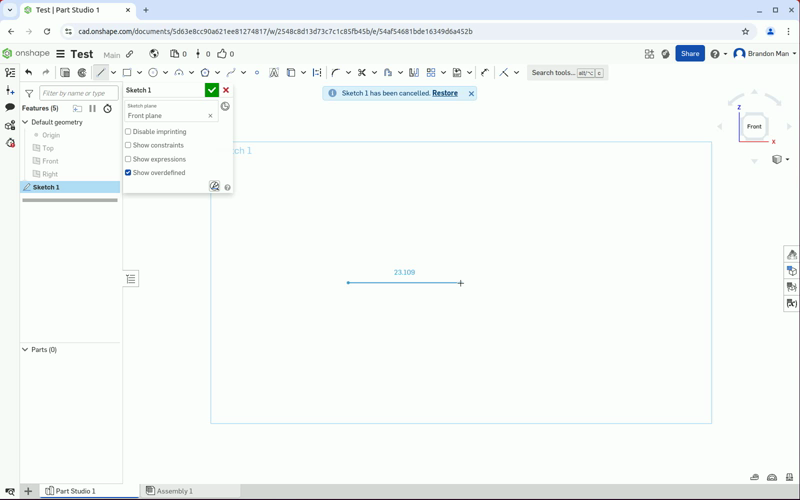
click(460, 282)
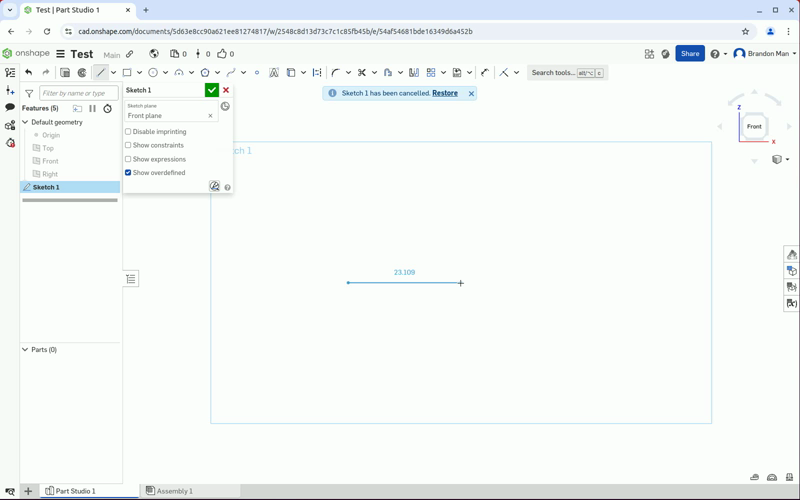
key_up(shift)
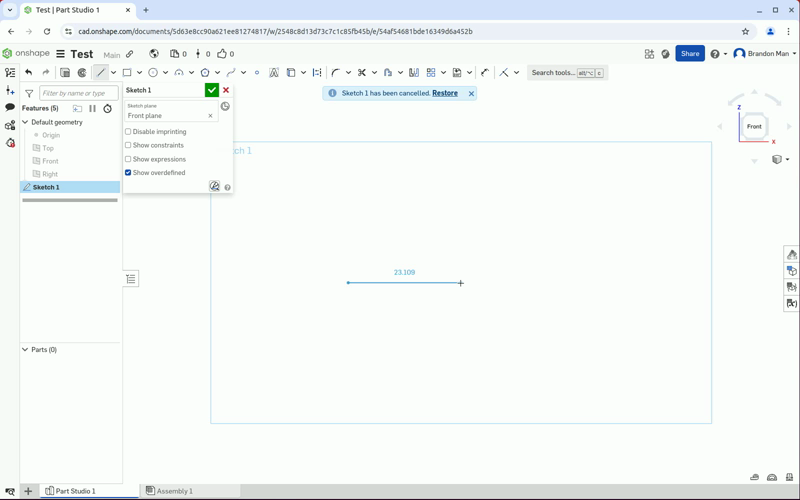
key_down(shift)
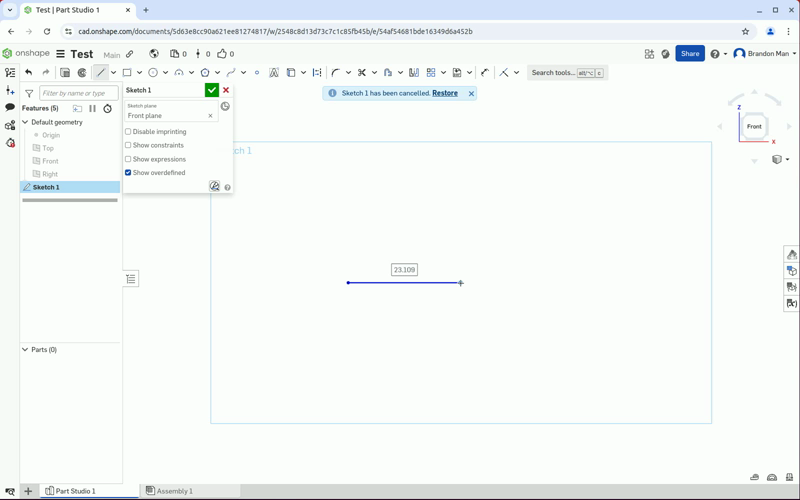
mouse_move(490, 282)
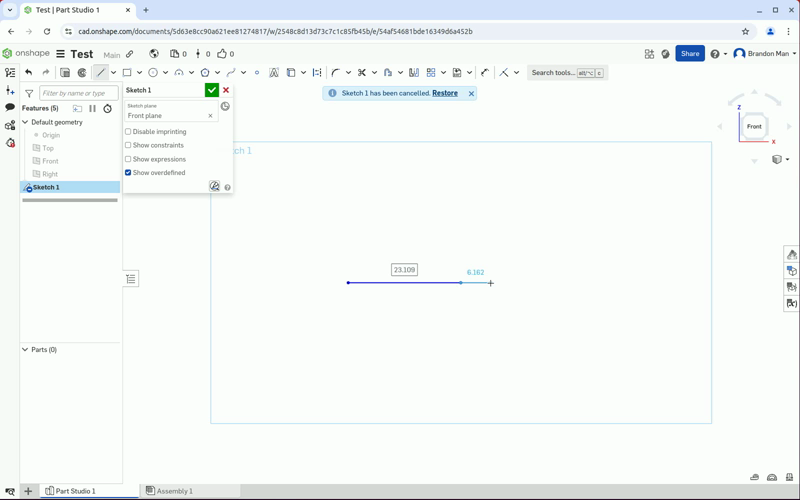
mouse_move(460, 264)
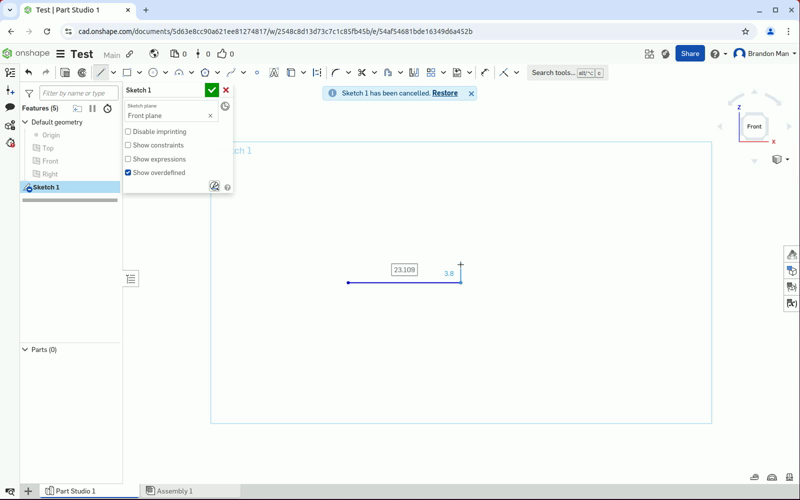
click(460, 264)
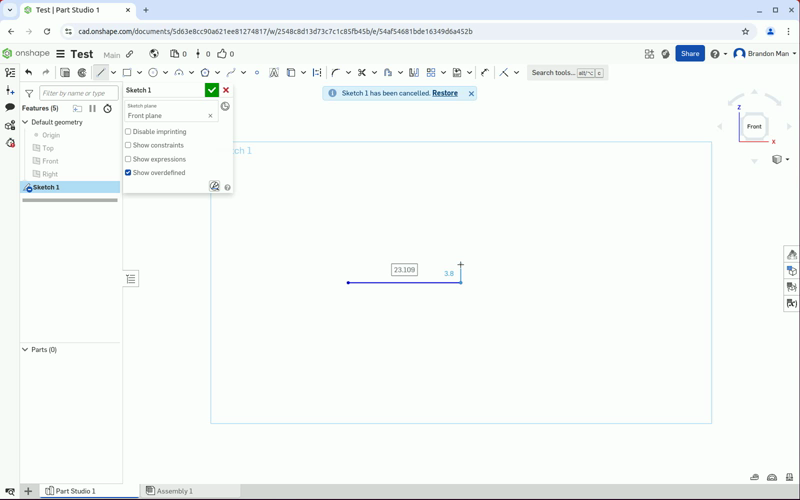
key_up(shift)
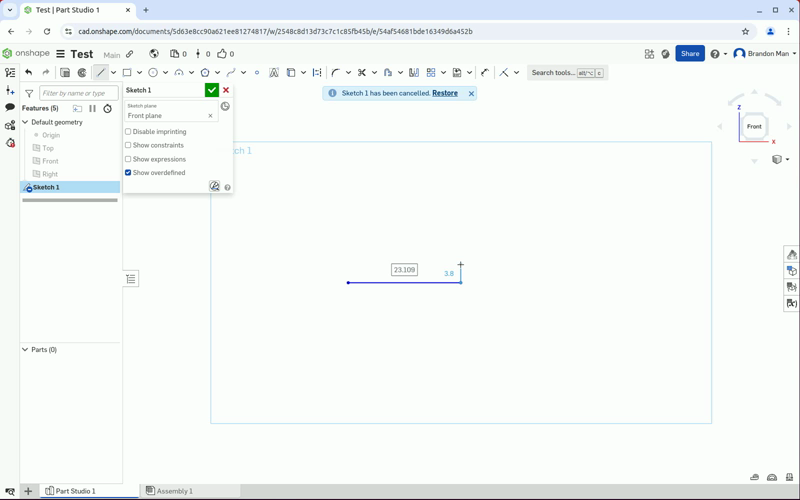
key_down(shift)
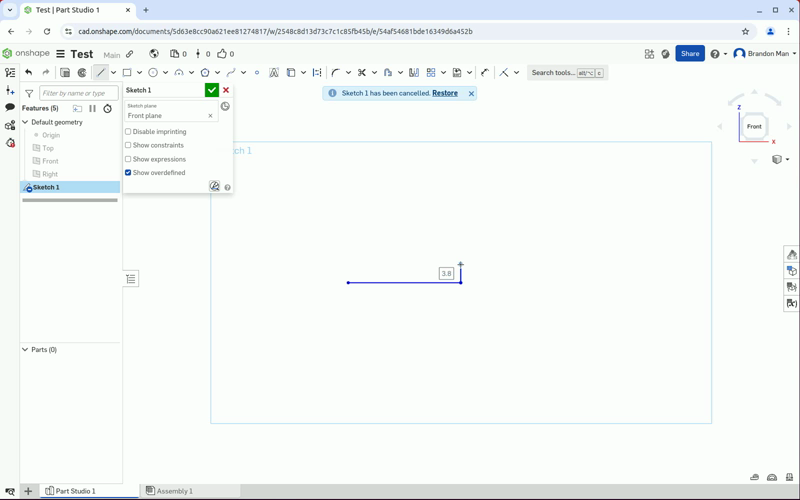
mouse_move(348, 264)
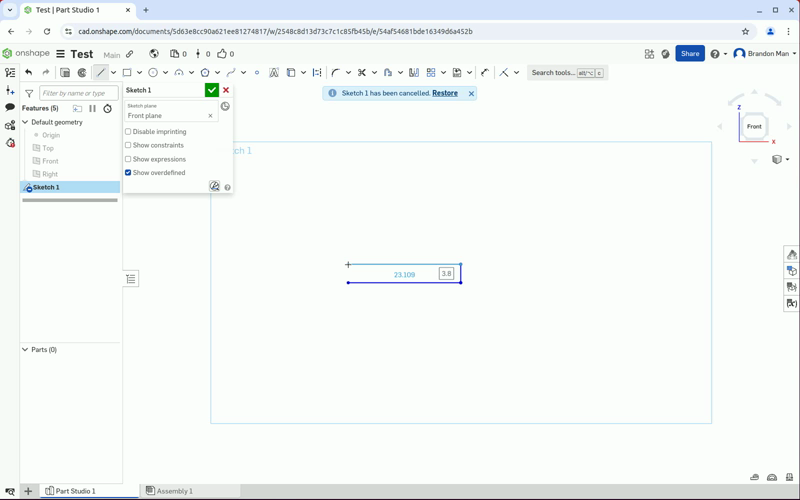
click(348, 264)
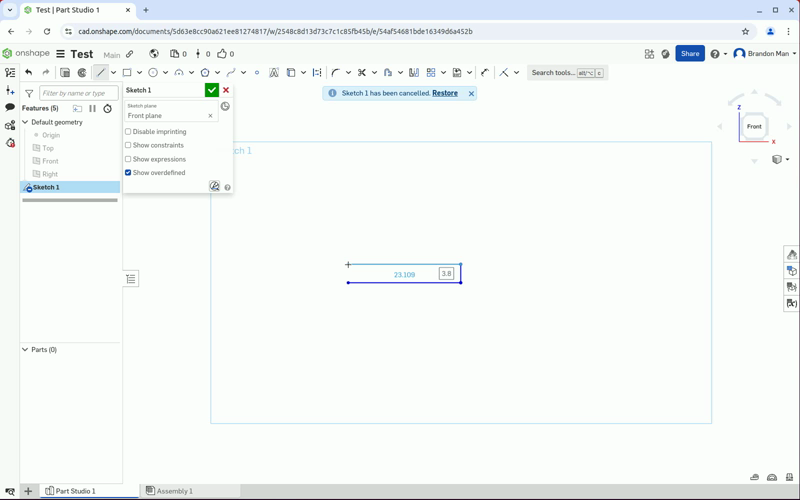
key_up(shift)
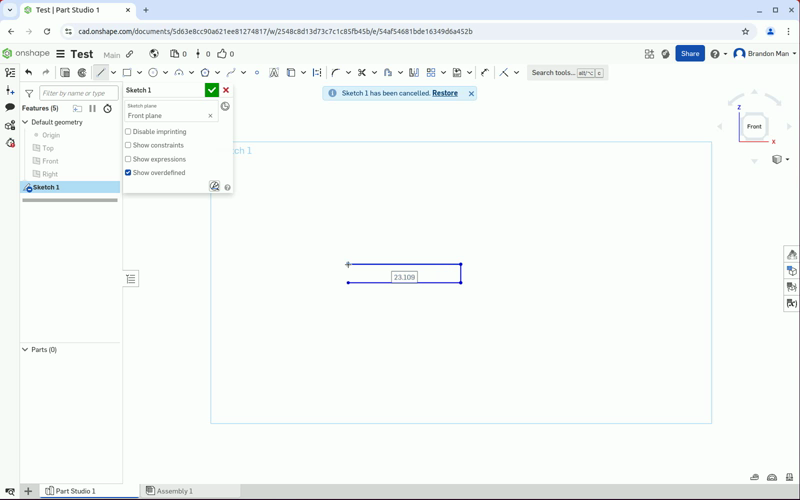
mouse_move(378, 264)
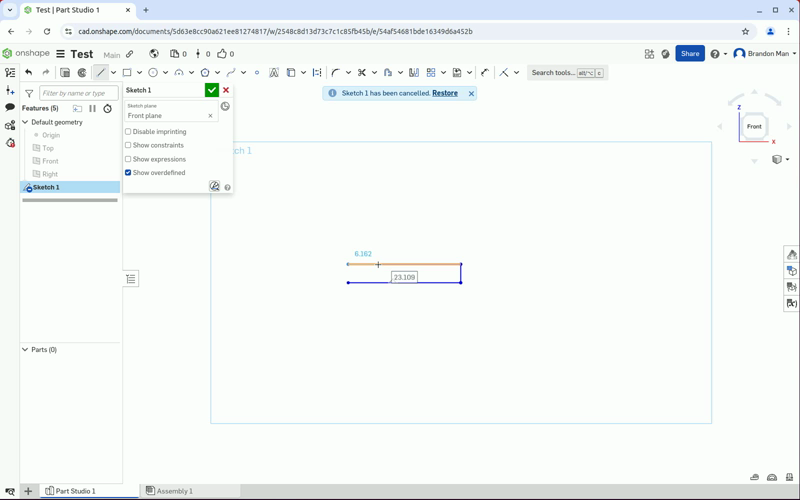
key_down(shift)
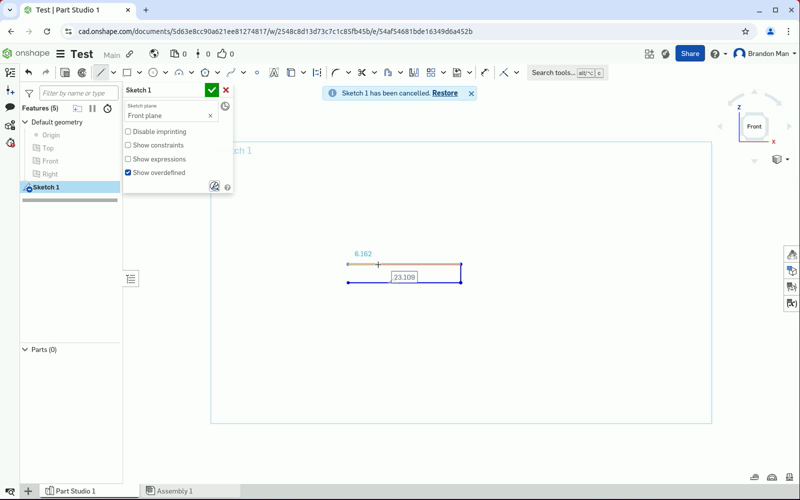
mouse_move(348, 282)
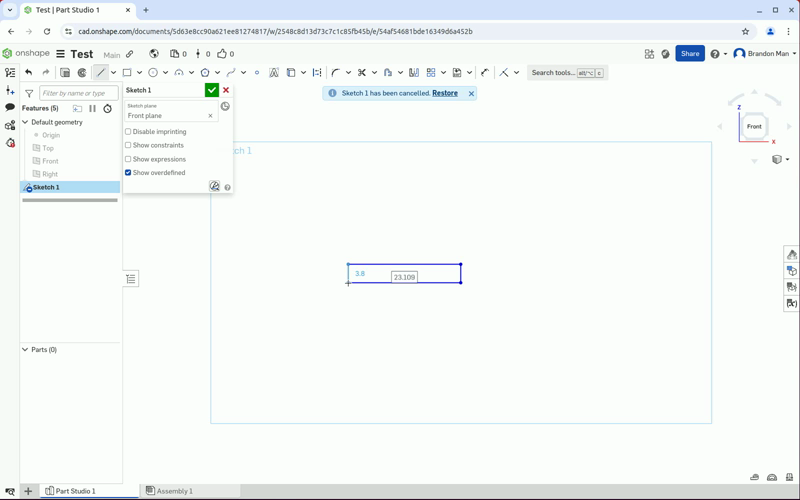
key_up(shift)
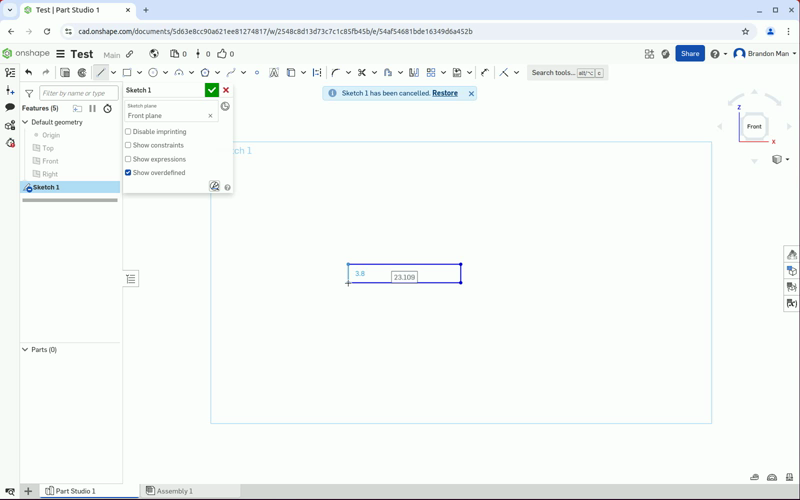
click(348, 282)
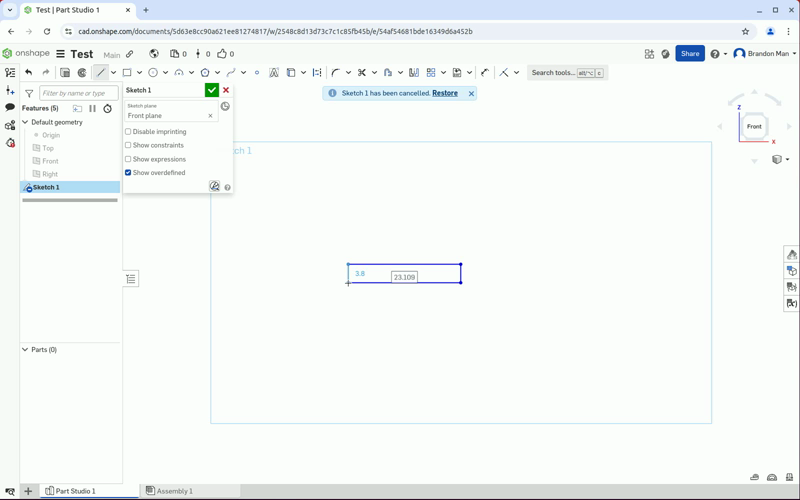
key(esc)
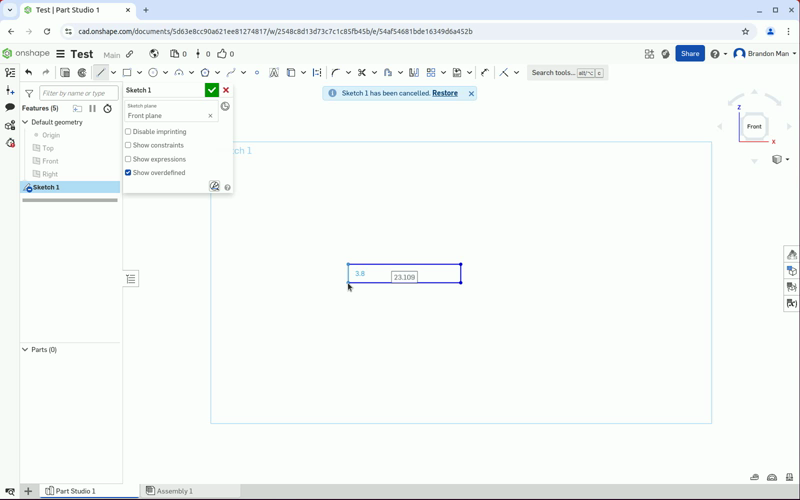
mouse_move(418, 272)
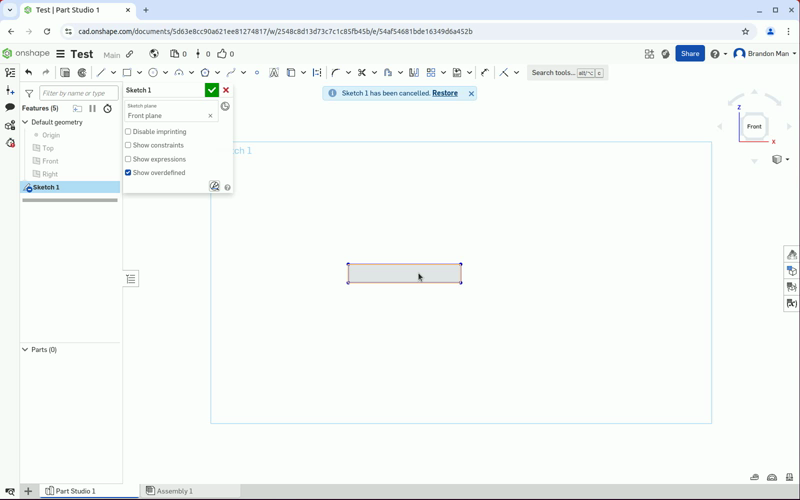
click(418, 272)
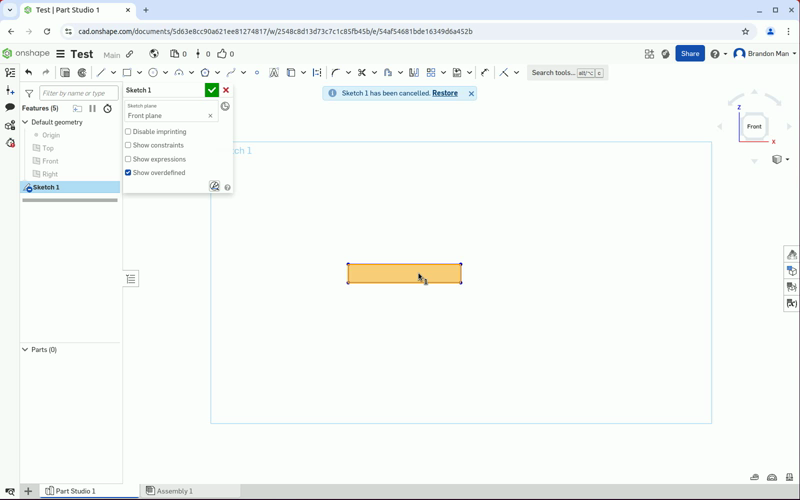
mouse_move(73, 352)
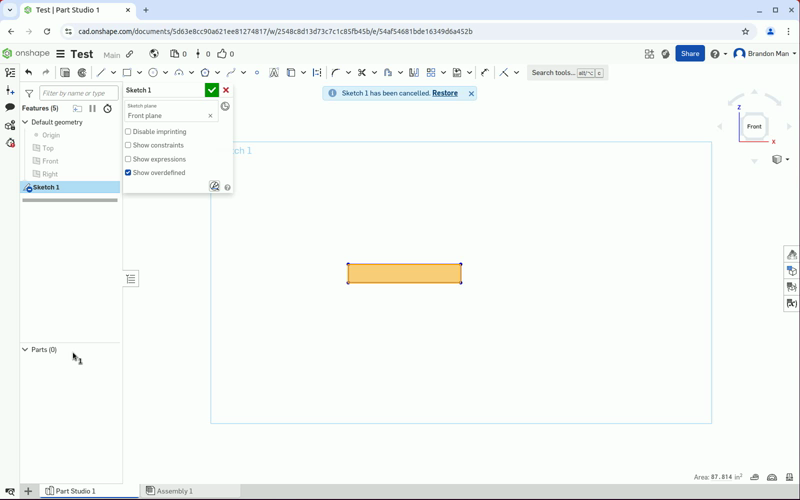
key(shift+y)
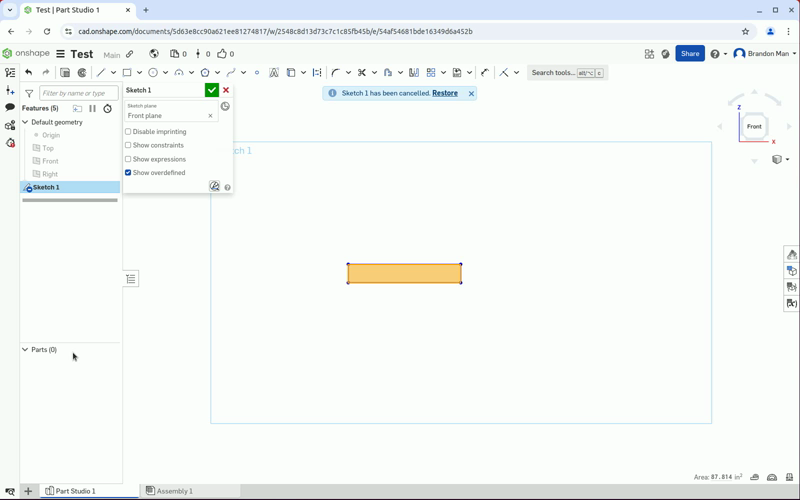
key(shift+e)
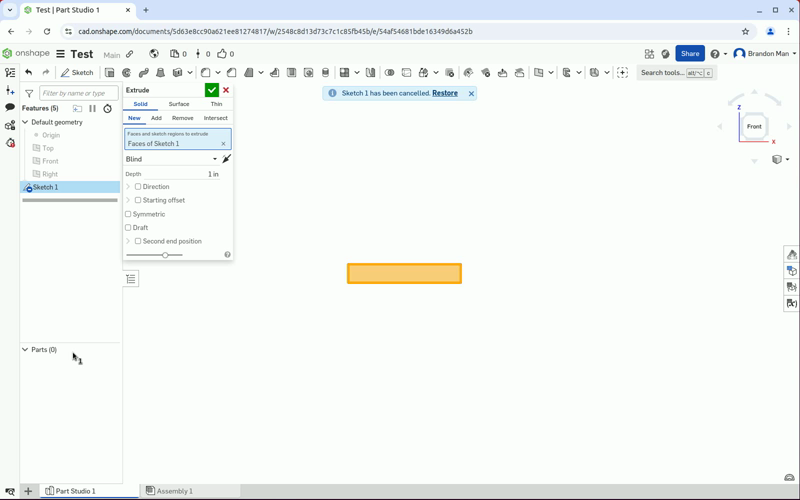
mouse_move(143, 106)
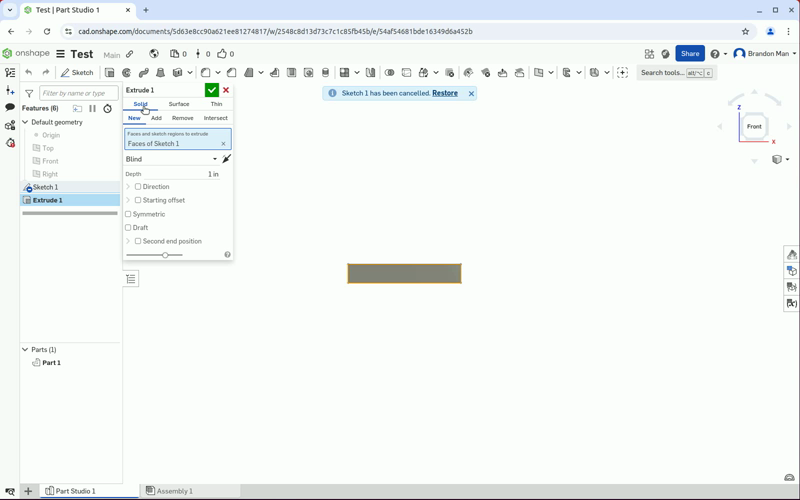
click(143, 106)
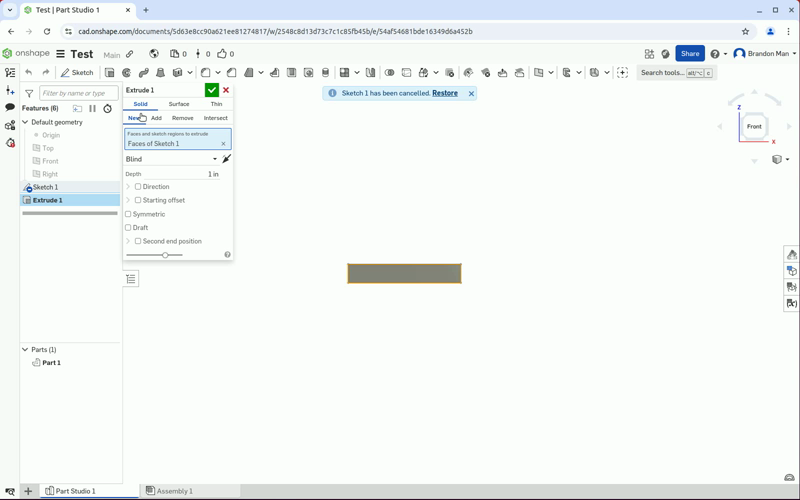
mouse_move(137, 120)
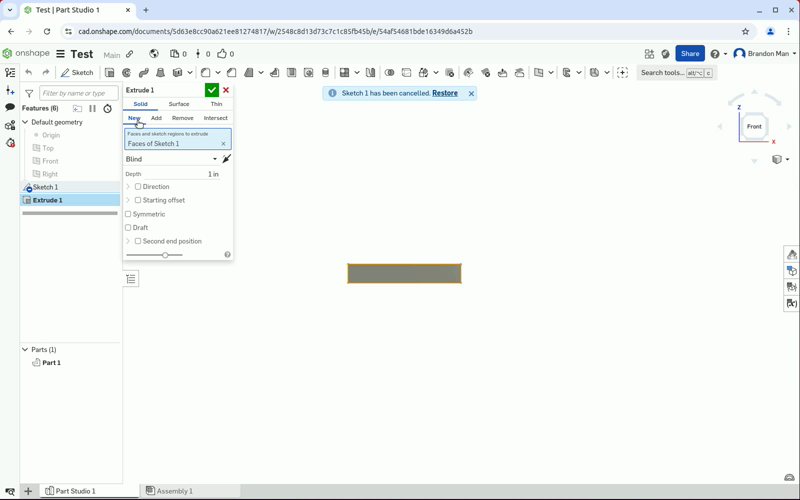
click(137, 120)
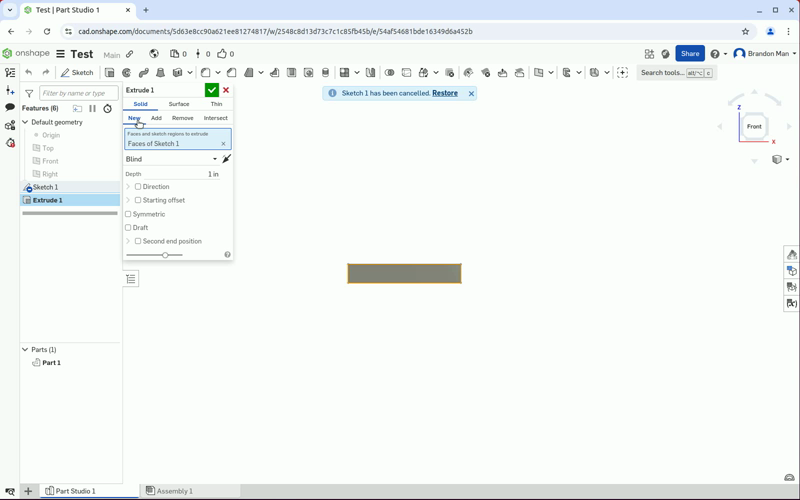
key(tab, 4)
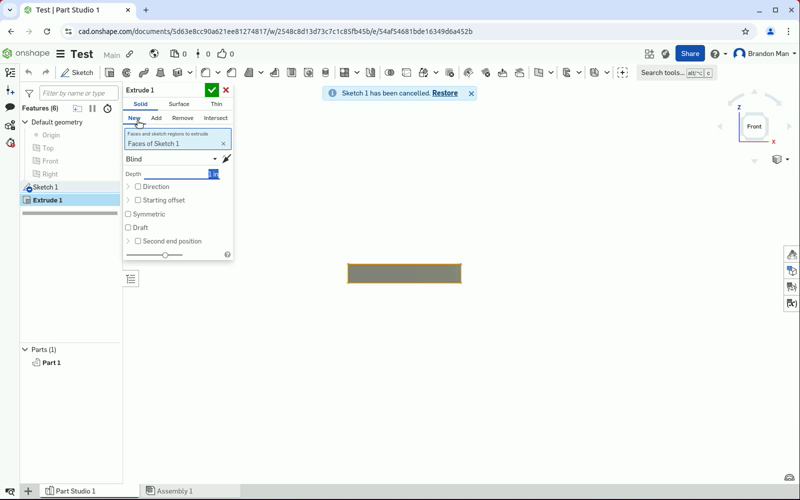
text(-15.405)
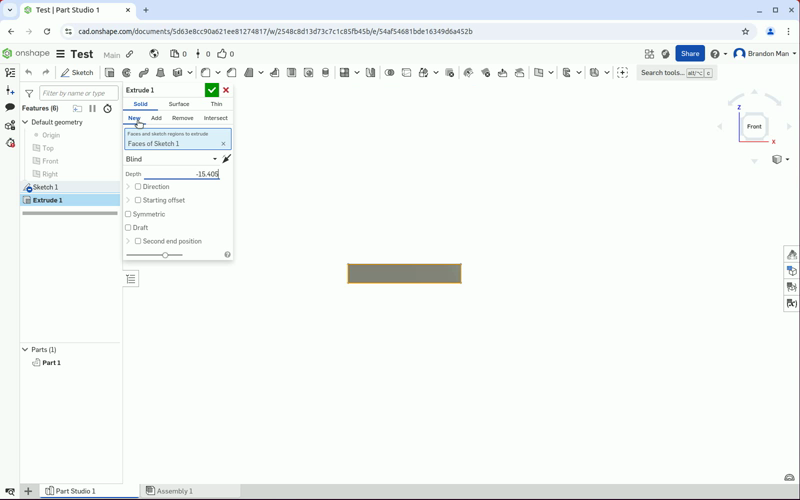
key(enter)
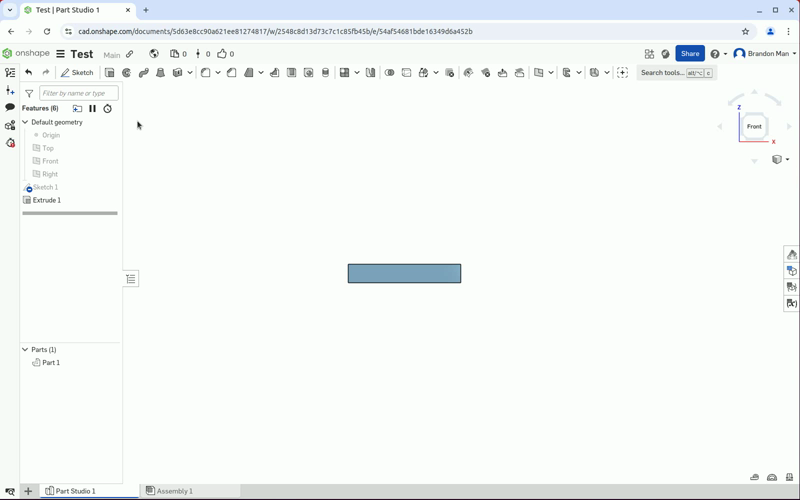
key(shift+h)
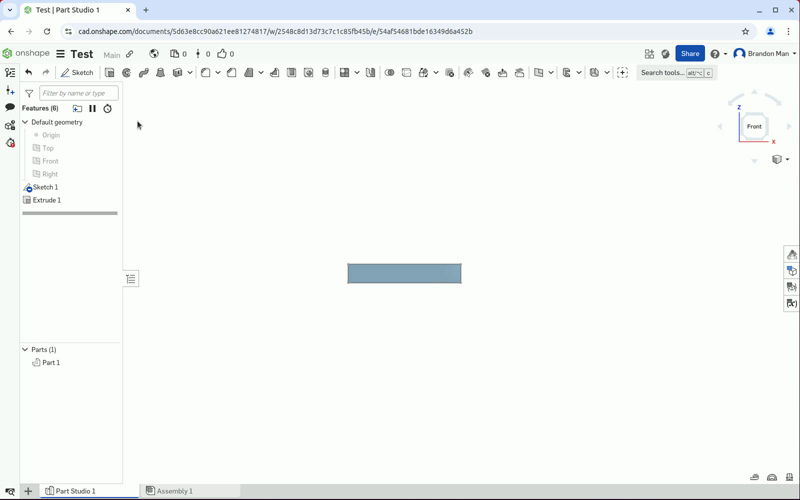
key(shift+h)
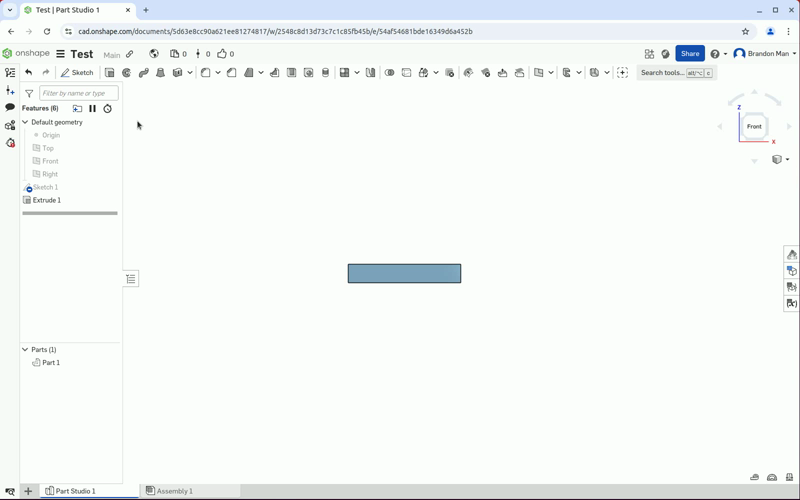
mouse_move(73, 189)
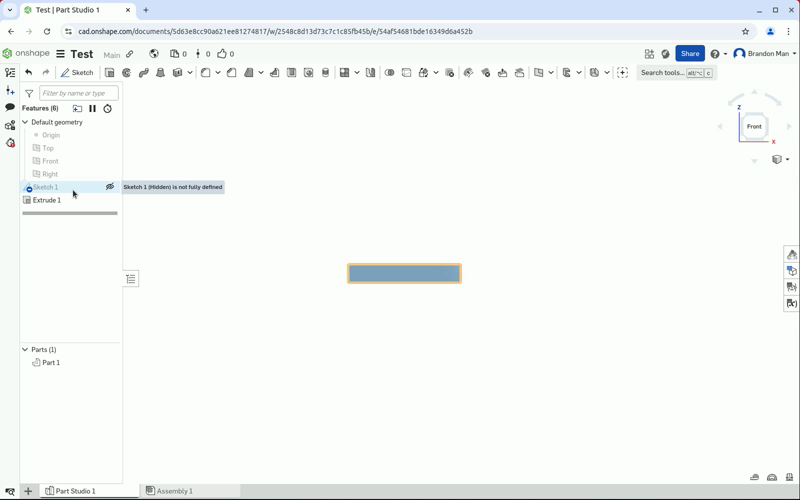
click(73, 189)
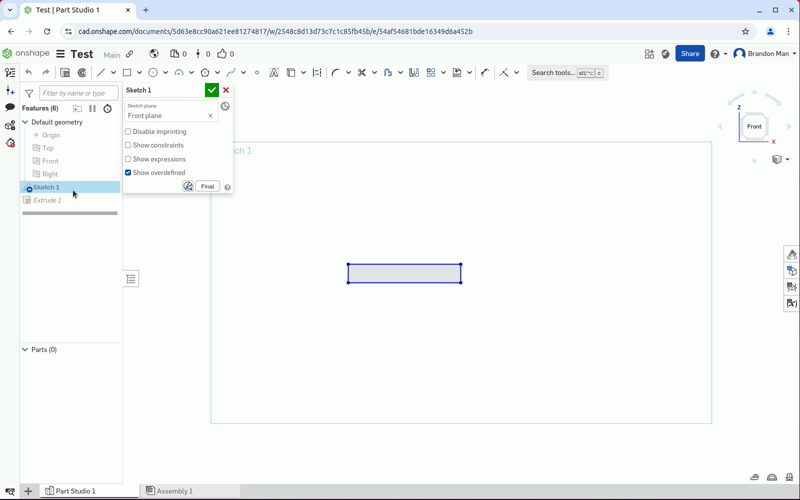
mouse_move(229, 92)
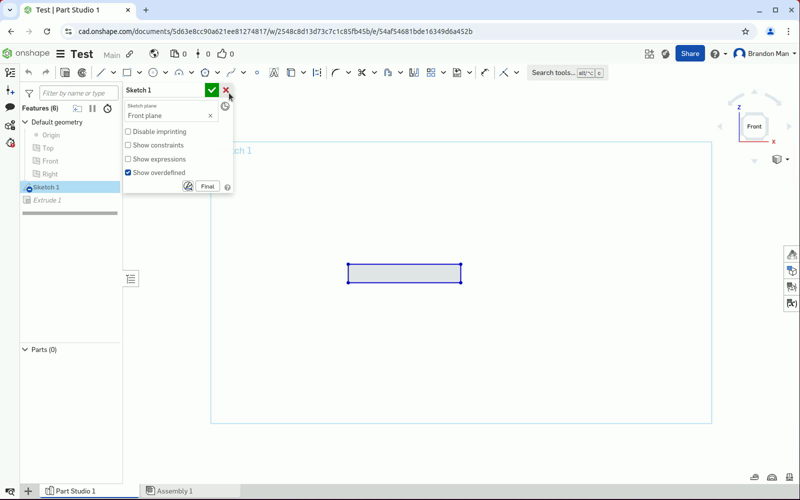
click(229, 92)
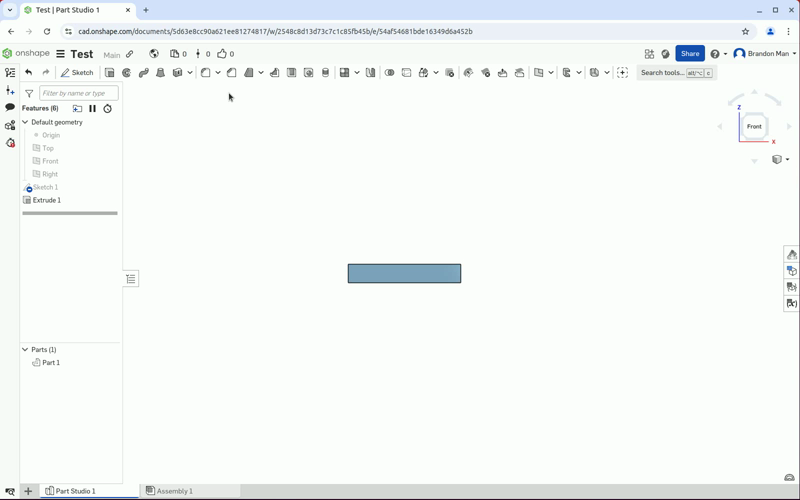
mouse_move(73, 352)
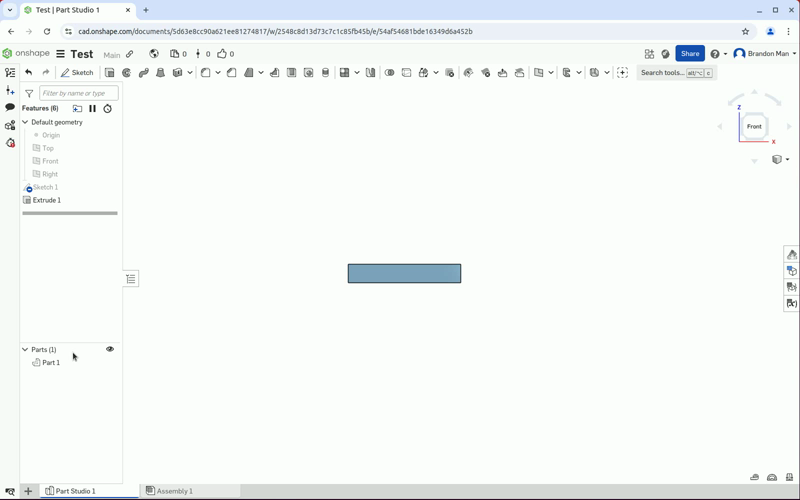
key(y)
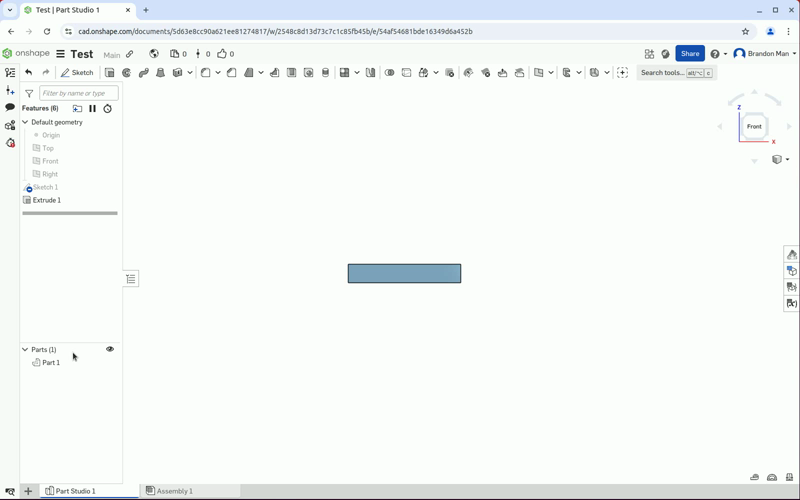
key(shift+p)
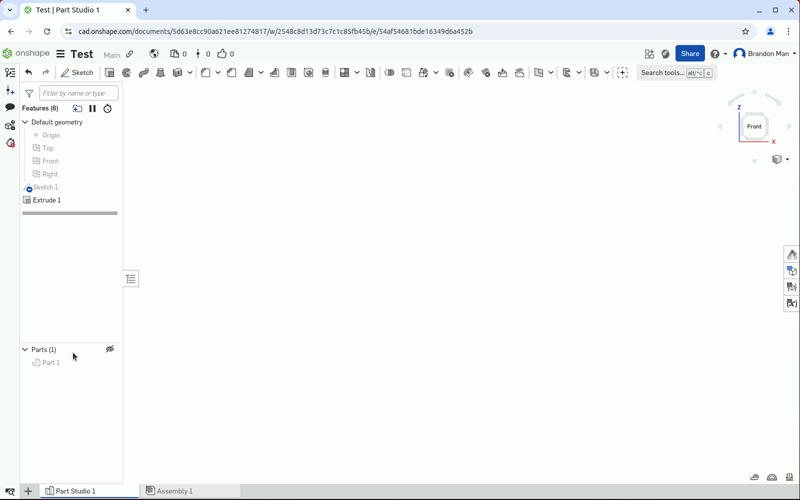
key(space)
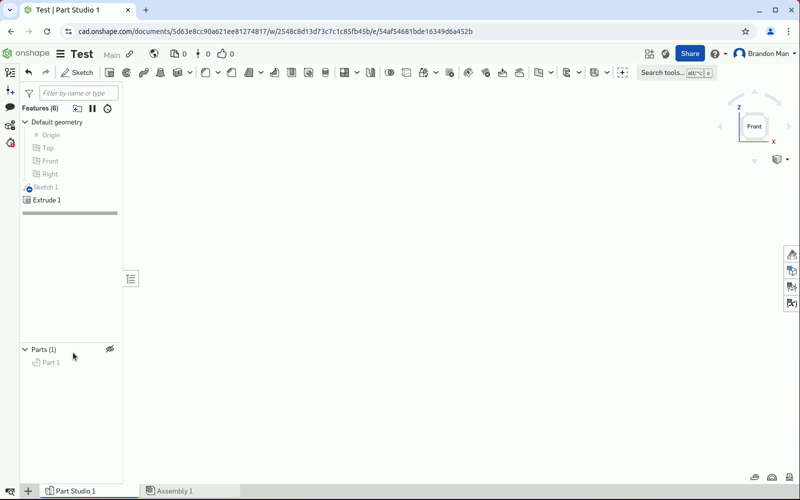
key_down(shift)
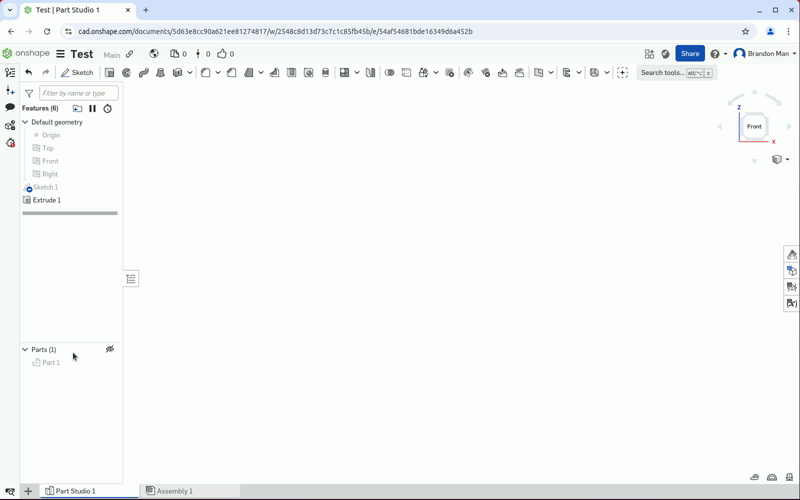
key(left)
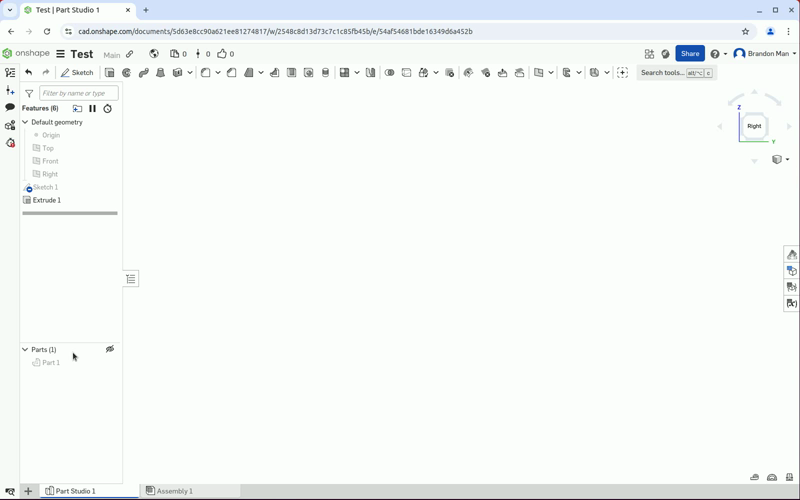
key_up(shift)
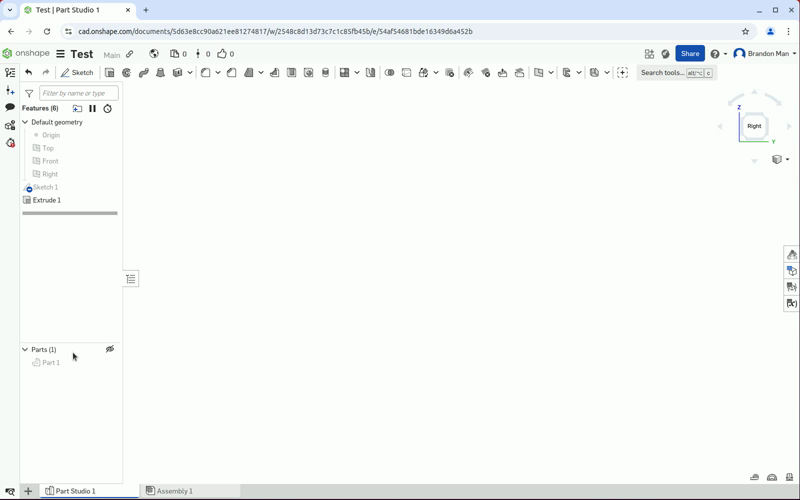
mouse_move(73, 352)
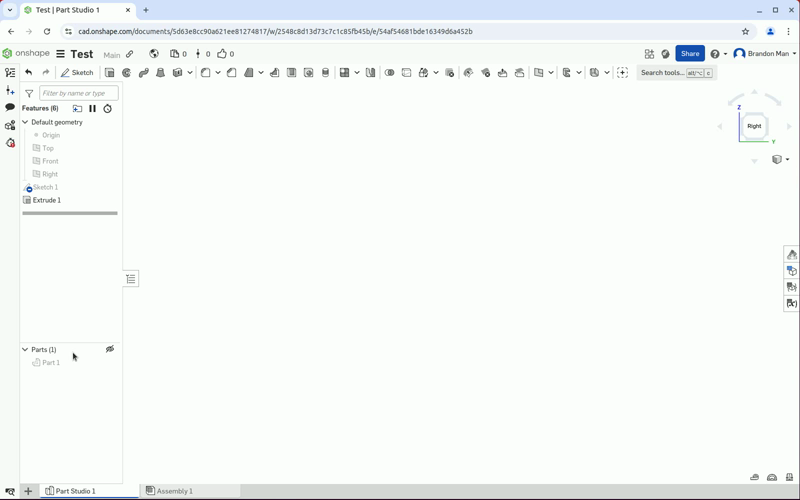
key(shift+y)
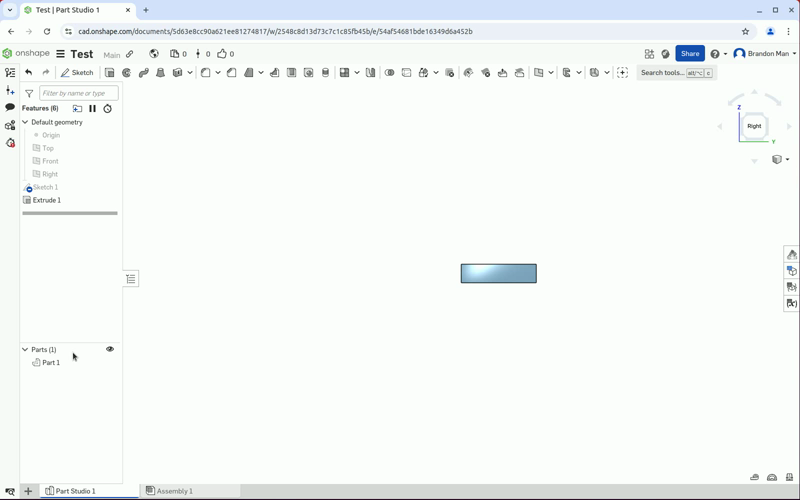
mouse_move(541, 75)
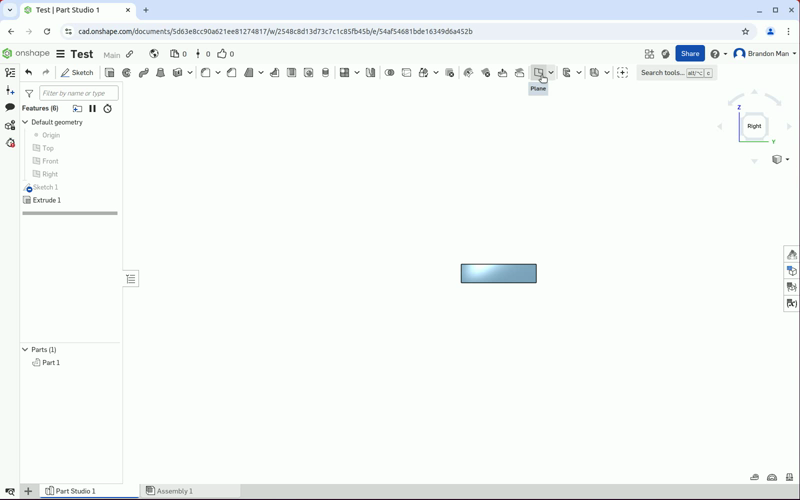
click(541, 75)
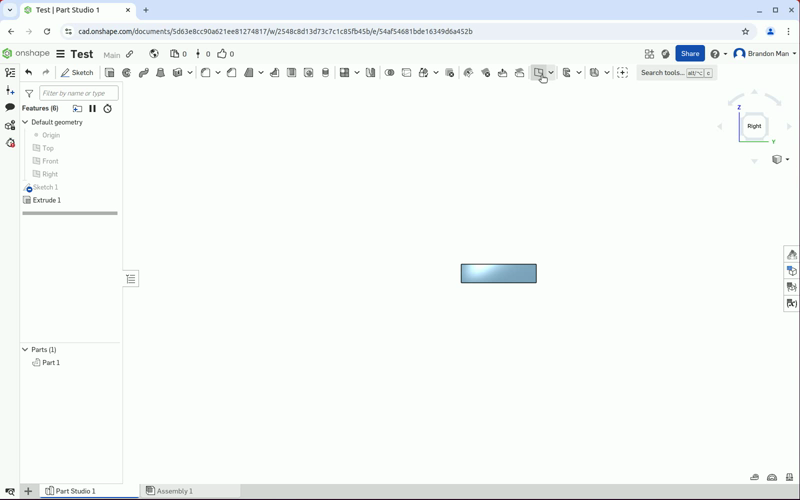
mouse_move(73, 176)
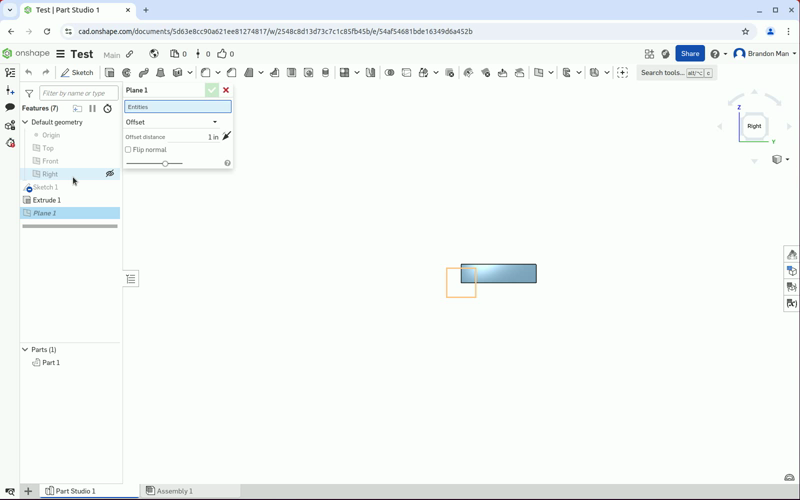
click(73, 176)
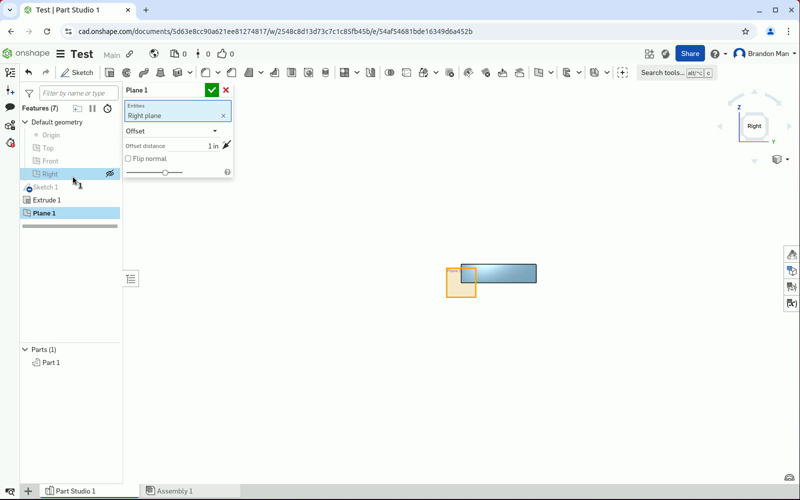
key(tab, 2)
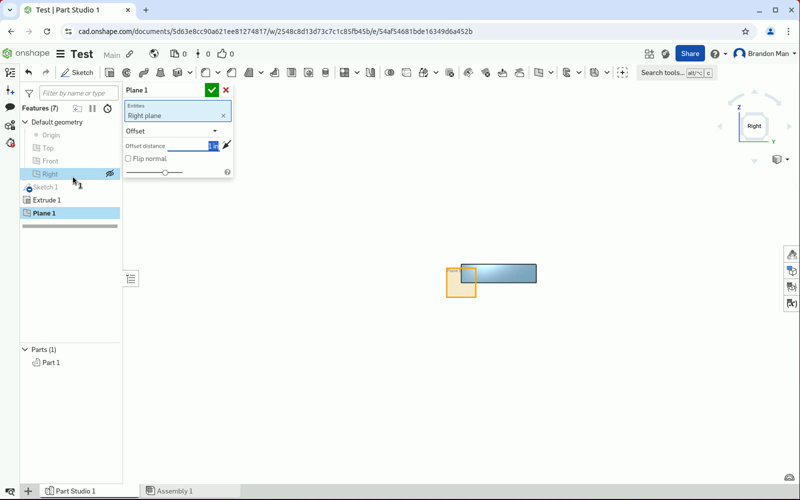
text(23.108)
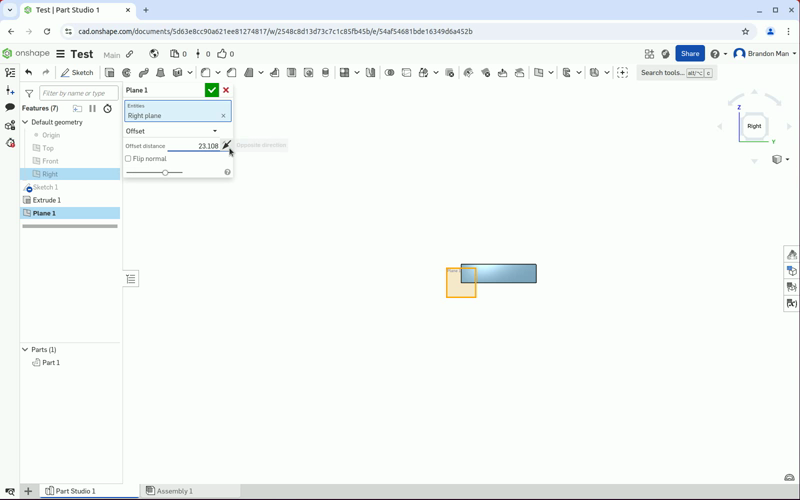
mouse_move(229, 147)
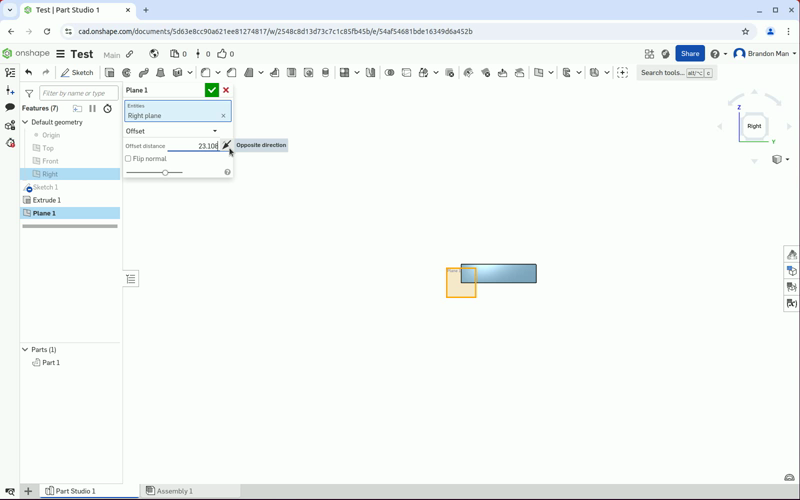
click(229, 147)
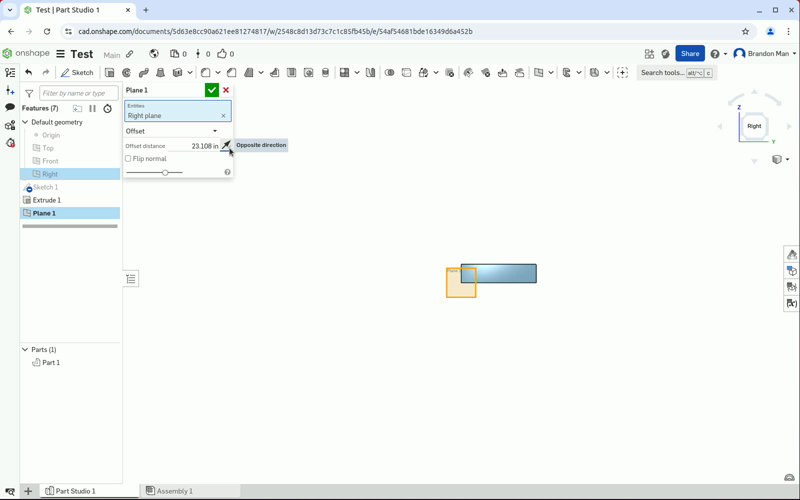
key(enter, 2)
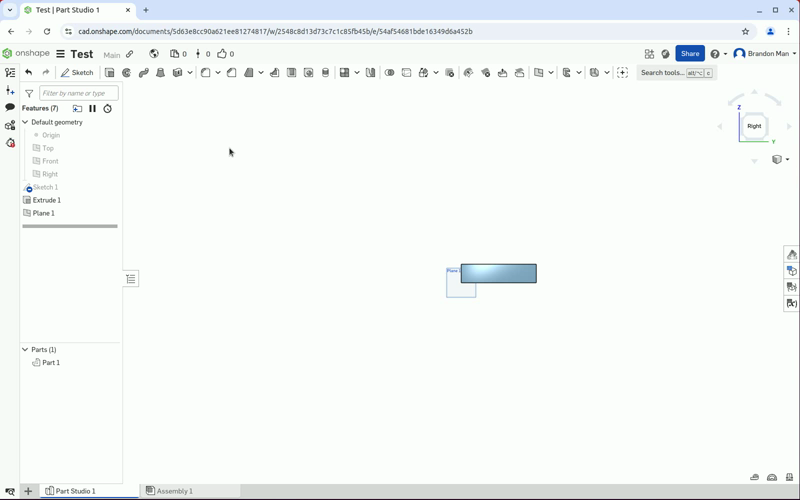
key(shift+s)
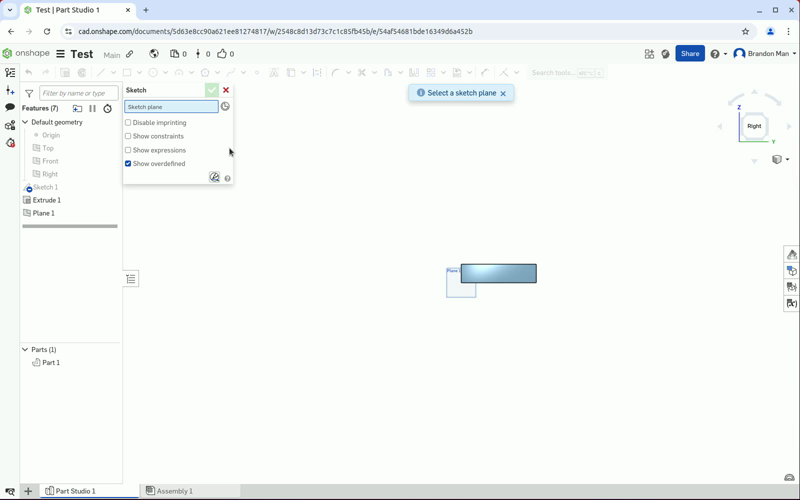
mouse_move(73, 215)
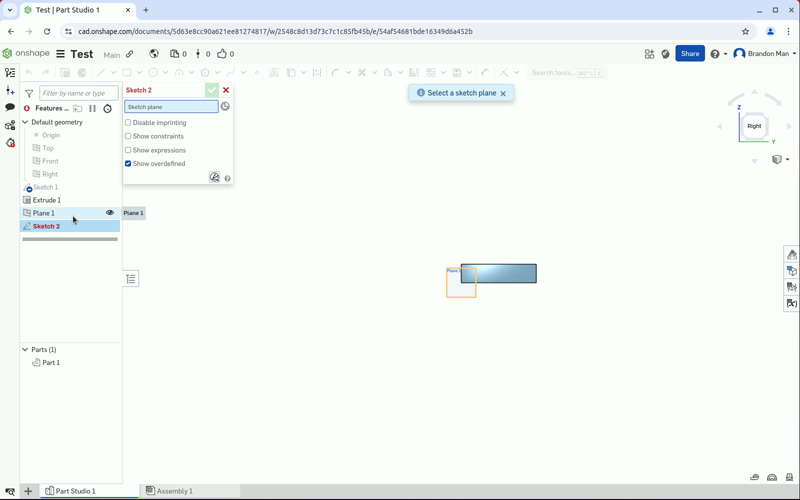
click(73, 215)
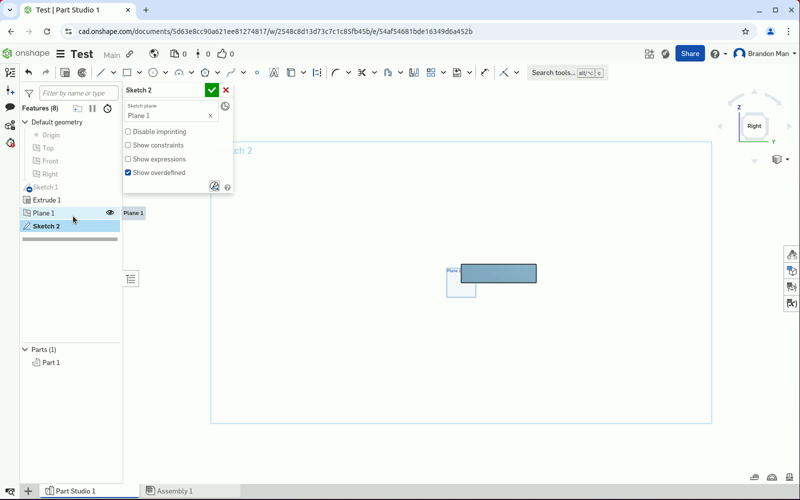
mouse_move(73, 352)
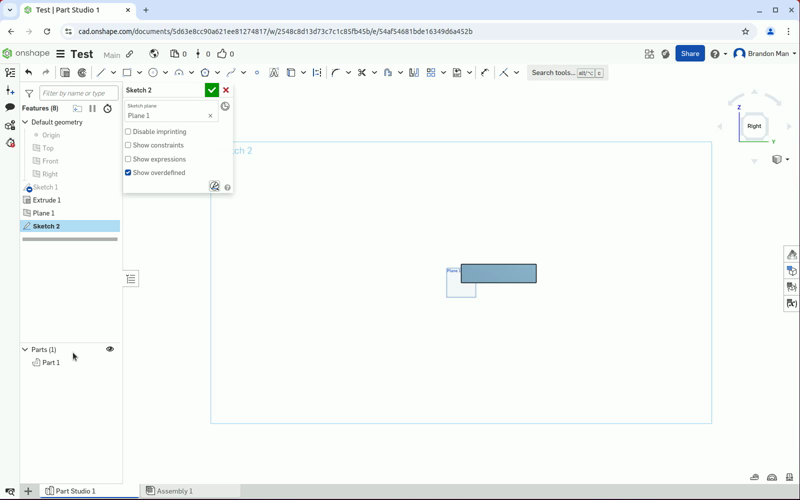
key(y)
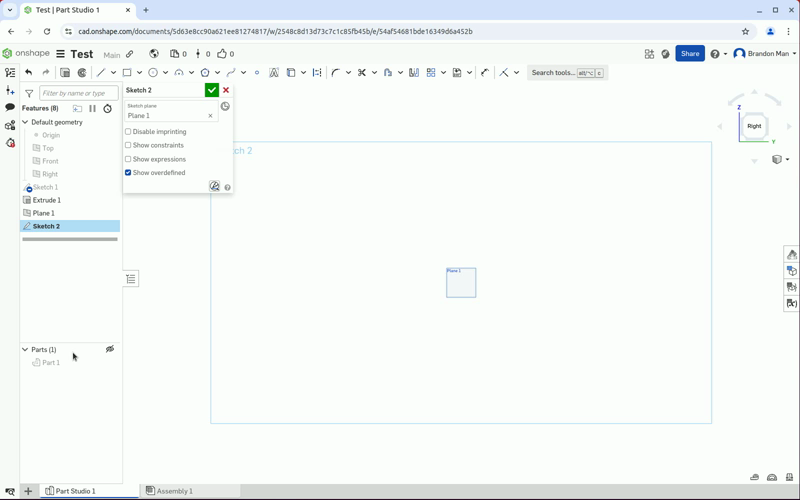
key(l)
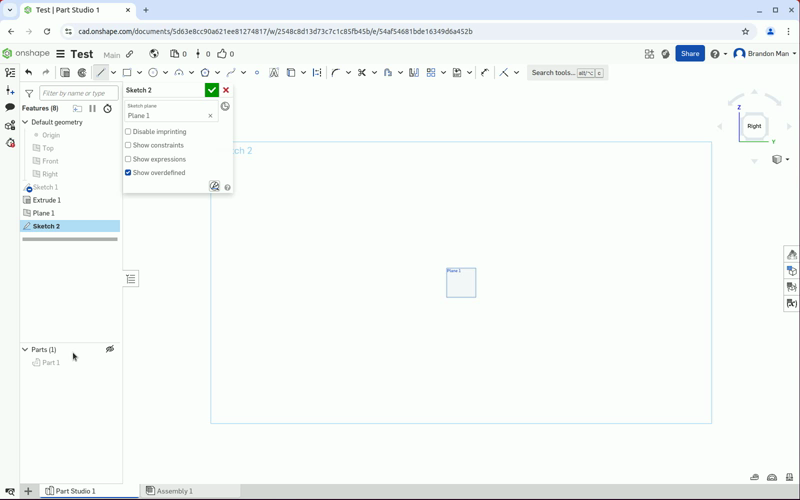
key_down(shift)
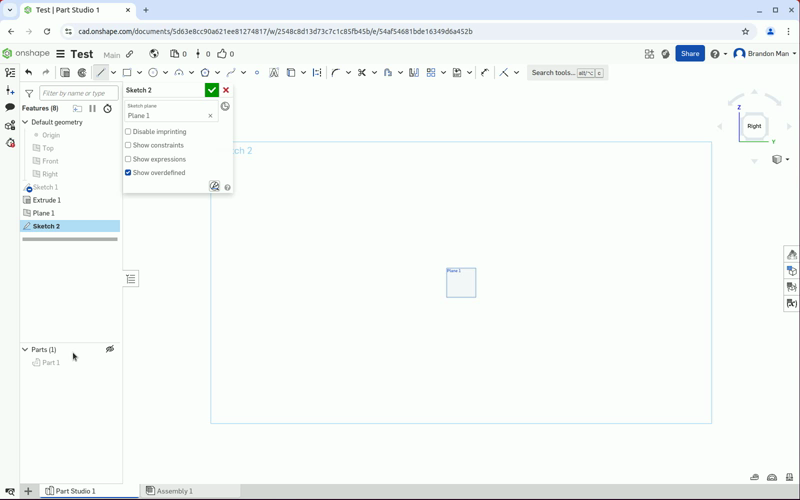
mouse_move(460, 264)
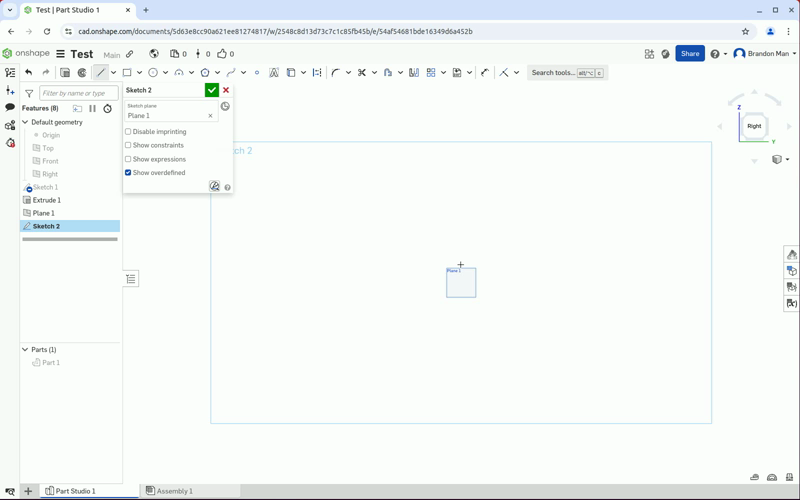
click(460, 264)
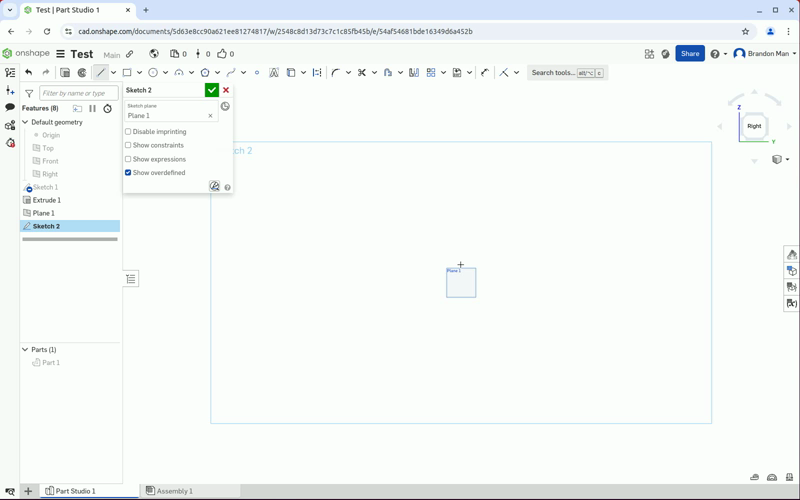
key_up(shift)
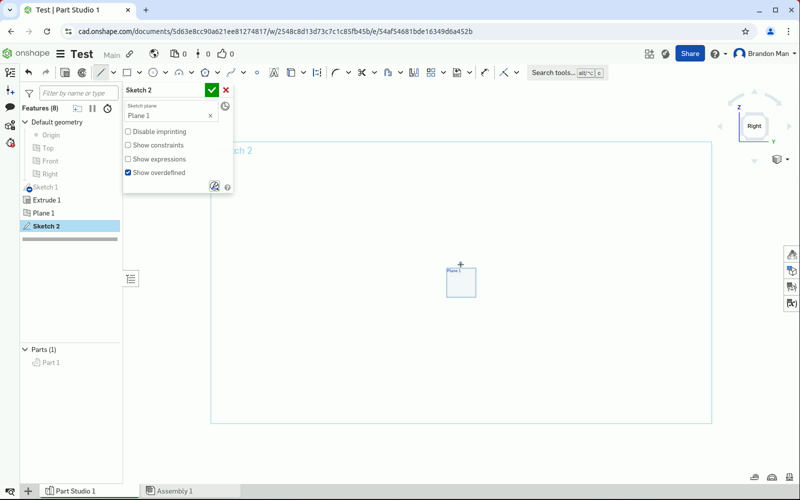
key_down(shift)
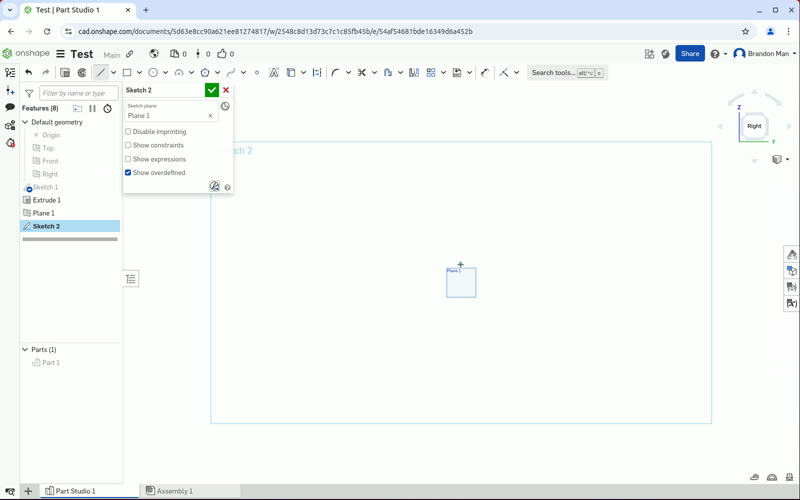
mouse_move(536, 264)
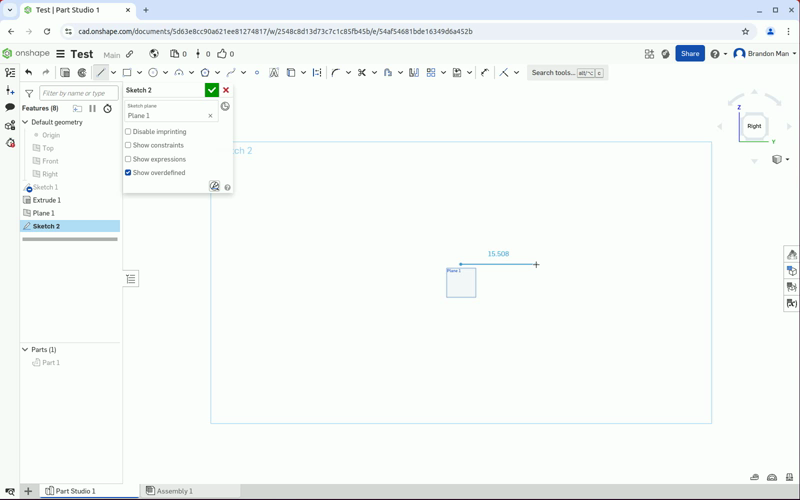
click(536, 264)
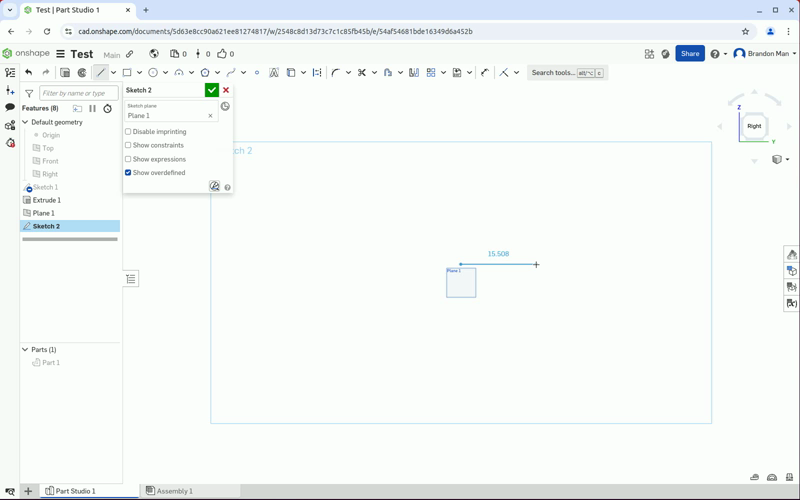
key_up(shift)
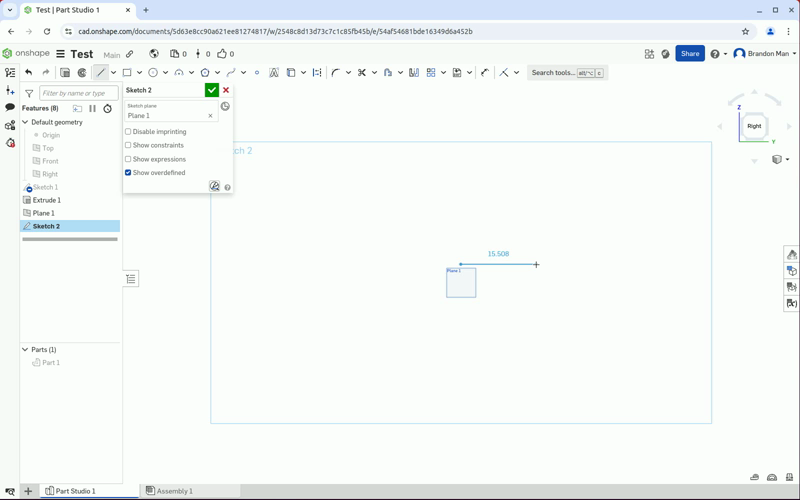
key_down(shift)
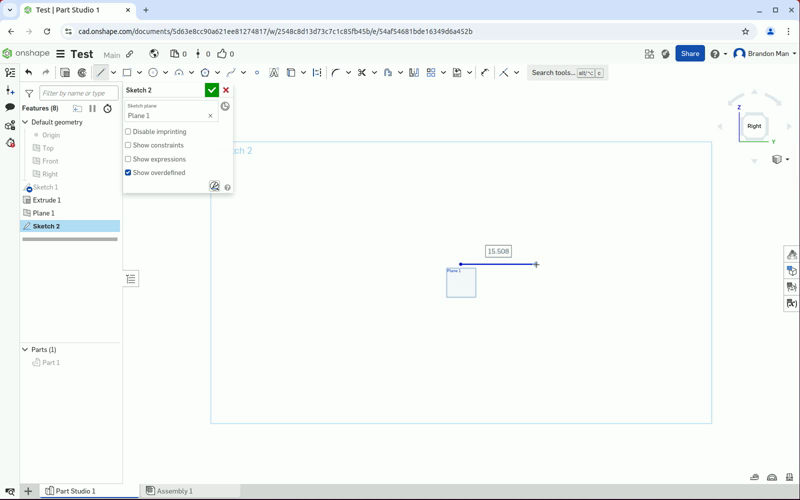
mouse_move(566, 264)
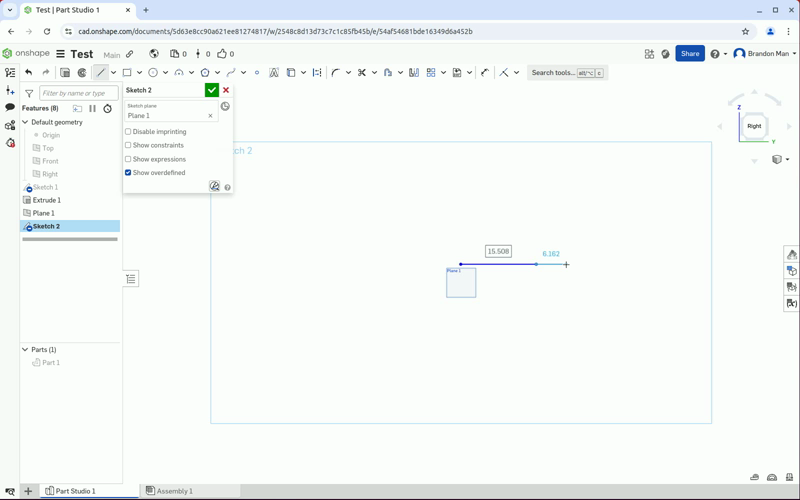
mouse_move(536, 245)
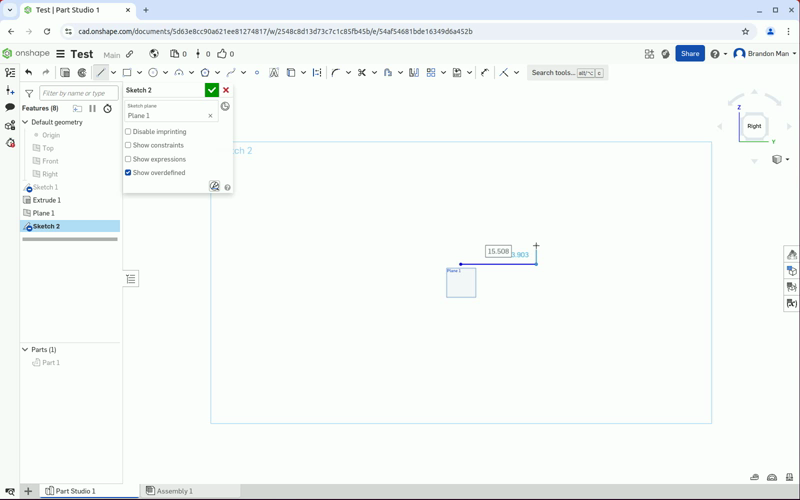
click(536, 245)
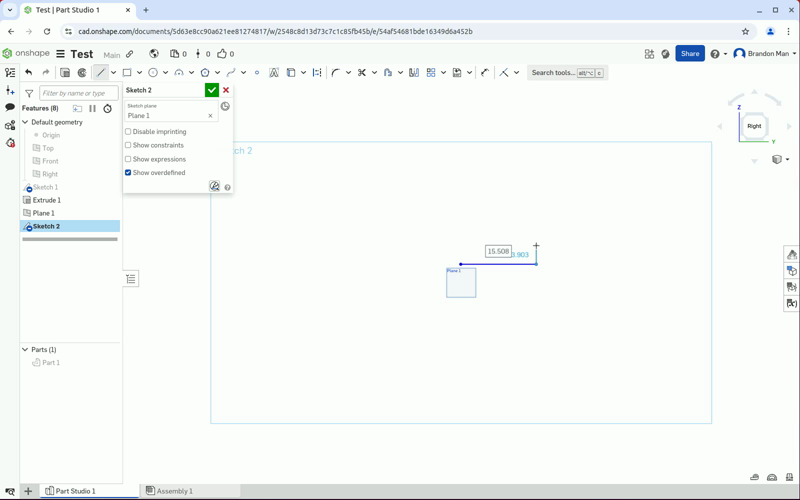
key_up(shift)
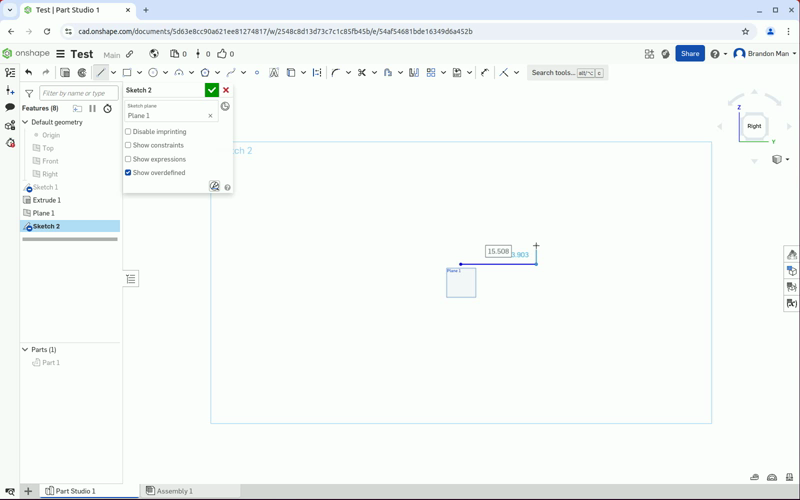
key(esc)
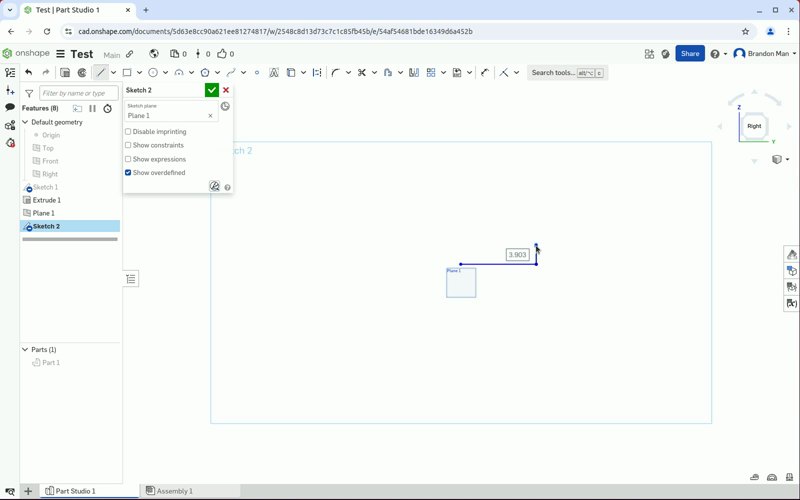
key(a)
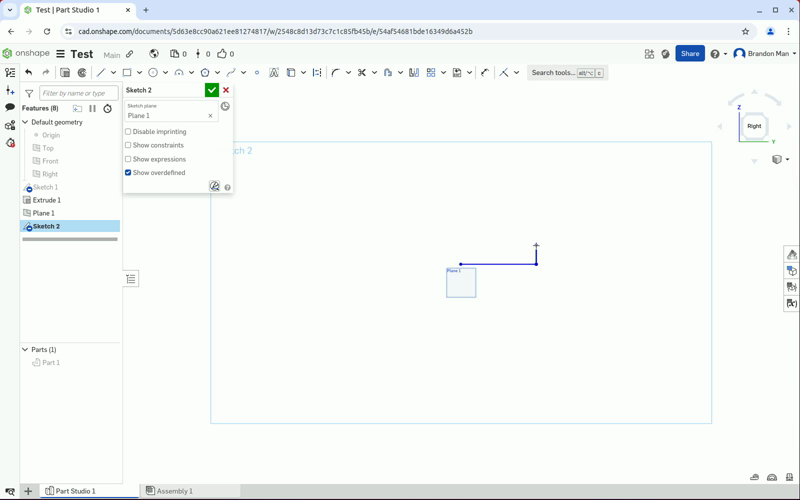
mouse_move(536, 245)
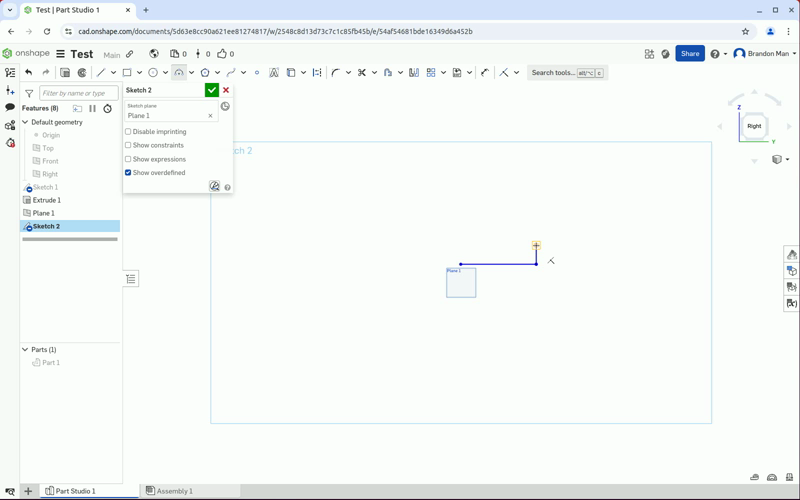
click(536, 245)
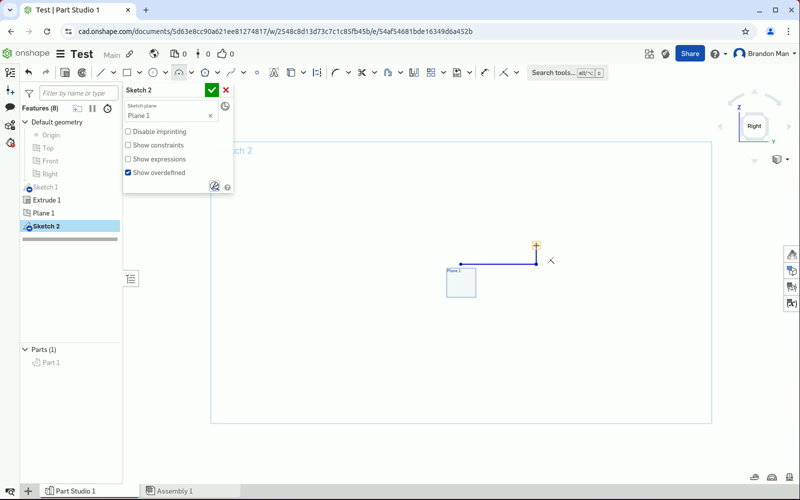
key_down(shift)
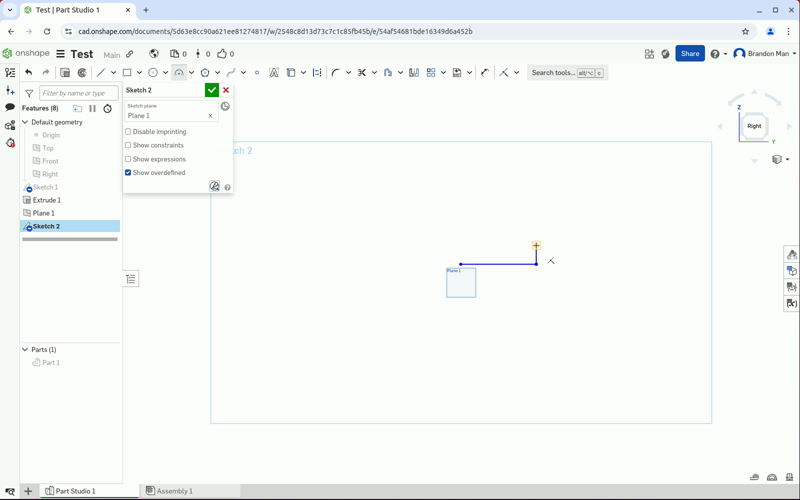
mouse_move(460, 245)
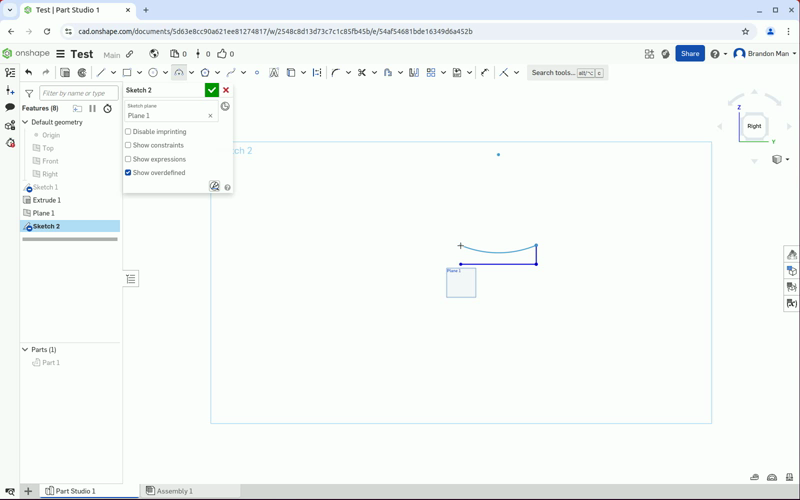
click(460, 245)
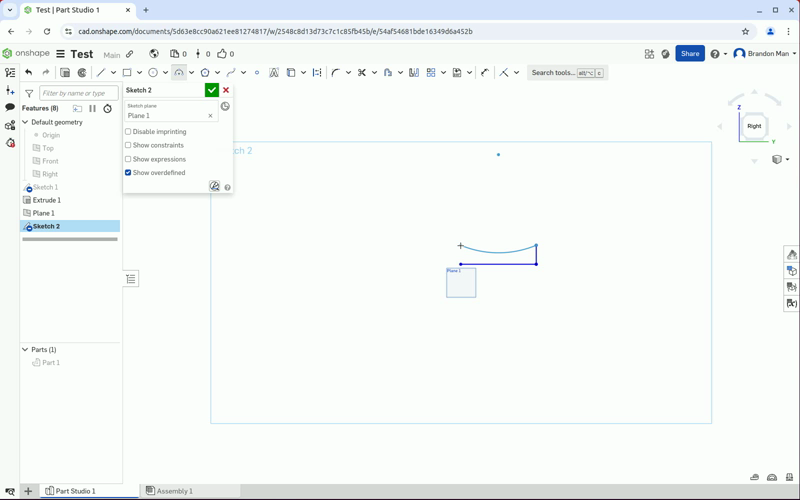
mouse_move(498, 207)
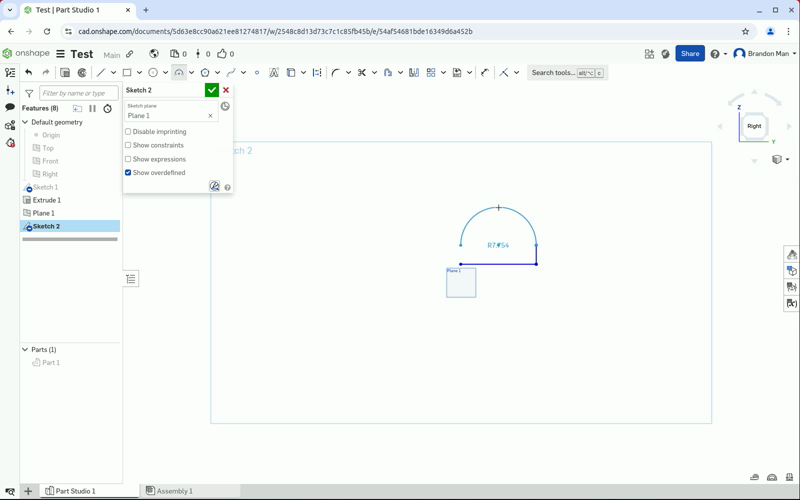
click(498, 207)
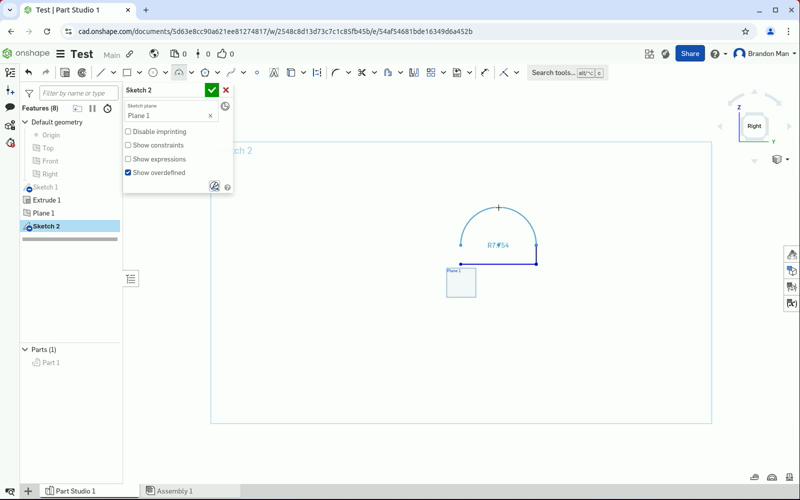
key_up(shift)
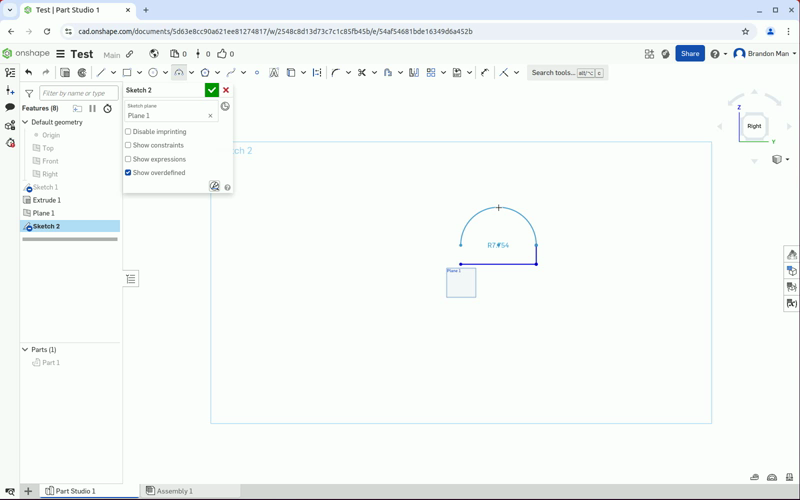
key(esc)
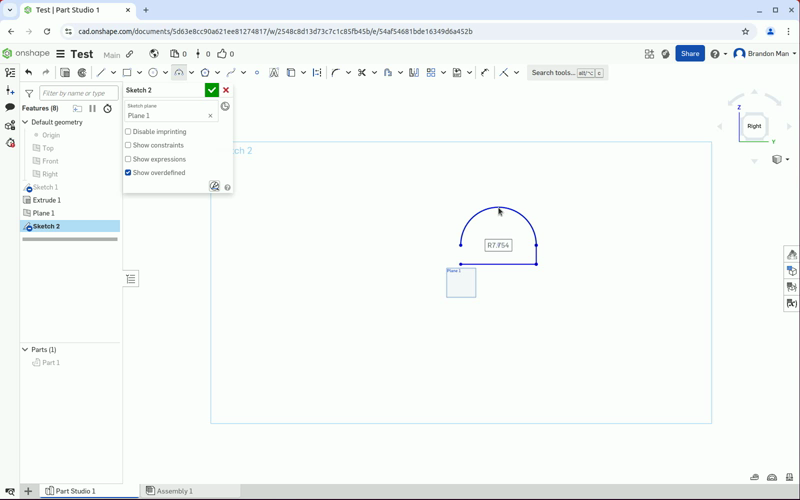
key(l)
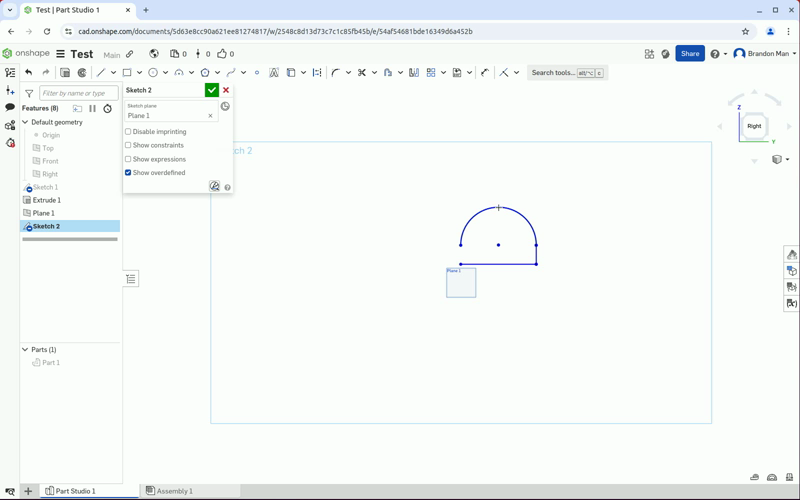
mouse_move(460, 245)
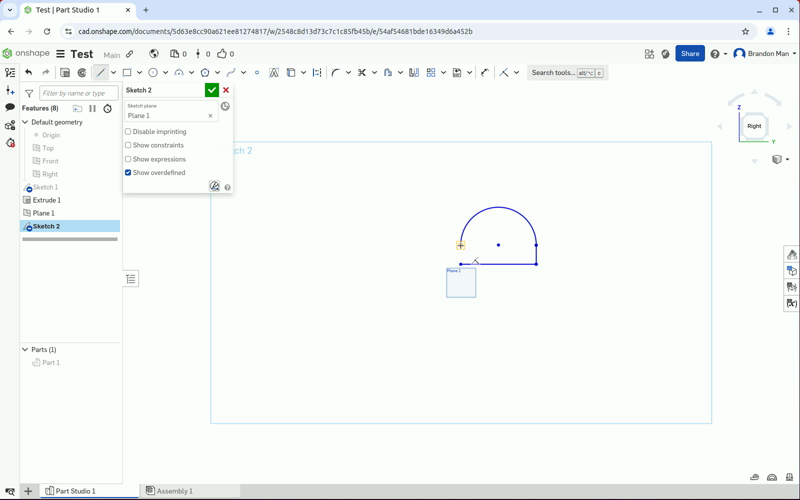
click(460, 245)
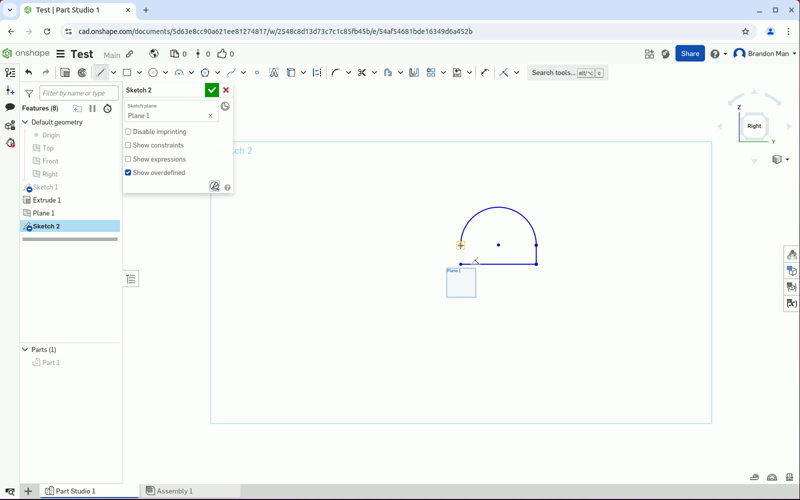
mouse_move(490, 245)
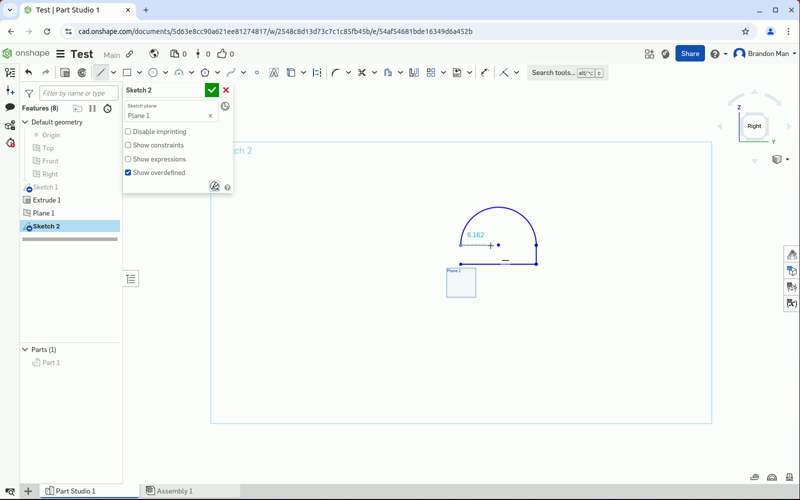
key_down(shift)
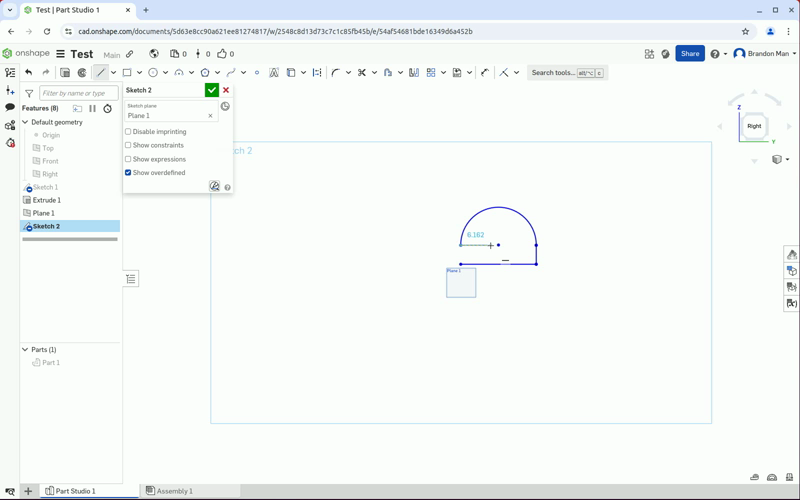
mouse_move(460, 264)
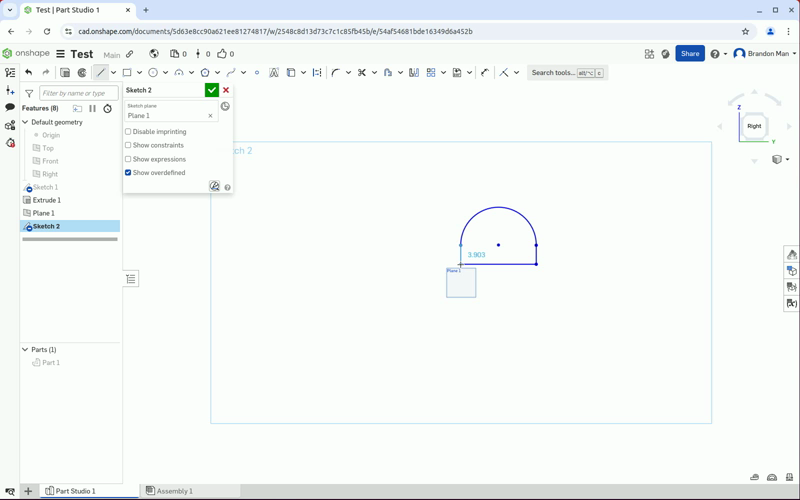
key_up(shift)
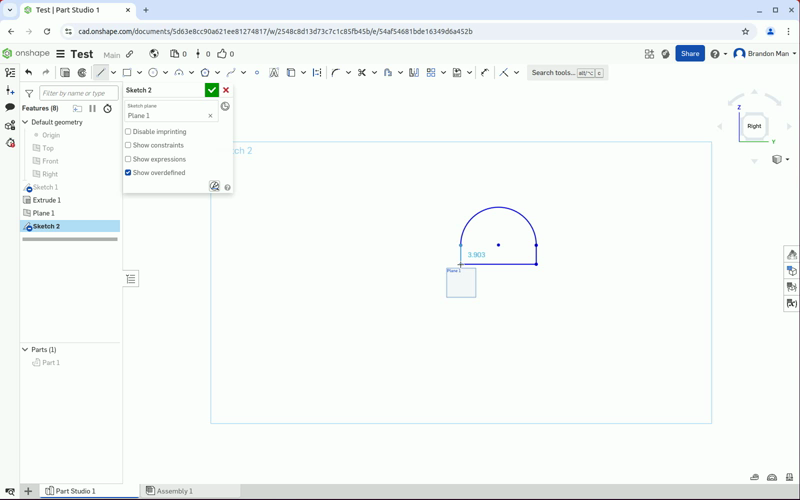
click(460, 264)
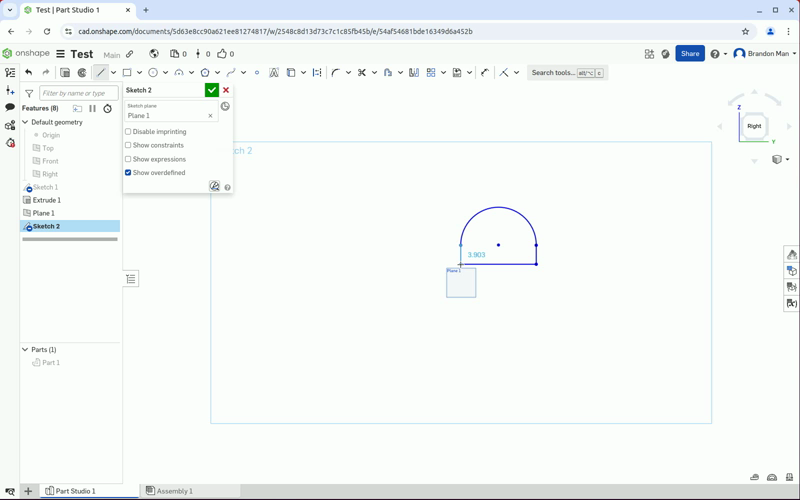
key(esc)
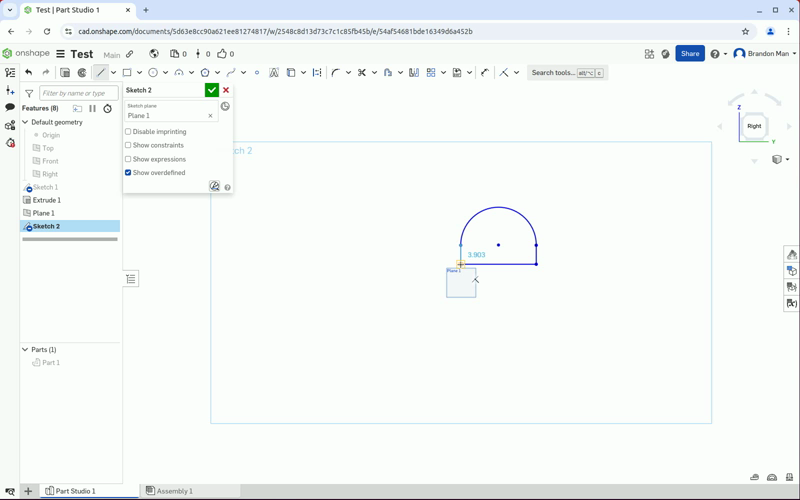
mouse_move(509, 251)
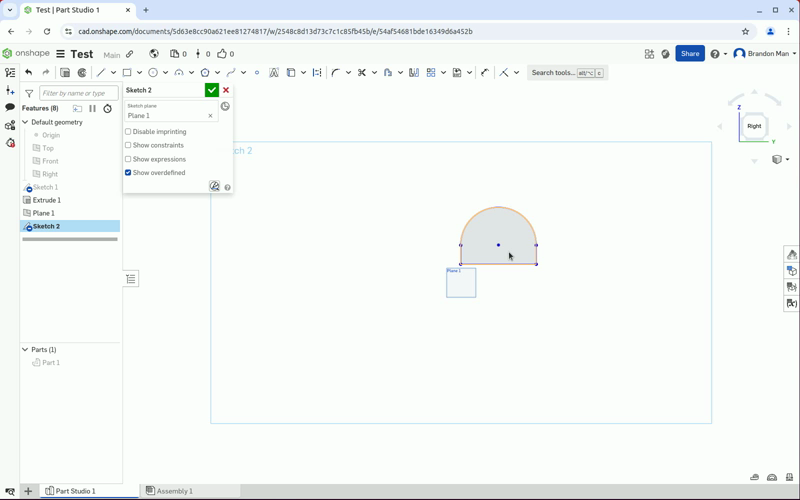
click(509, 251)
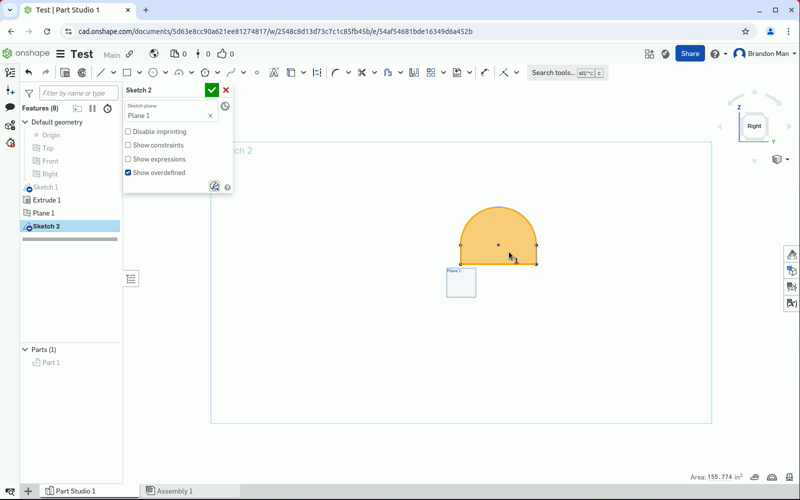
mouse_move(73, 352)
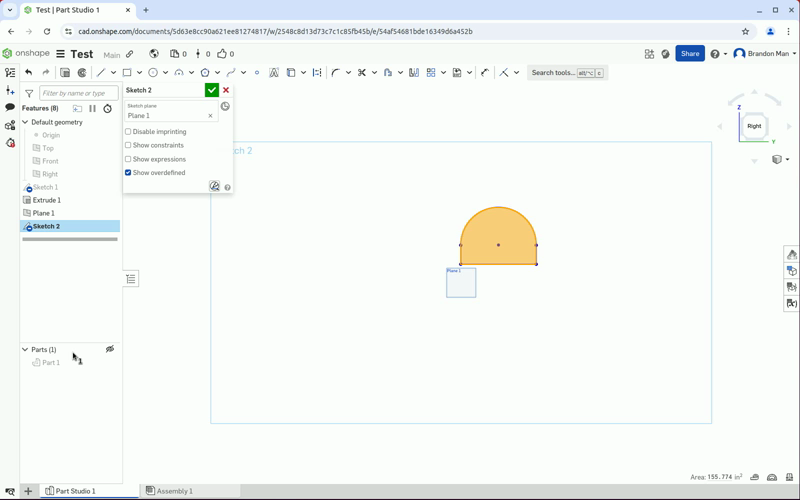
key(shift+y)
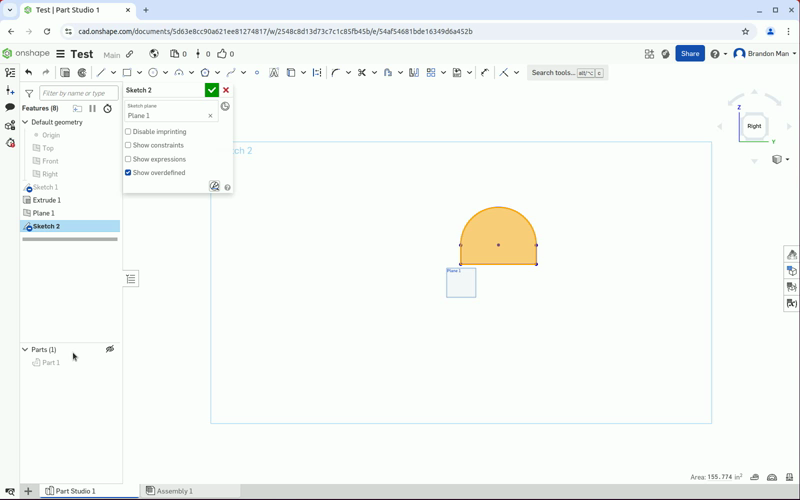
key(shift+e)
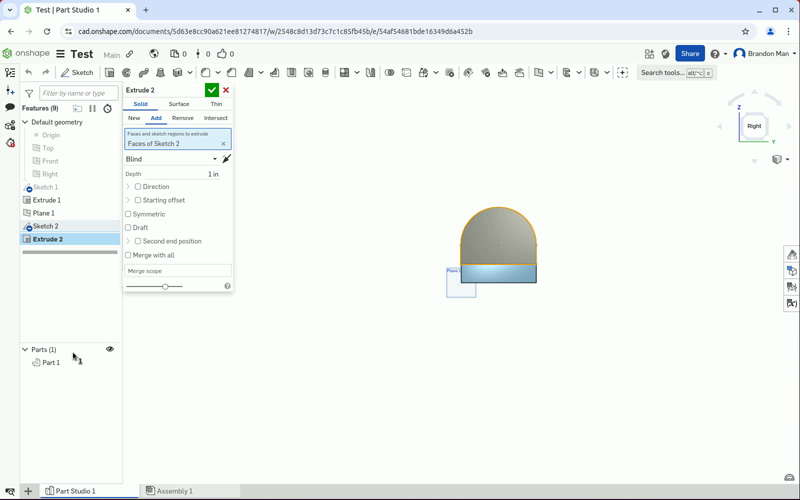
mouse_move(143, 106)
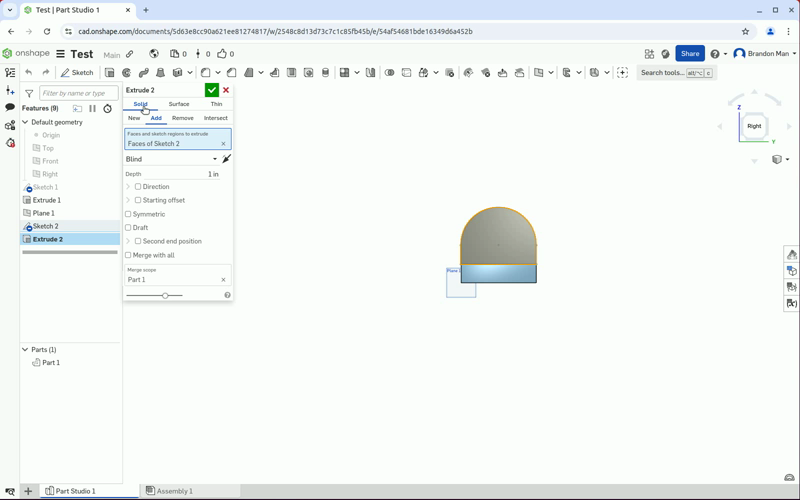
click(143, 106)
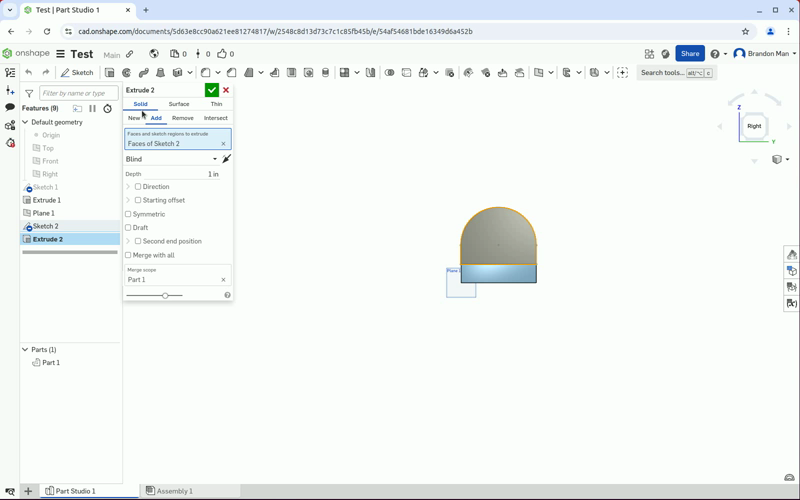
mouse_move(137, 120)
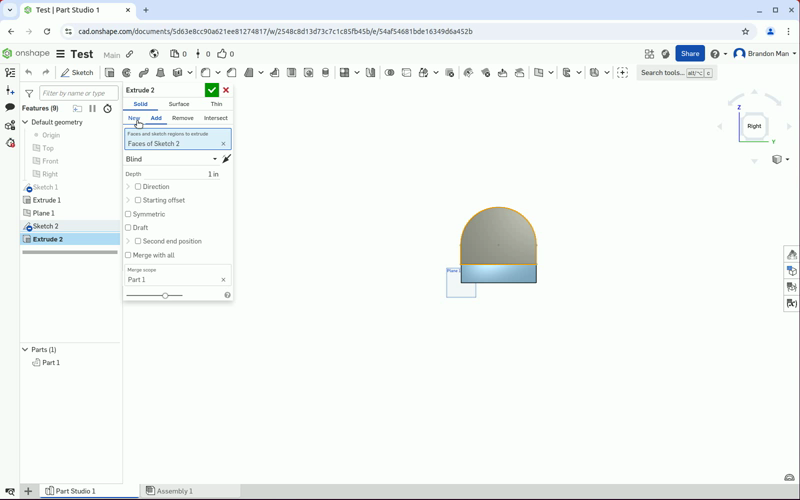
click(137, 120)
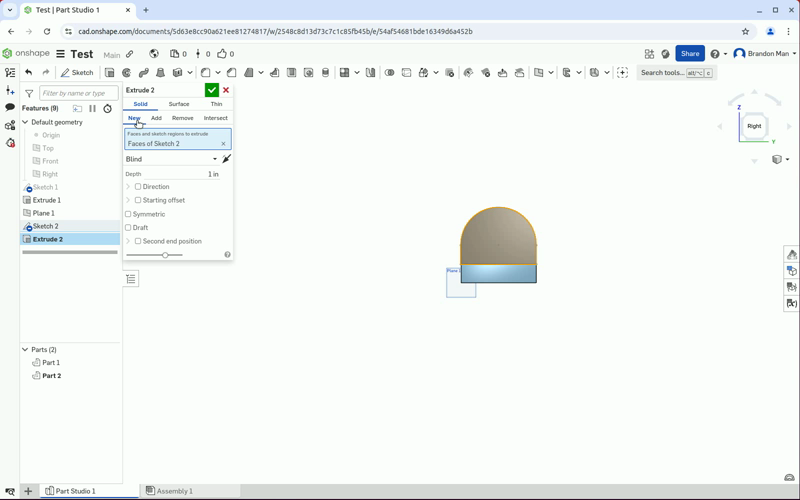
key(tab, 4)
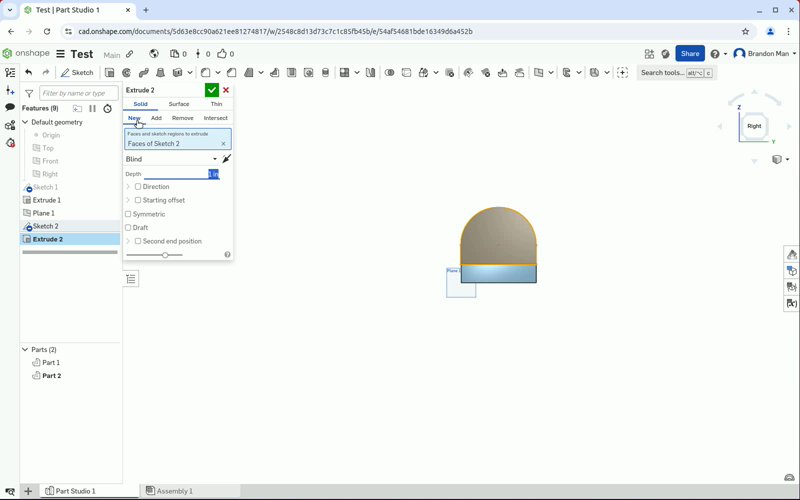
text(-7.703)
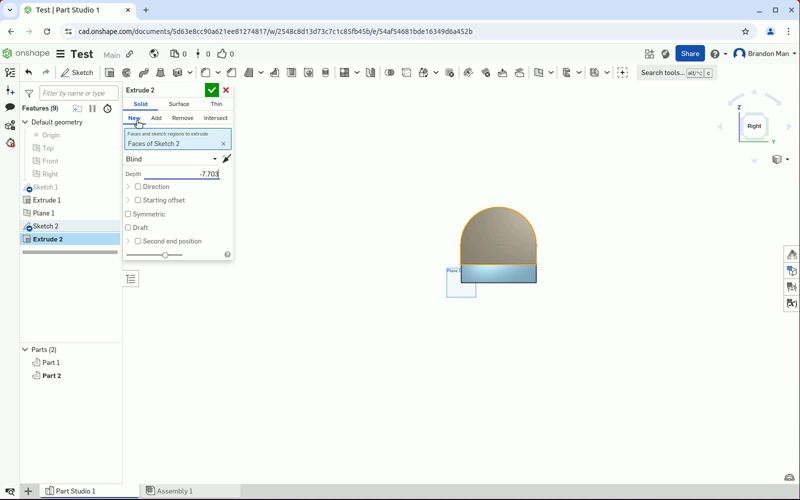
key(enter)
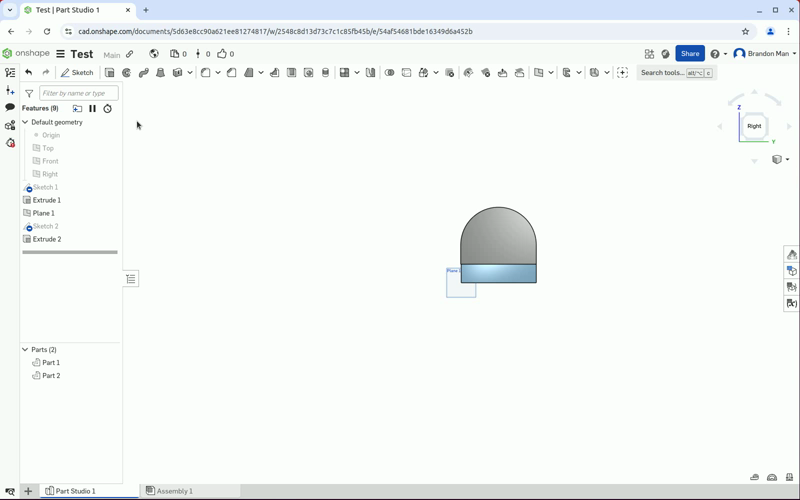
key(shift+h)
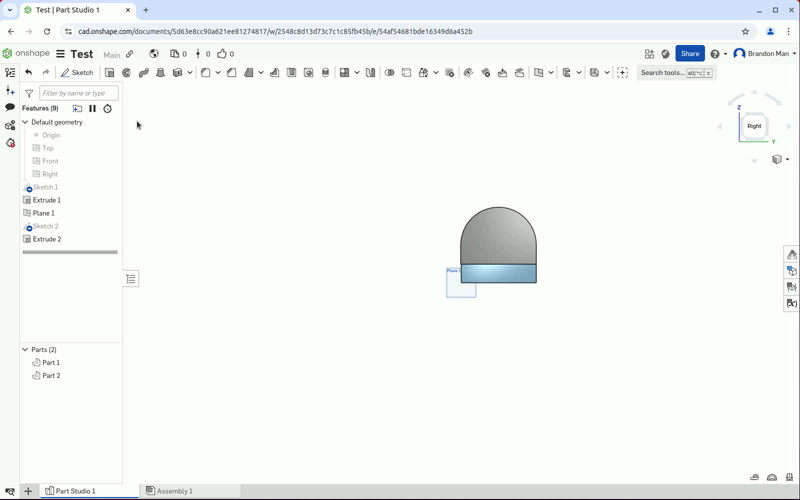
key(shift+h)
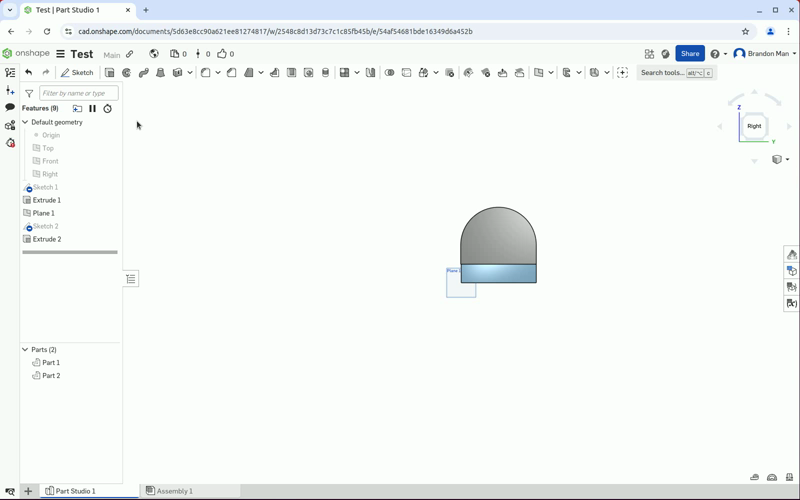
mouse_move(73, 189)
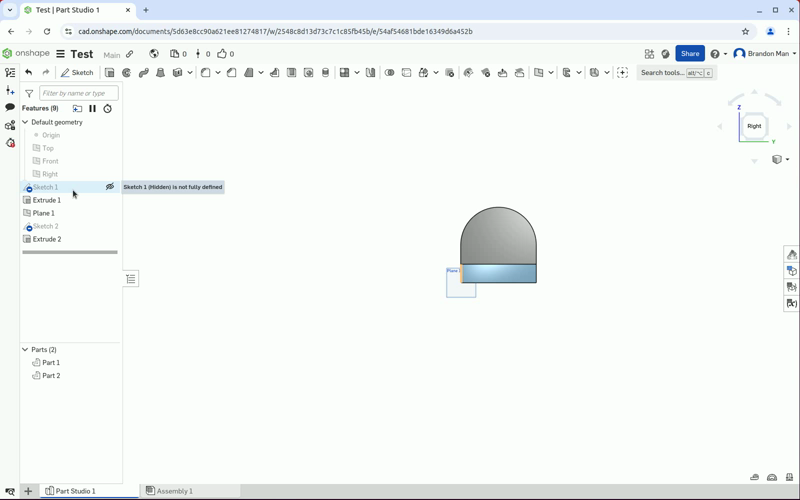
click(73, 189)
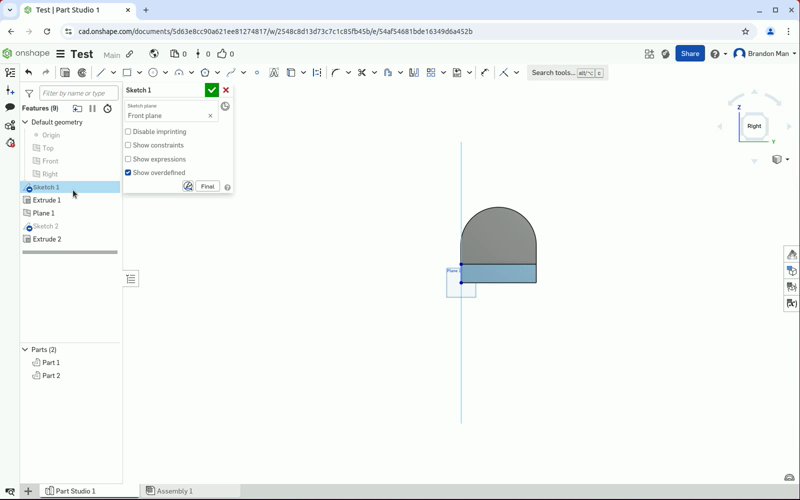
mouse_move(229, 92)
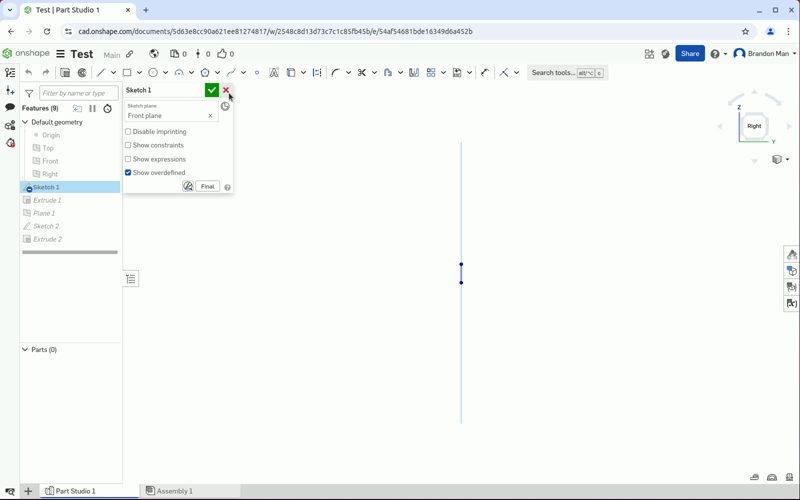
click(229, 92)
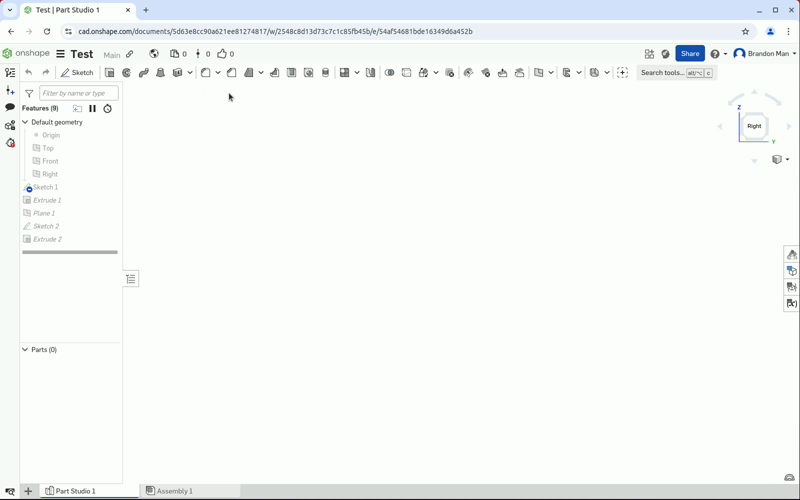
key(shift+s)
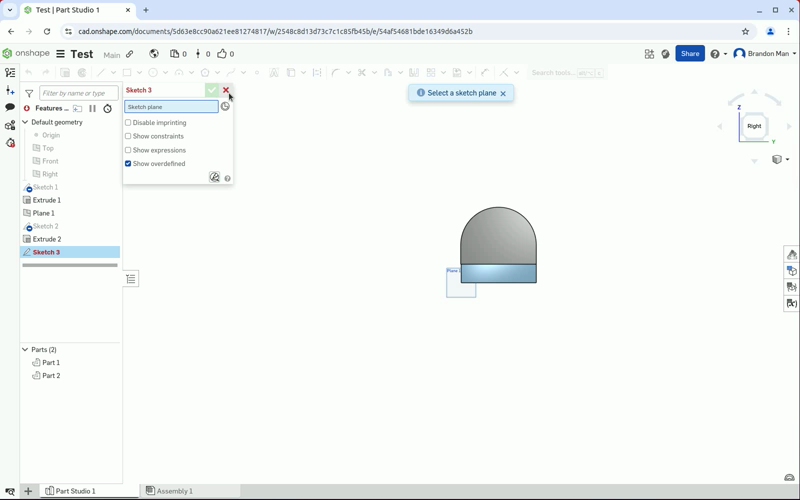
mouse_move(73, 215)
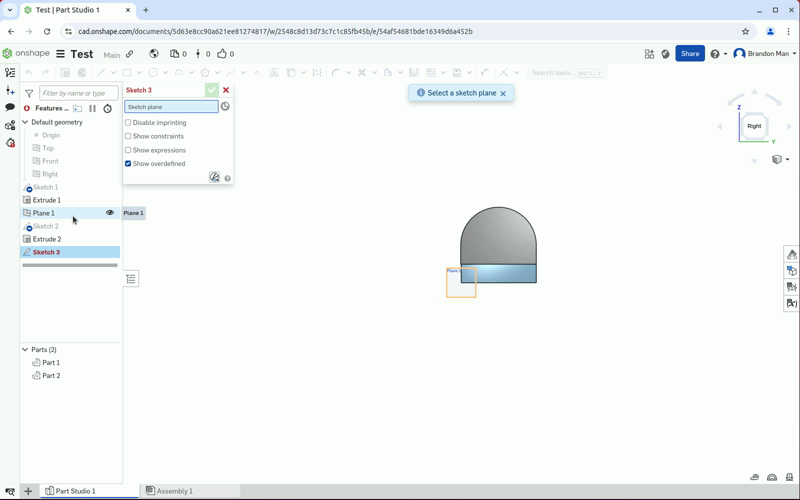
click(73, 215)
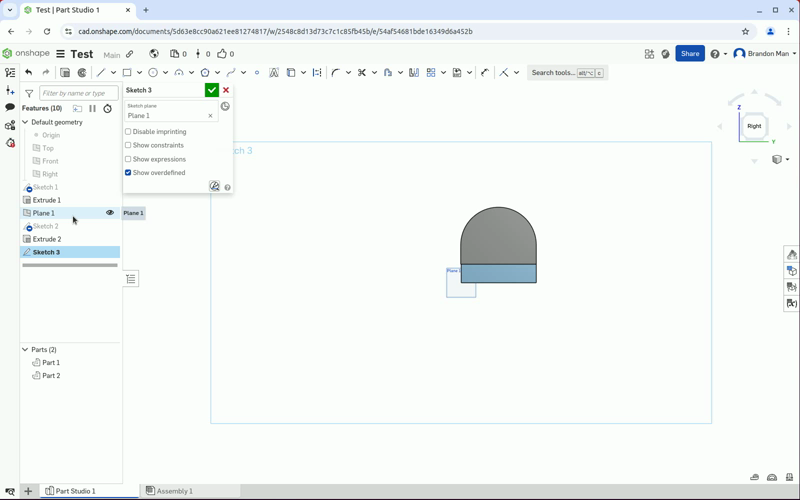
mouse_move(73, 352)
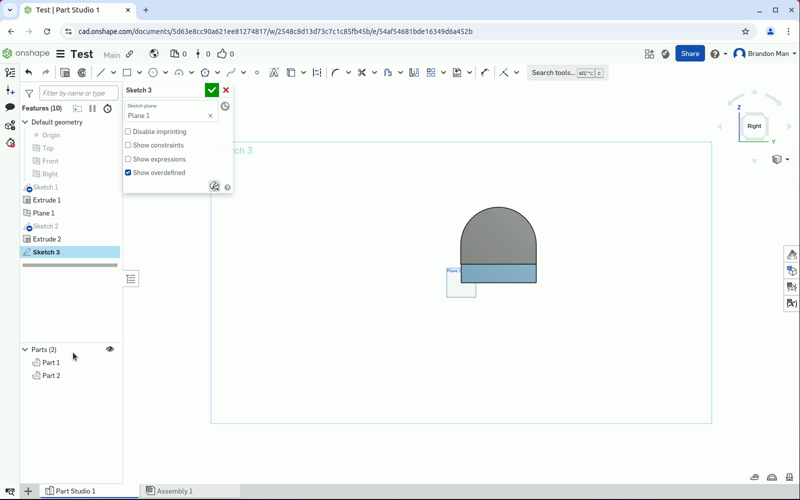
key(y)
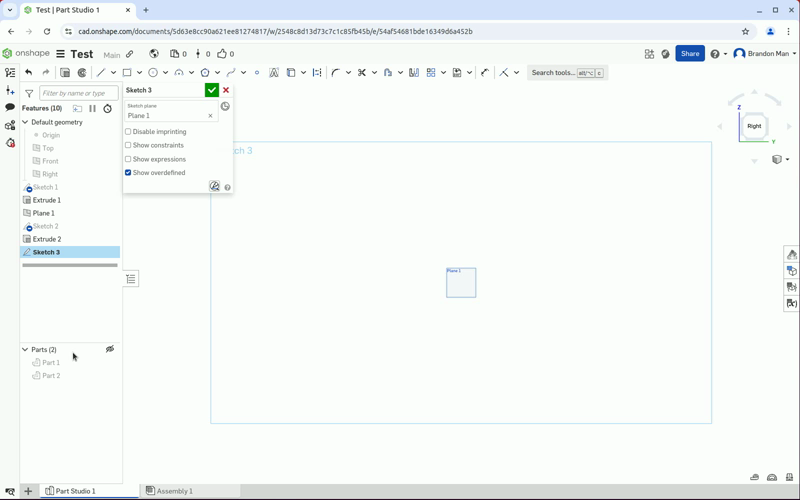
key(l)
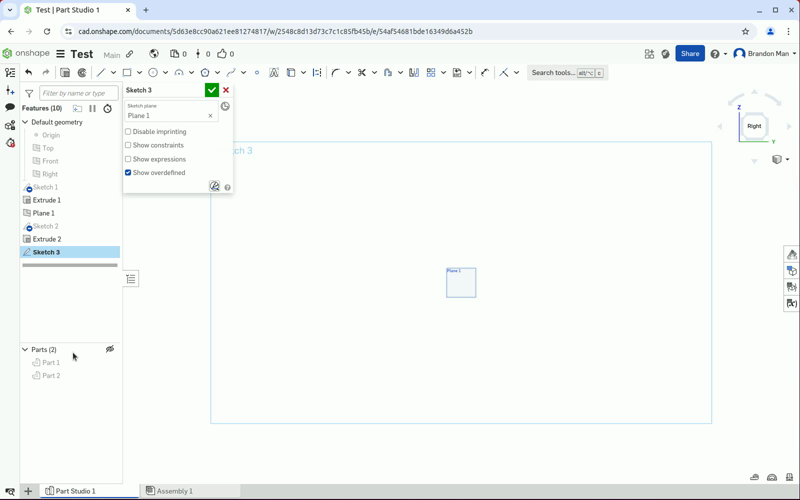
key_down(shift)
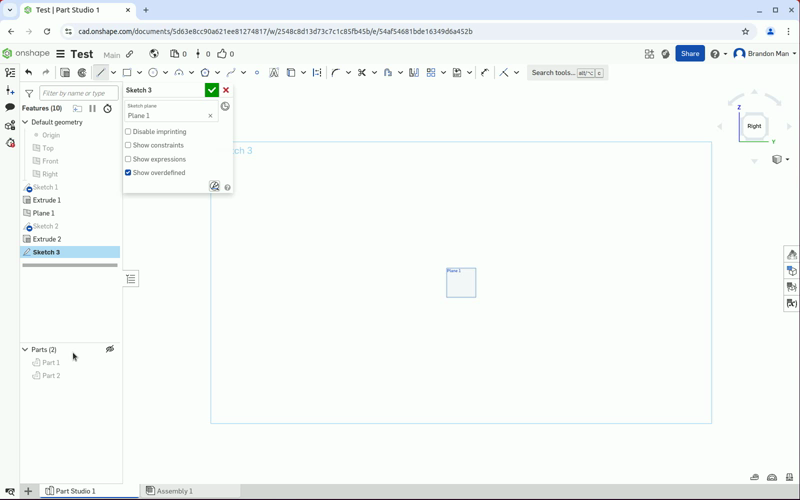
mouse_move(460, 282)
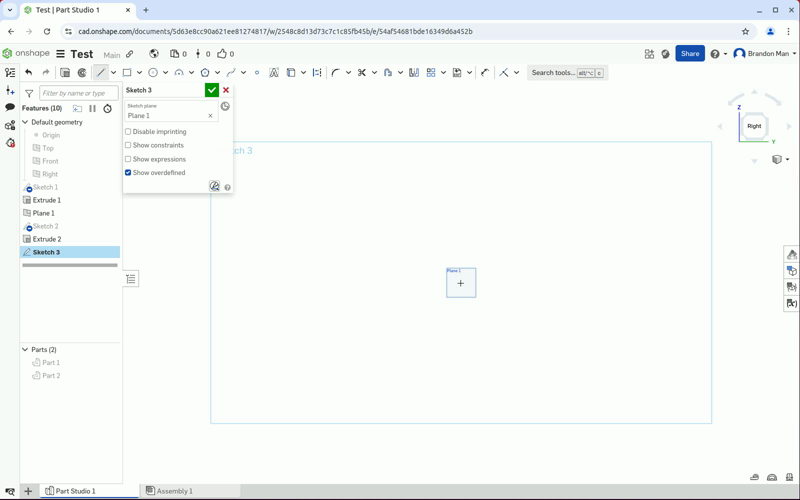
click(460, 282)
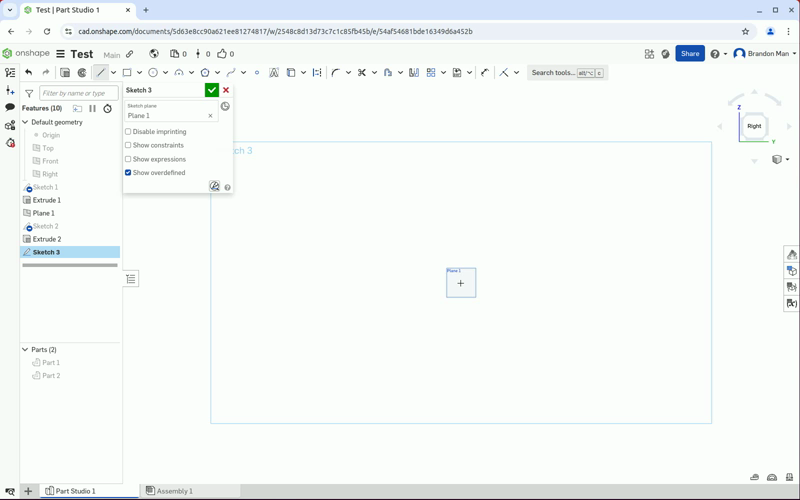
key_up(shift)
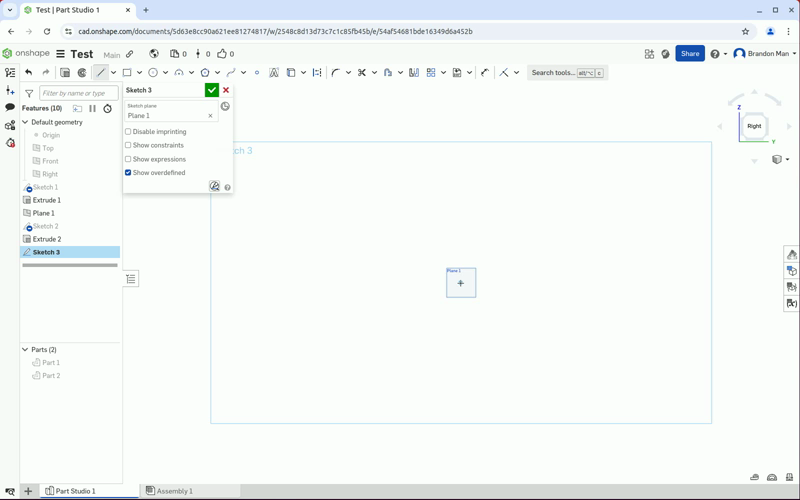
key_down(shift)
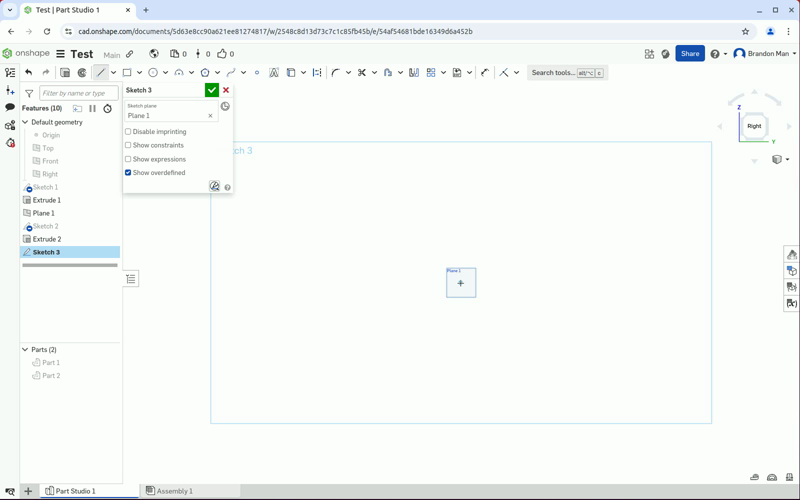
mouse_move(536, 282)
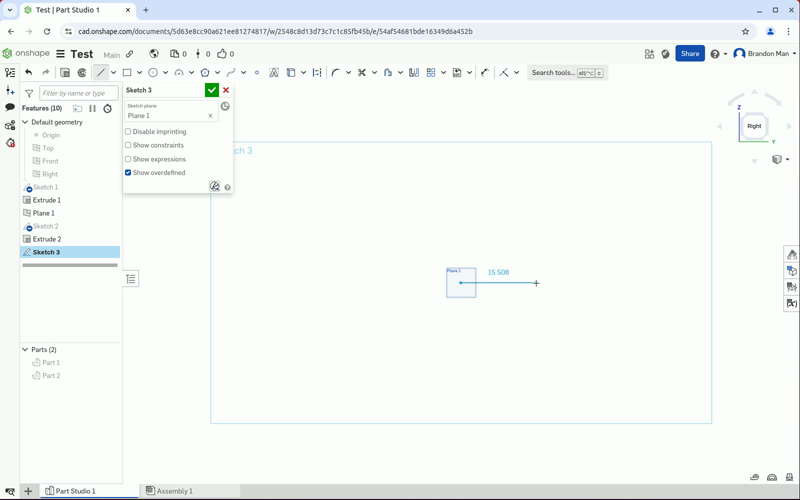
click(536, 282)
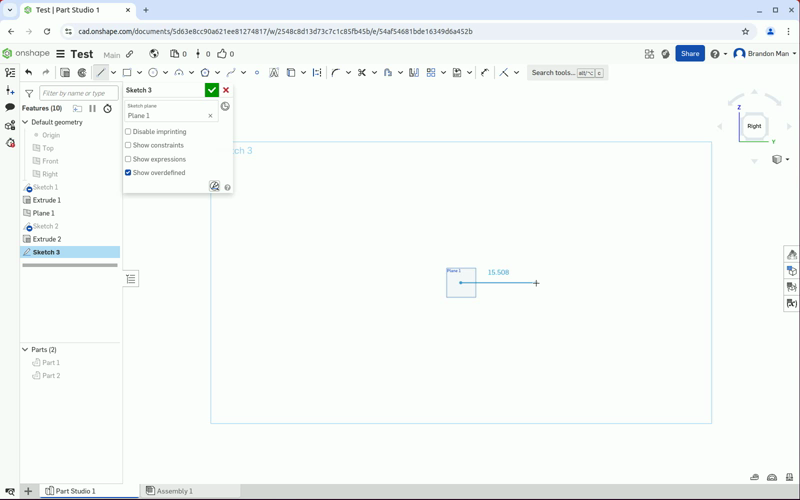
key_up(shift)
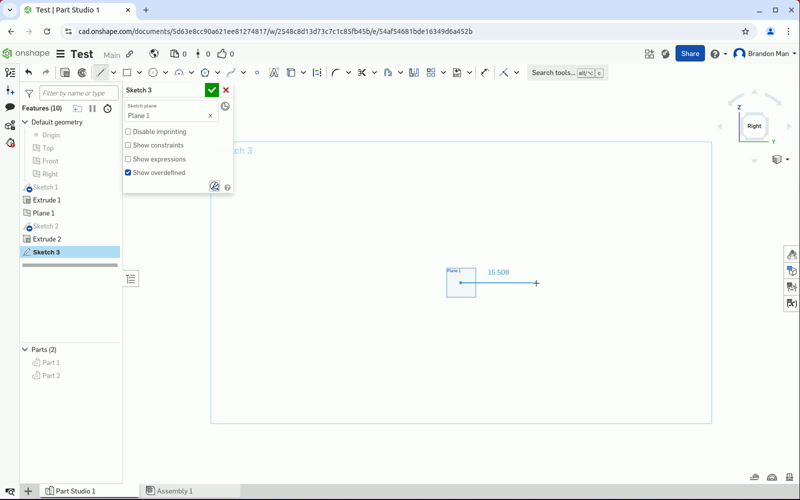
key_down(shift)
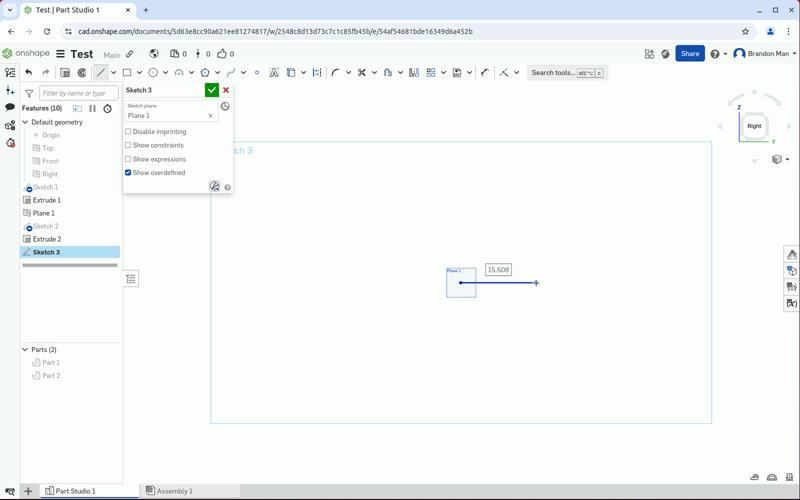
mouse_move(566, 282)
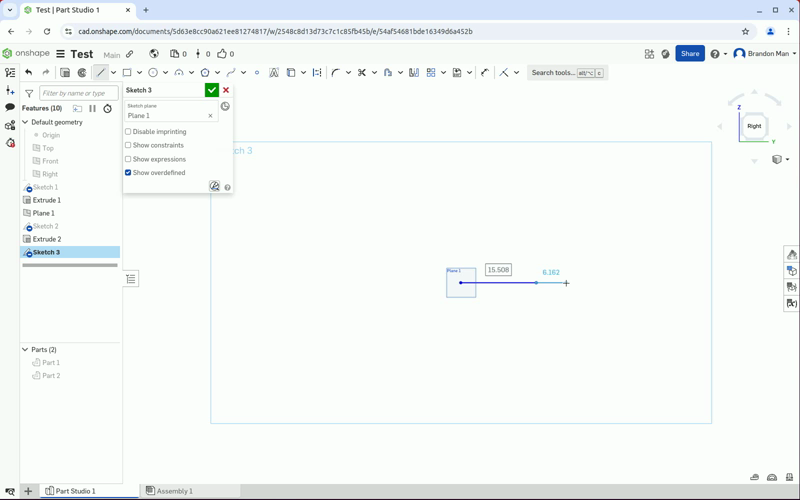
mouse_move(536, 264)
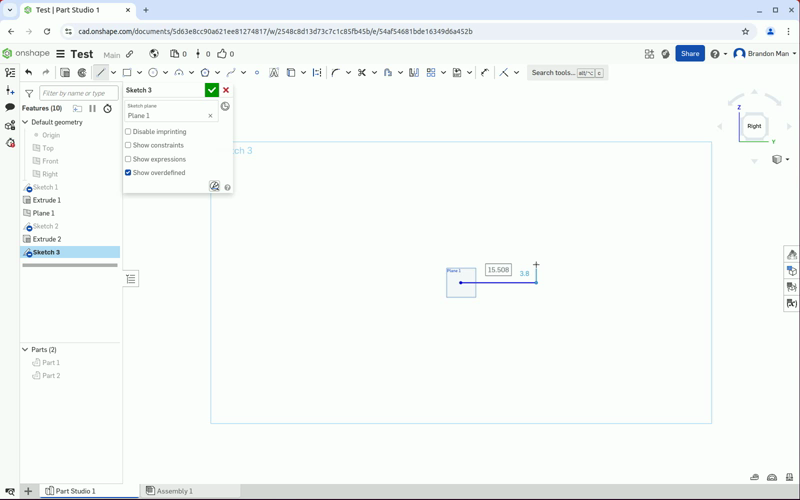
click(536, 264)
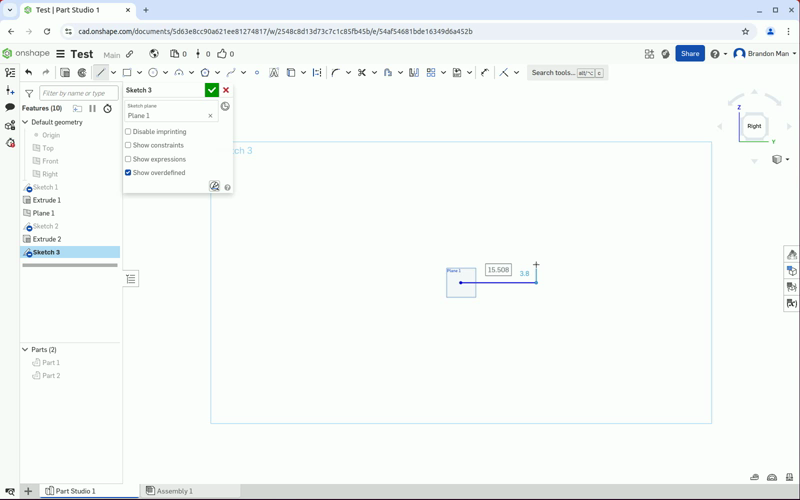
key_up(shift)
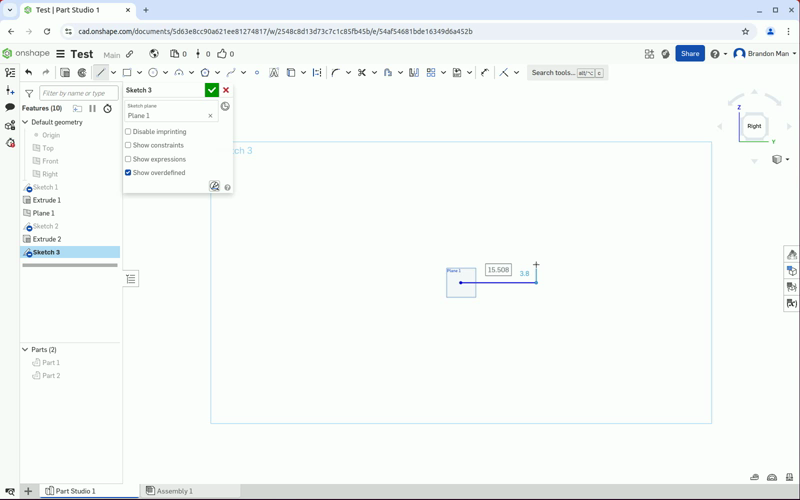
key_down(shift)
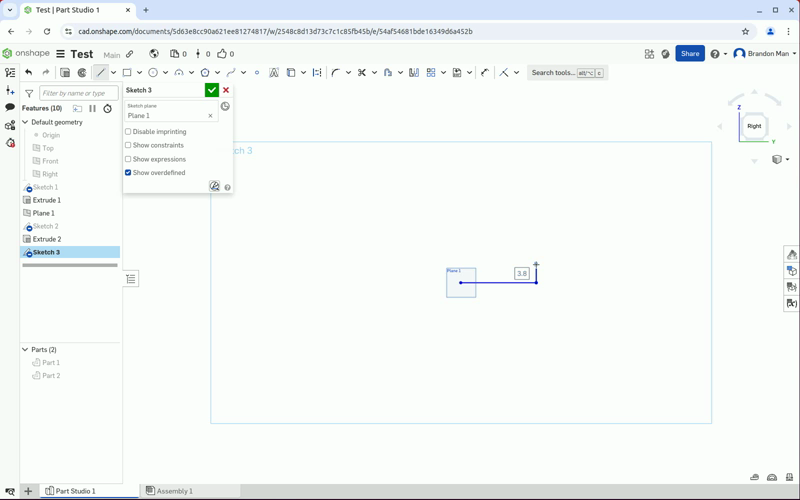
mouse_move(460, 264)
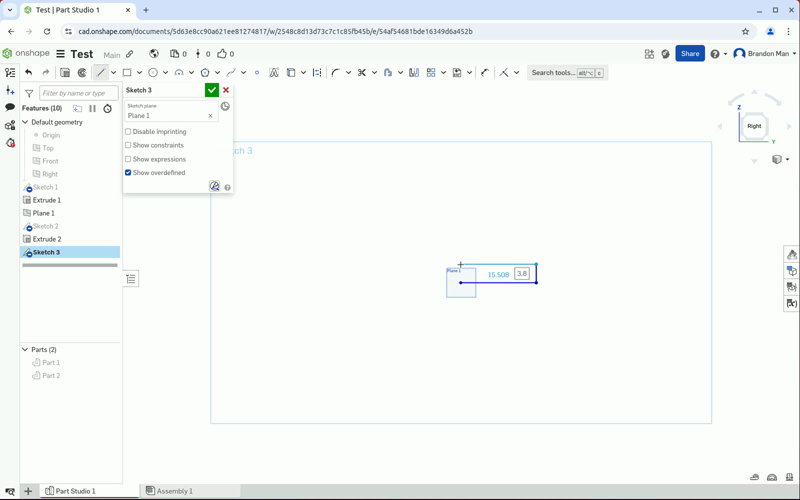
click(460, 264)
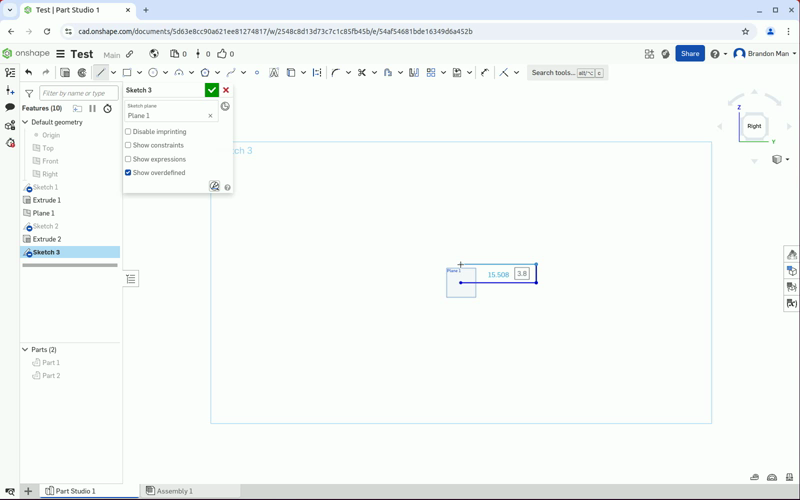
key_up(shift)
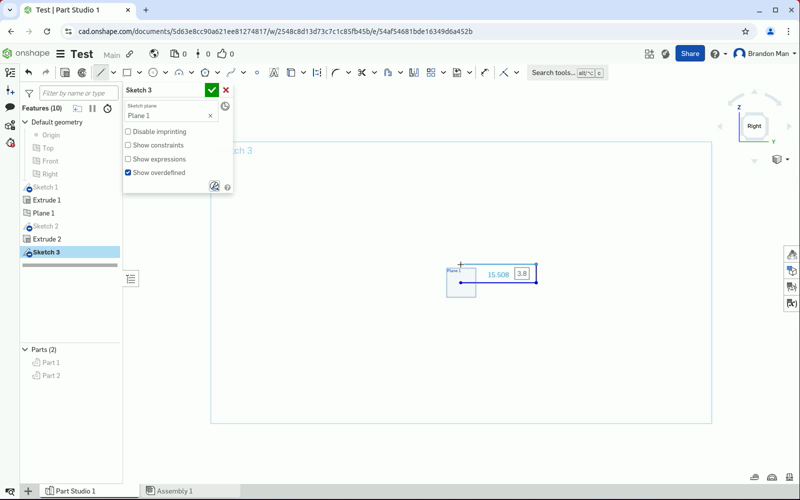
mouse_move(490, 264)
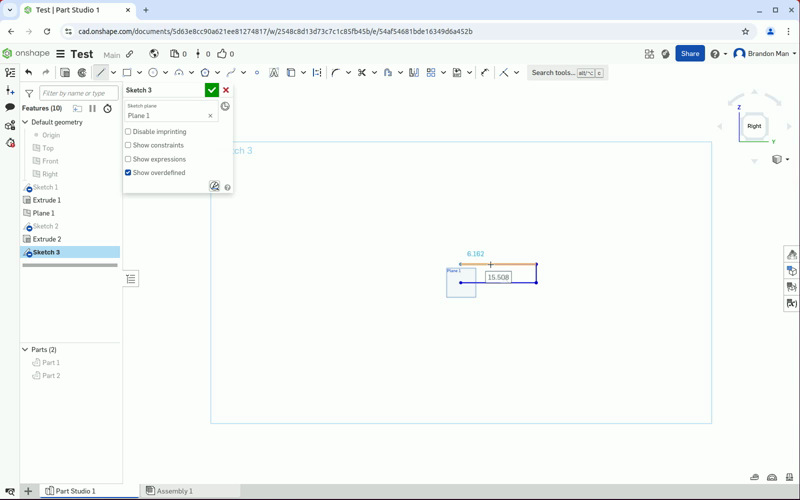
key_down(shift)
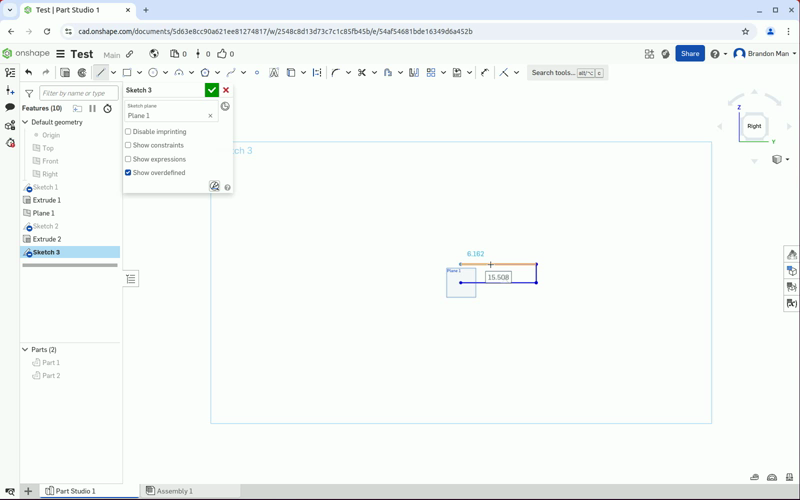
mouse_move(460, 282)
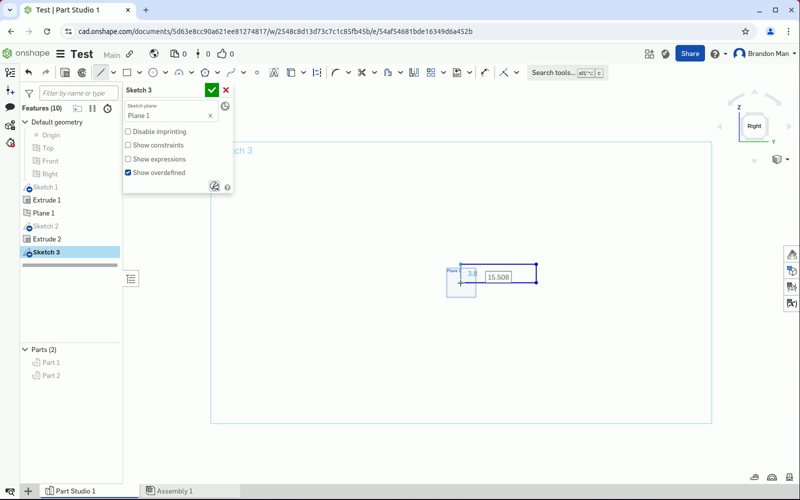
key_up(shift)
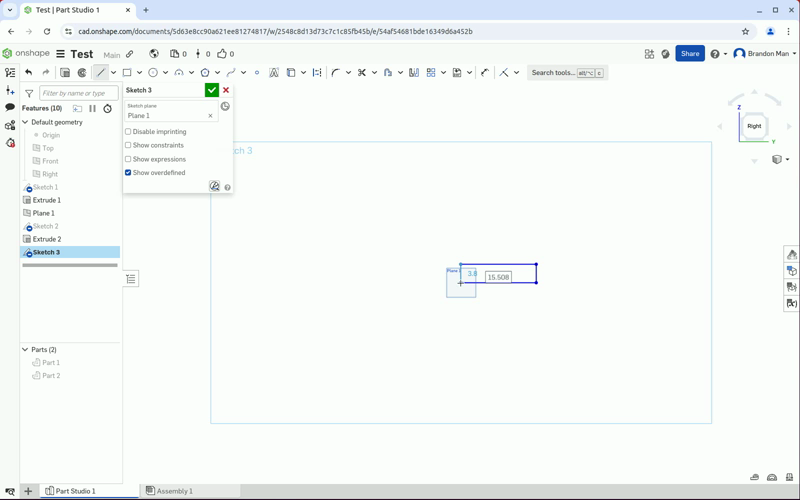
click(460, 282)
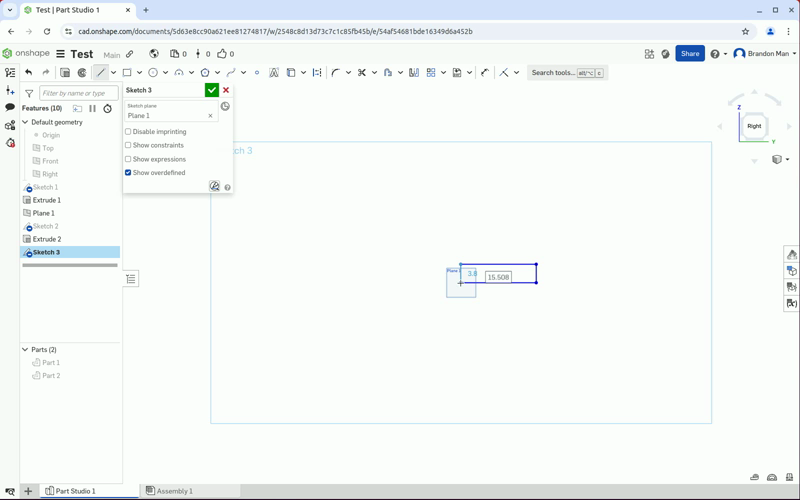
key(esc)
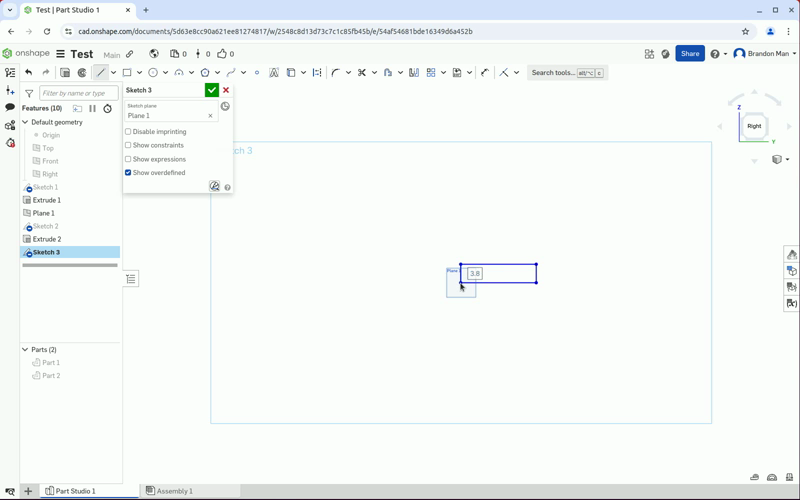
mouse_move(496, 271)
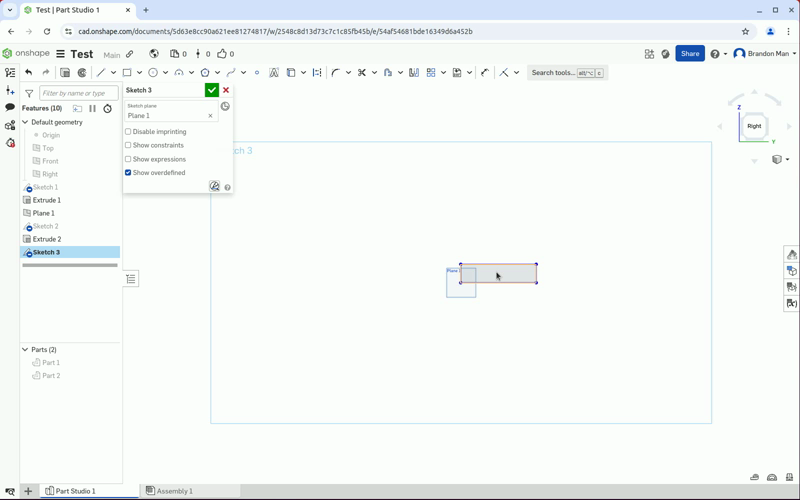
scroll(6)
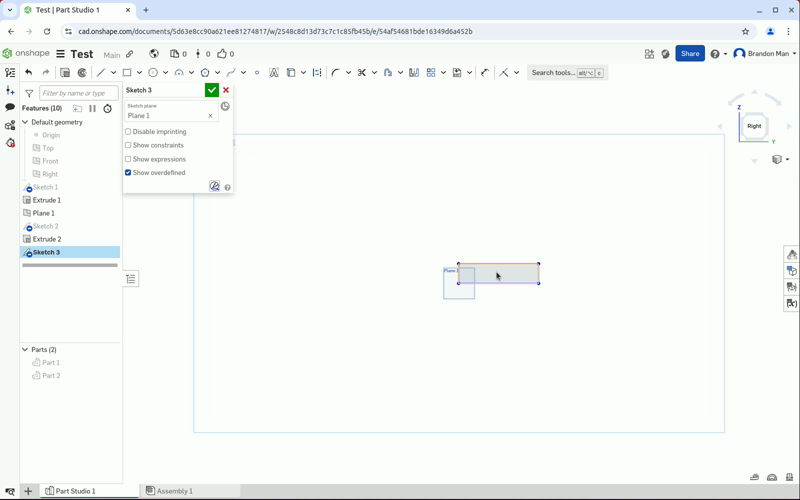
scroll(6)
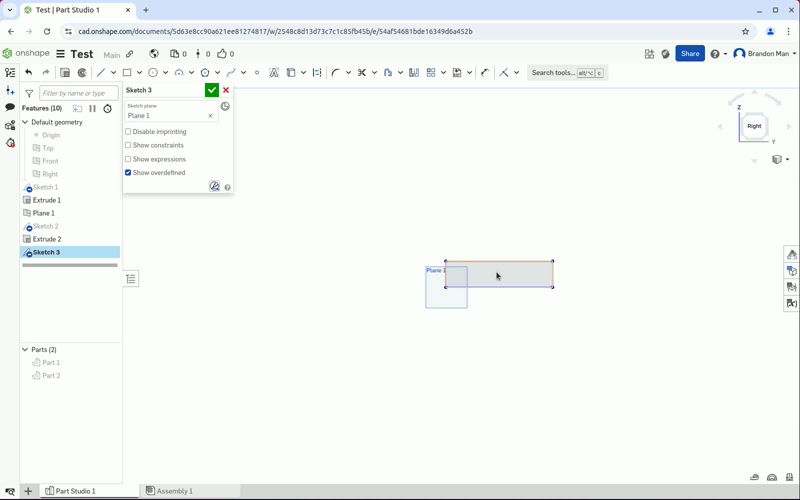
scroll(6)
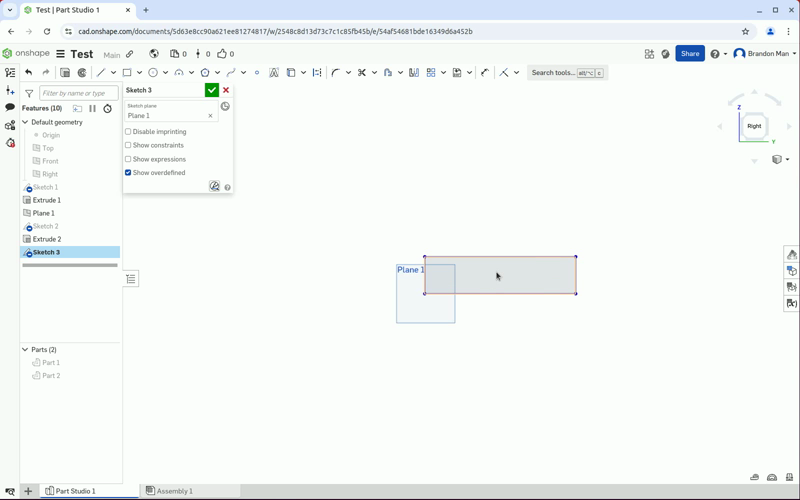
scroll(6)
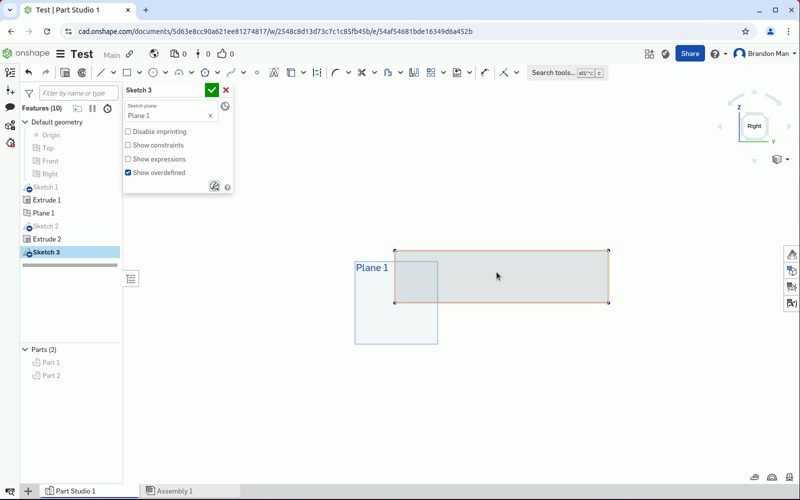
scroll(6)
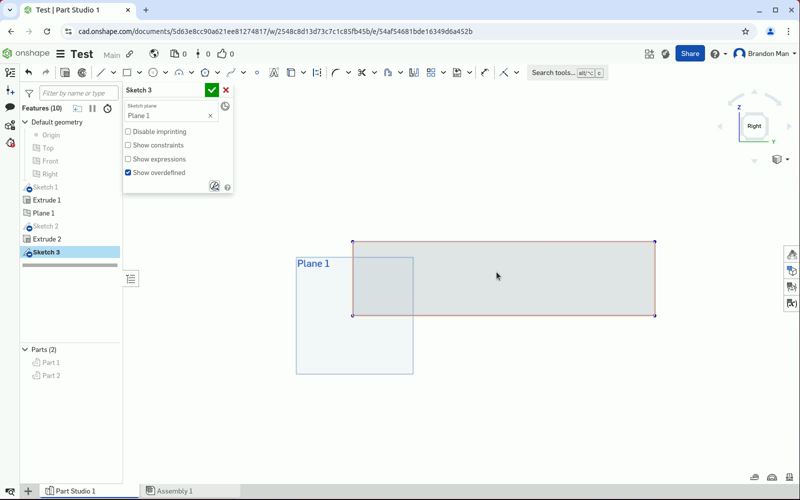
scroll(6)
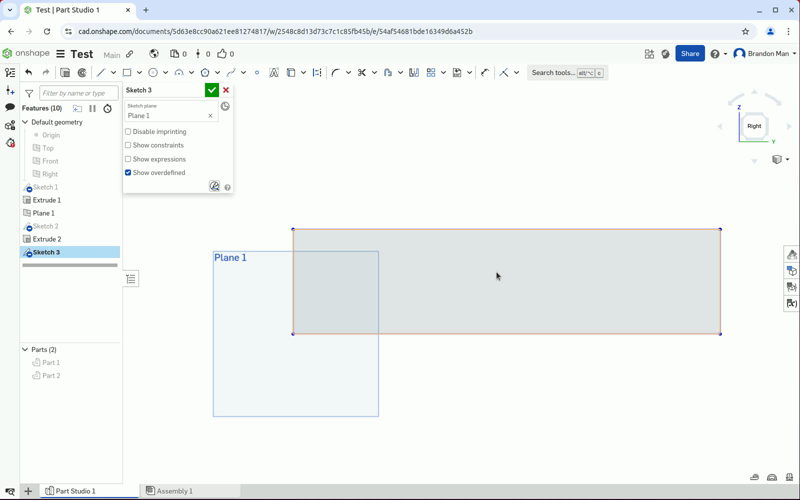
scroll(6)
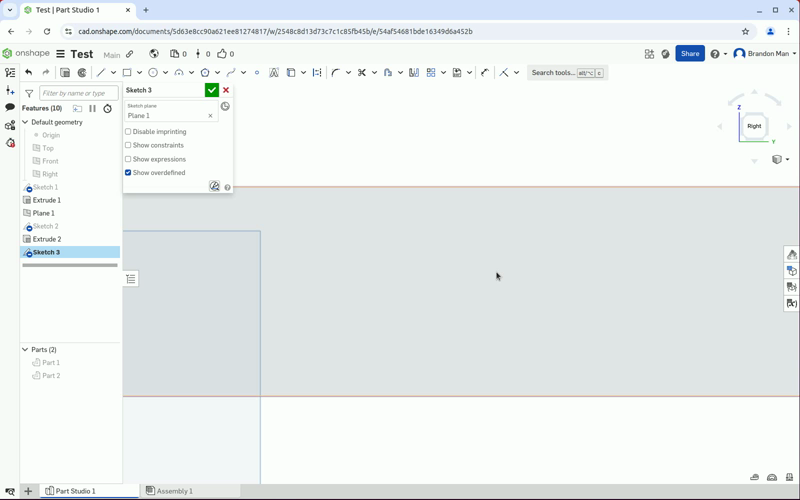
click(496, 271)
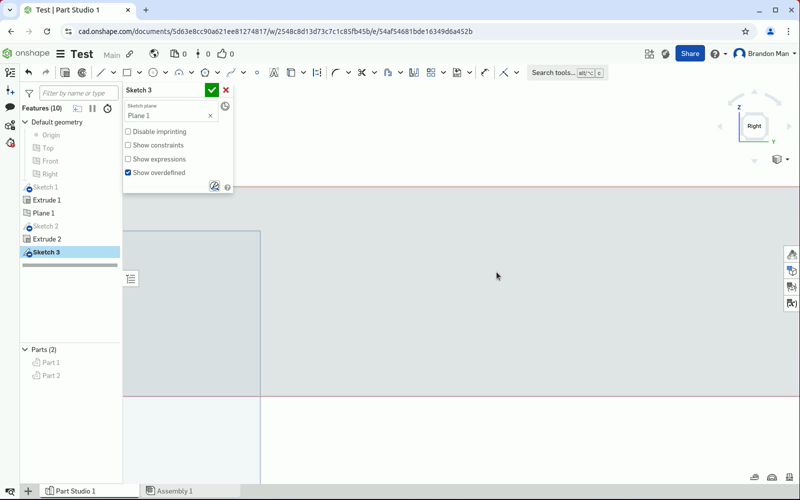
scroll(-6)
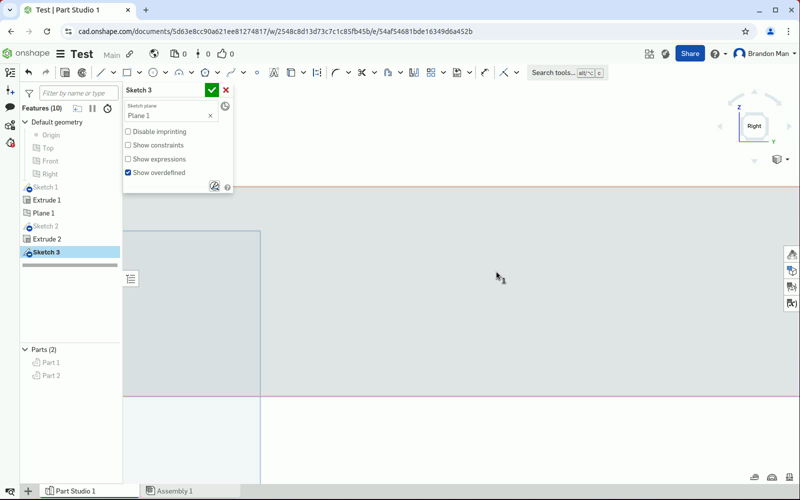
scroll(-6)
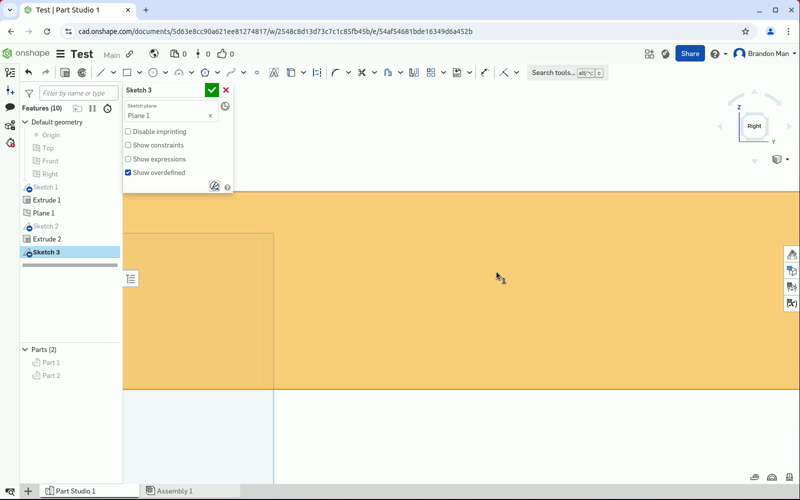
scroll(-6)
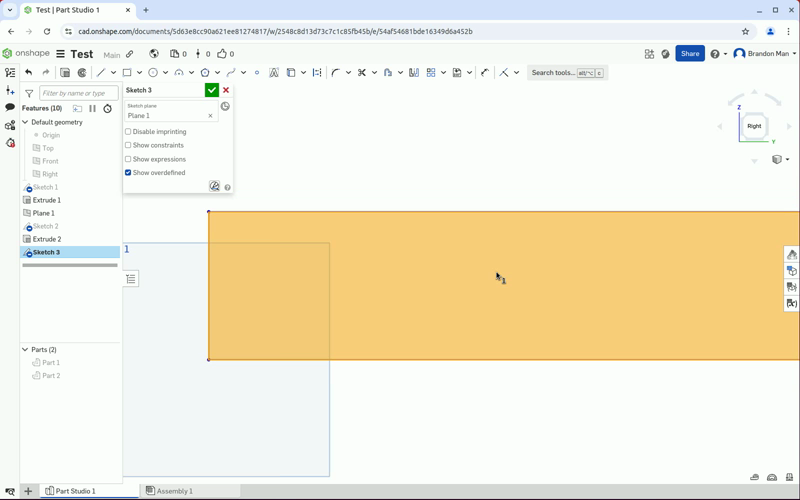
scroll(-6)
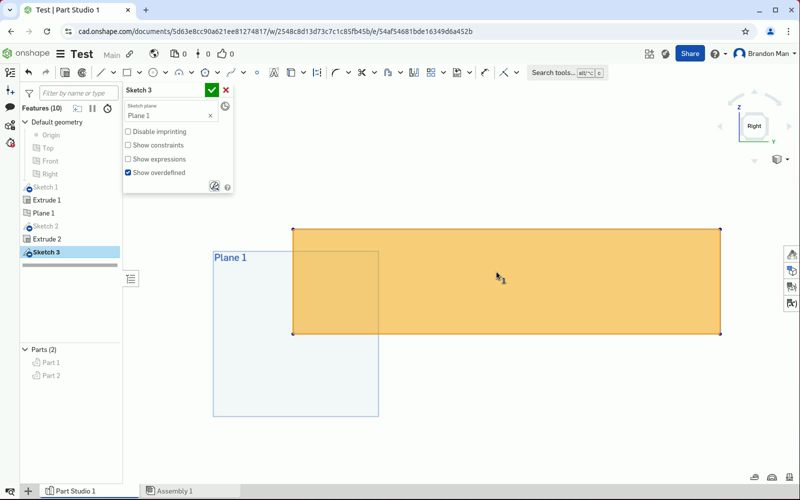
scroll(-6)
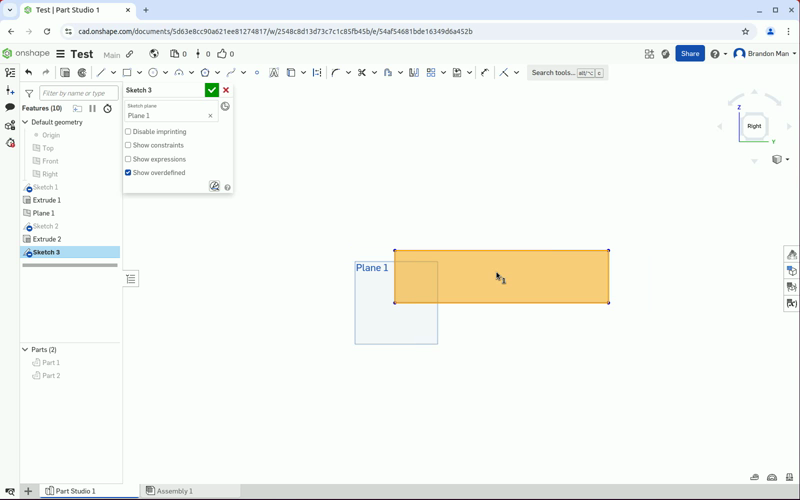
scroll(-6)
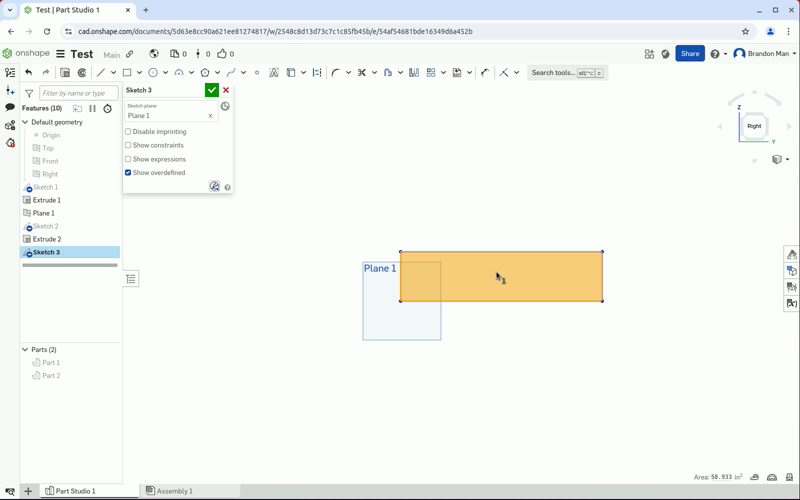
scroll(-6)
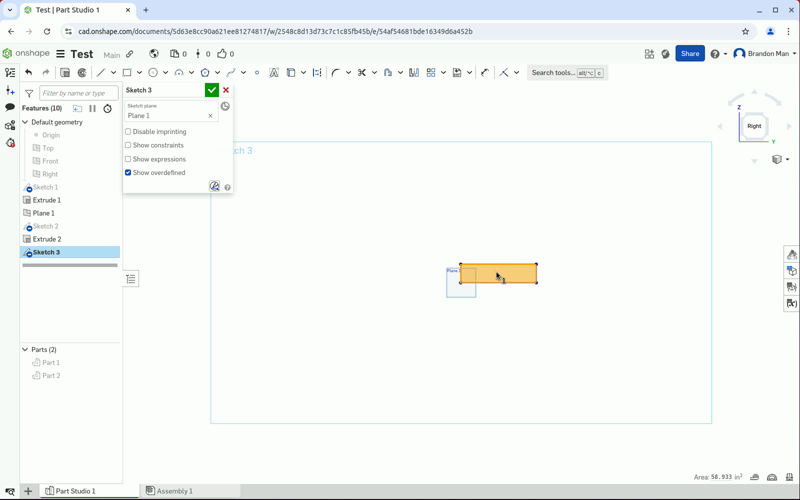
mouse_move(73, 352)
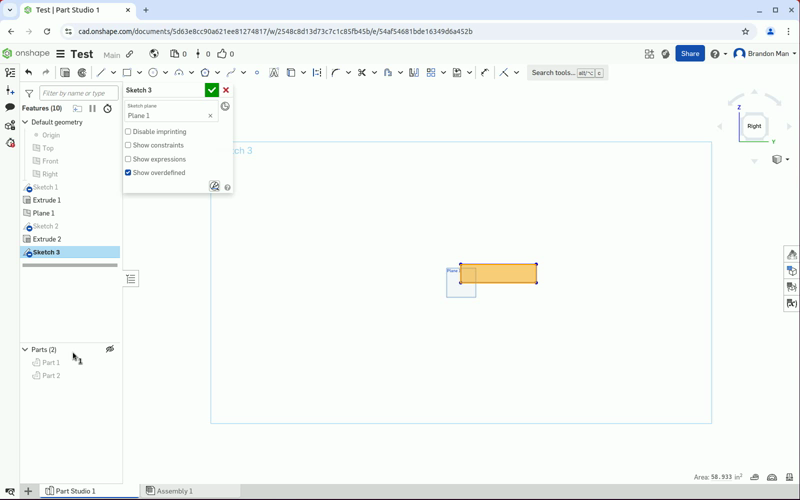
key(shift+y)
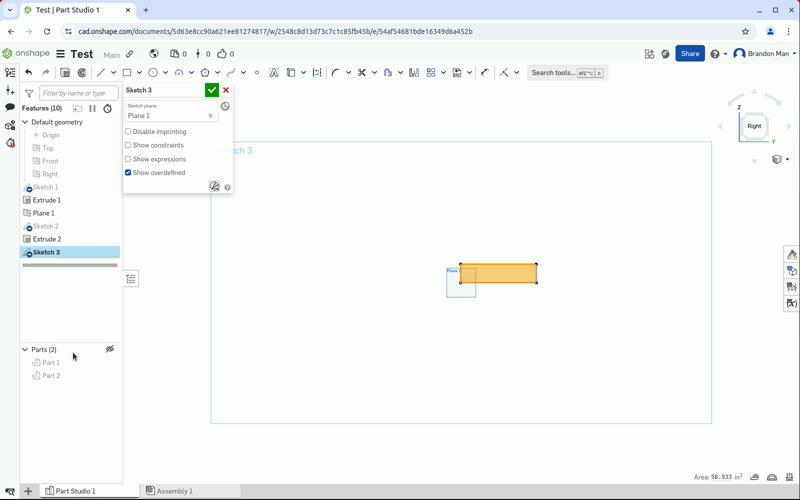
key(shift+e)
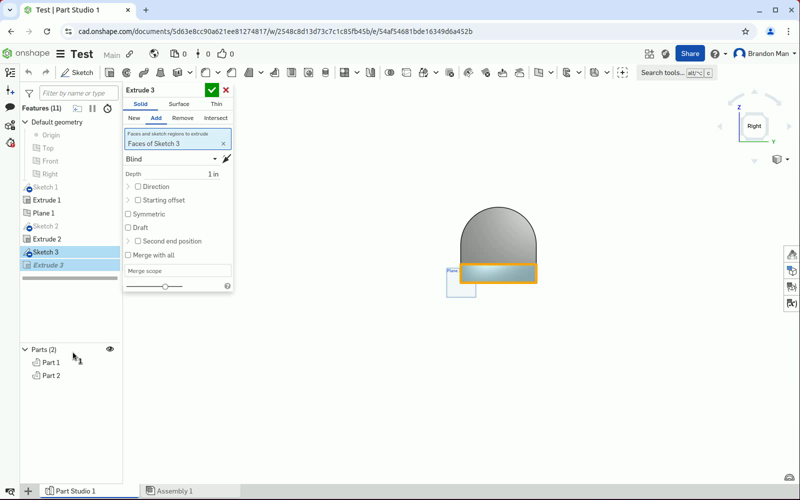
mouse_move(143, 106)
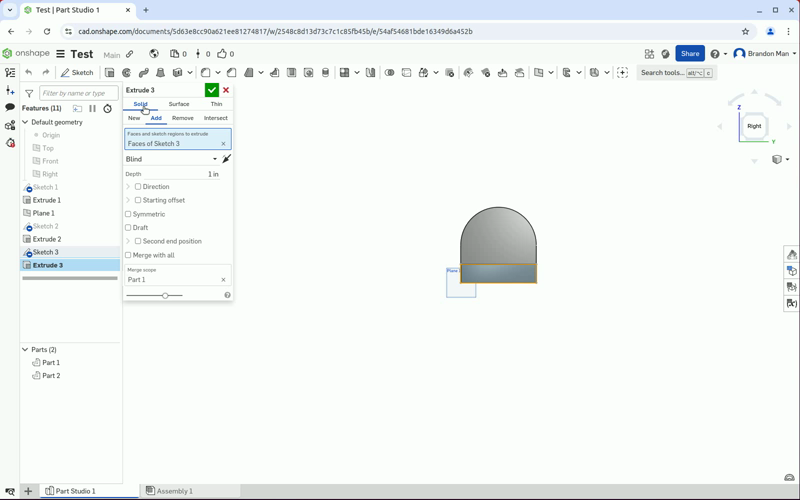
click(143, 106)
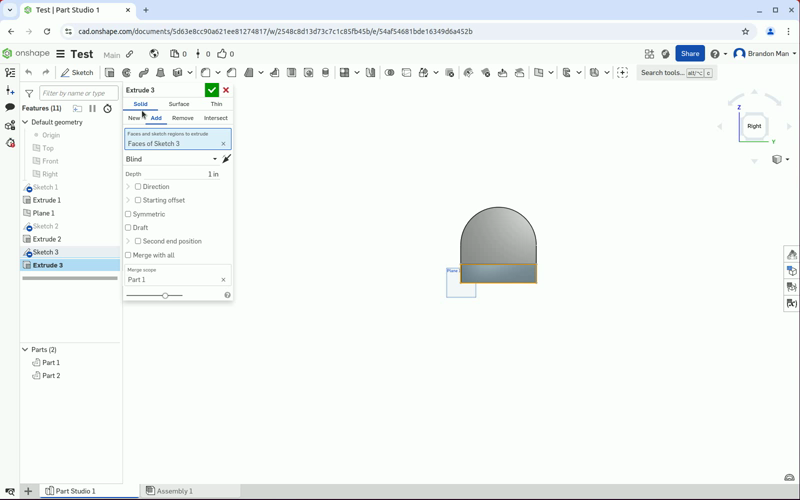
mouse_move(137, 120)
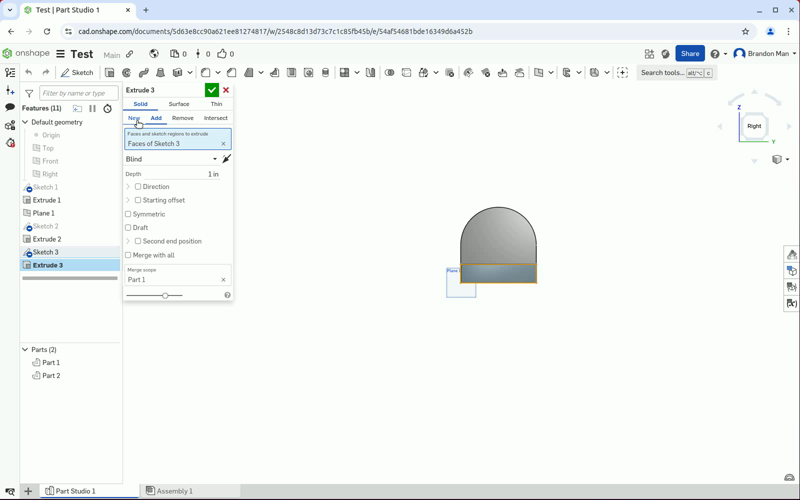
click(137, 120)
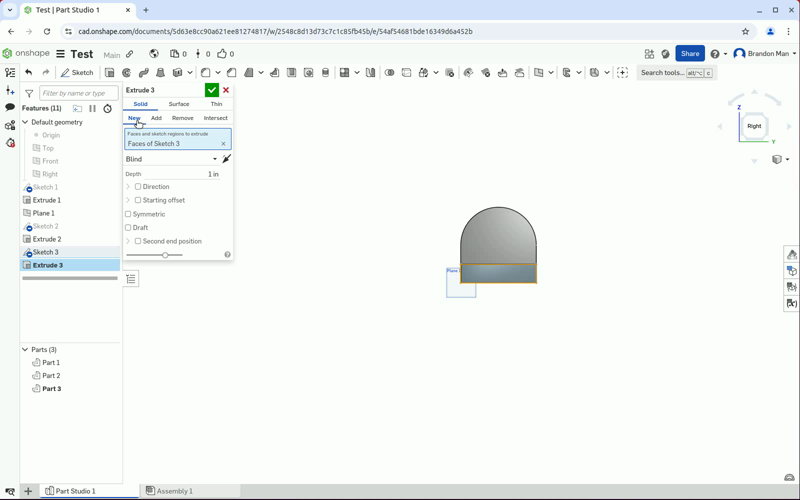
key(tab, 4)
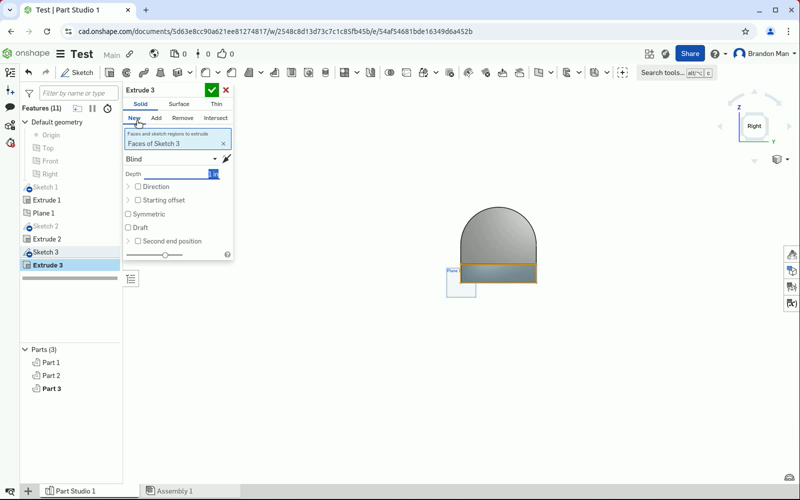
text(-7.703)
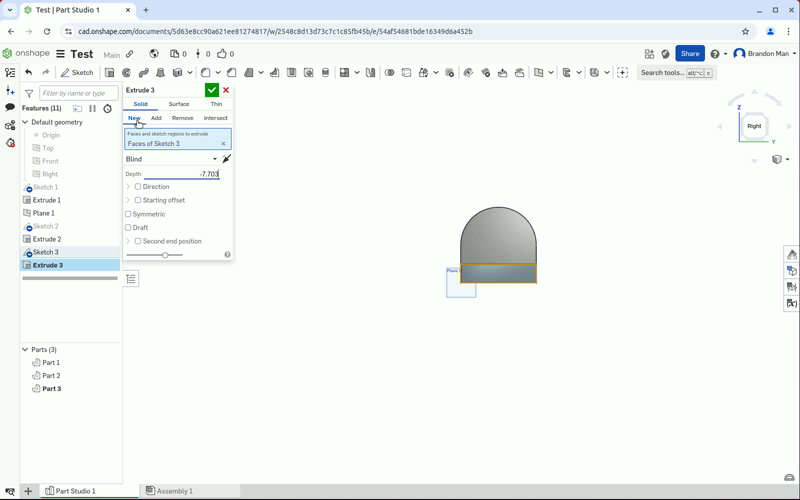
key(enter)
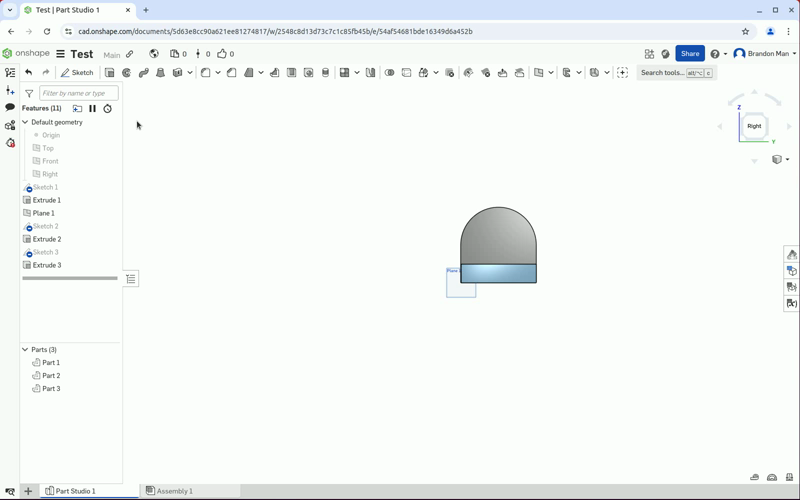
key(shift+h)
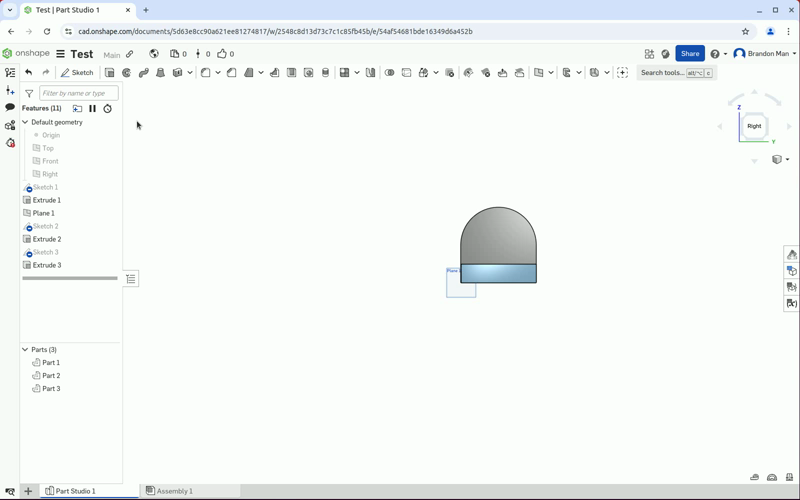
key(shift+h)
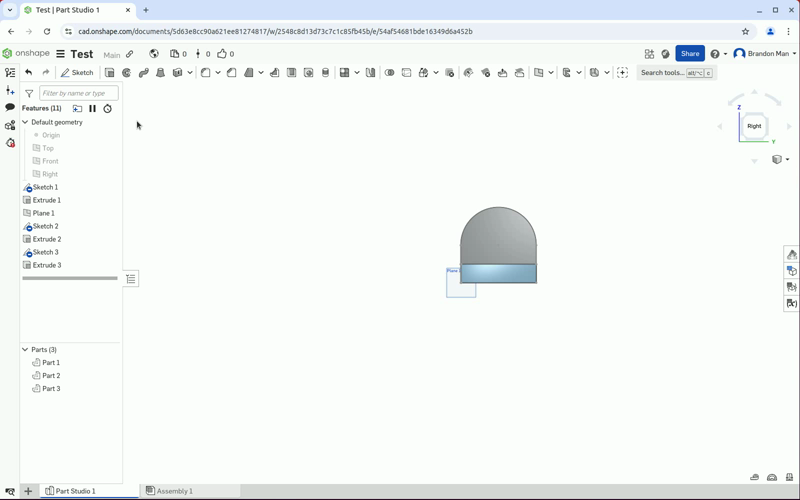
key(shift+7)
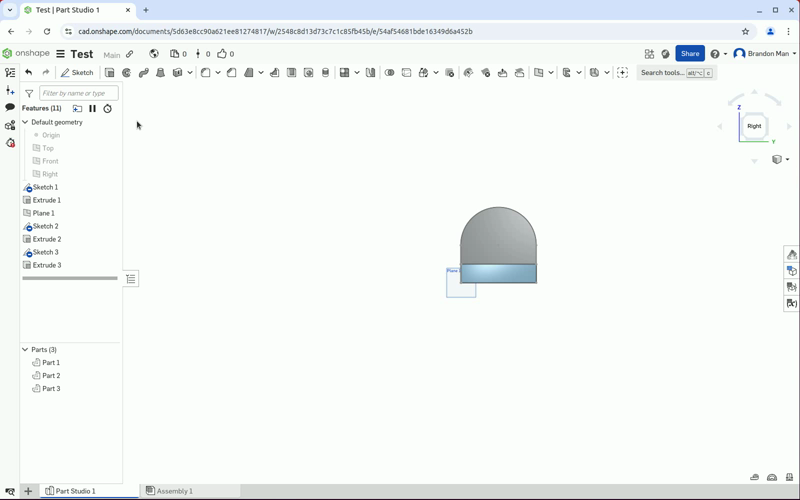
key(right, 2)
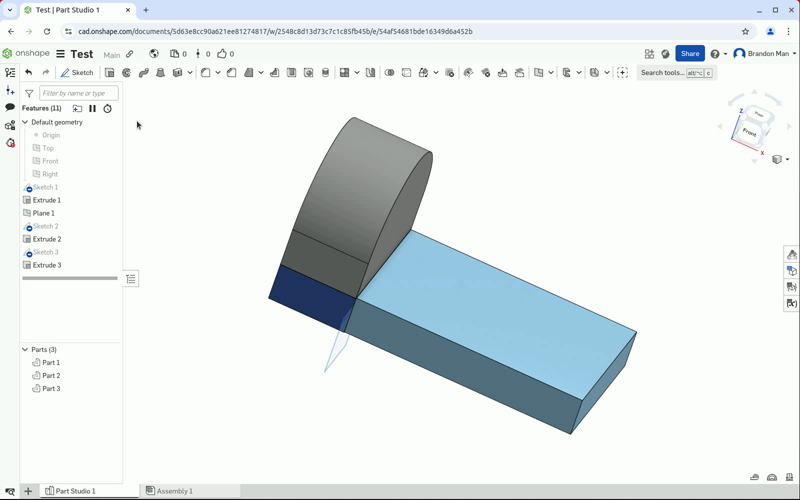
key(down, 2)
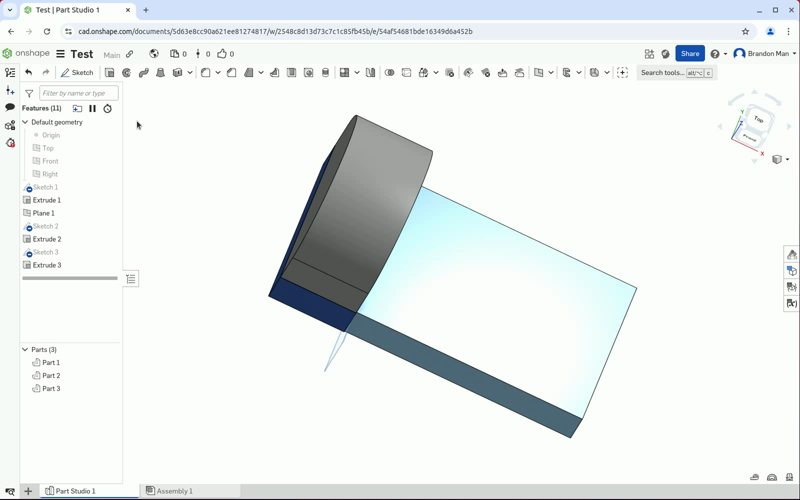
key(up, 2)
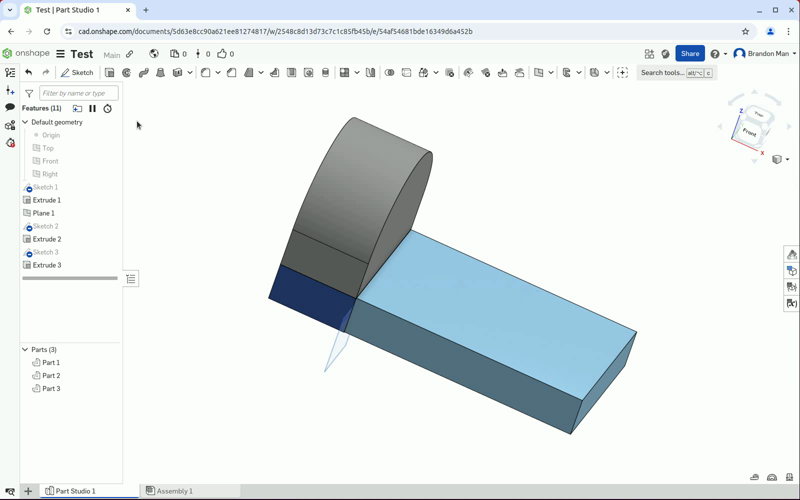
key(left, 2)
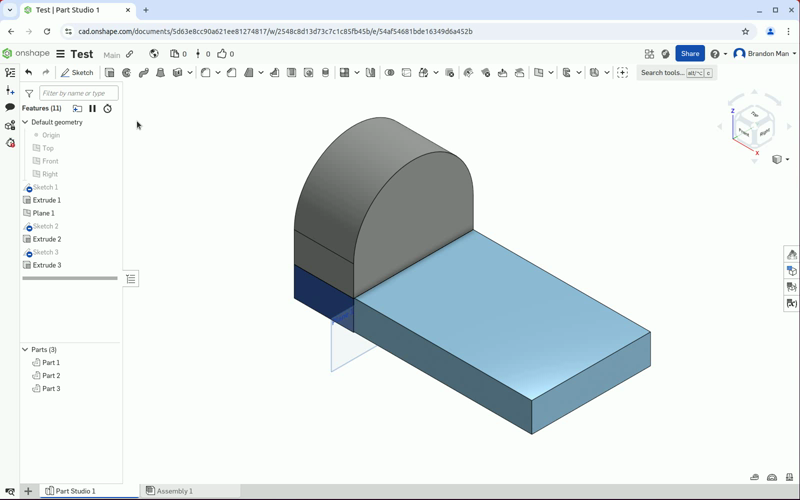
mouse_move(73, 189)
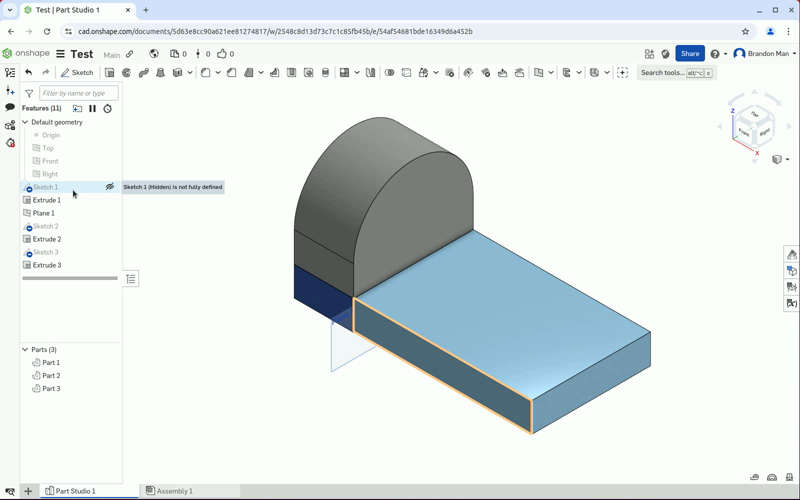
click(73, 189)